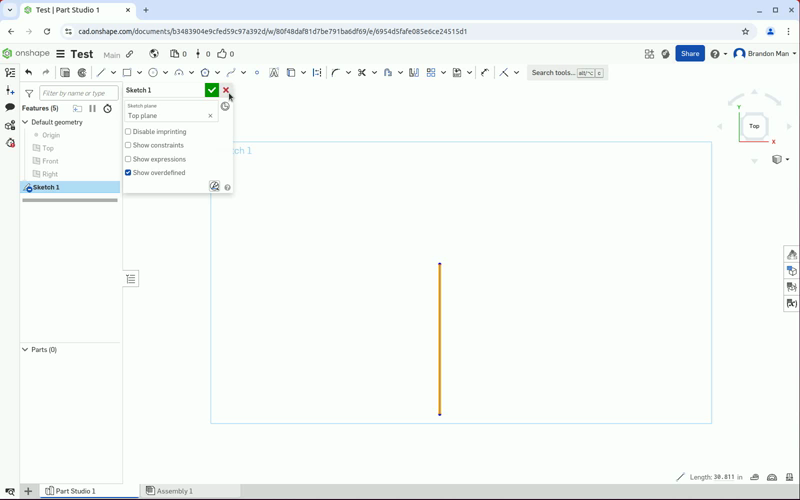
key(shift+h)
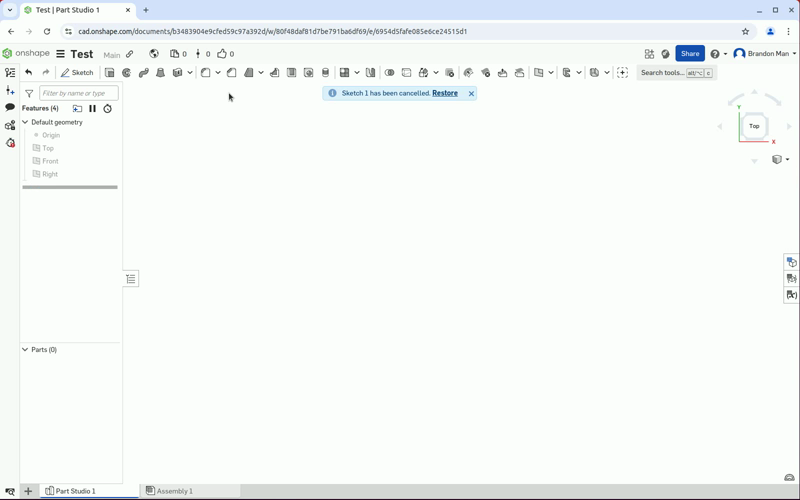
mouse_move(73, 352)
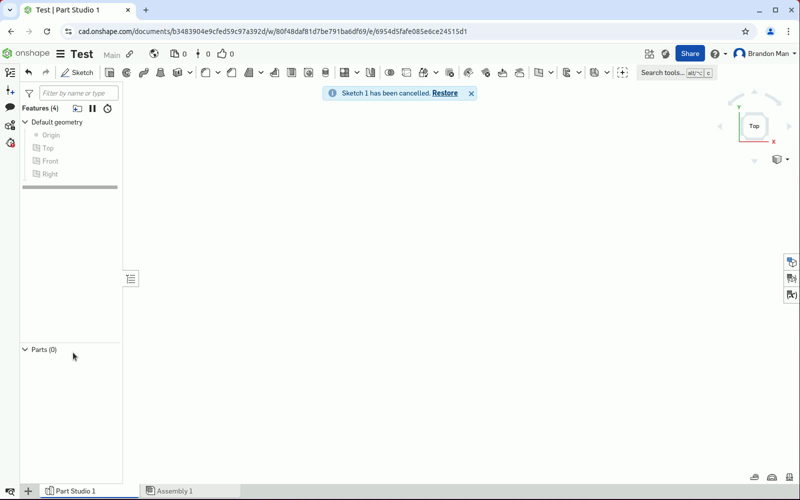
key(y)
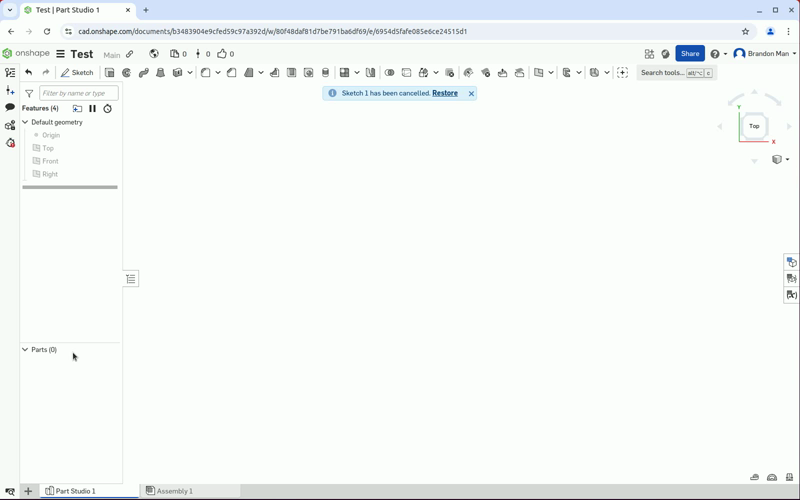
key(shift+p)
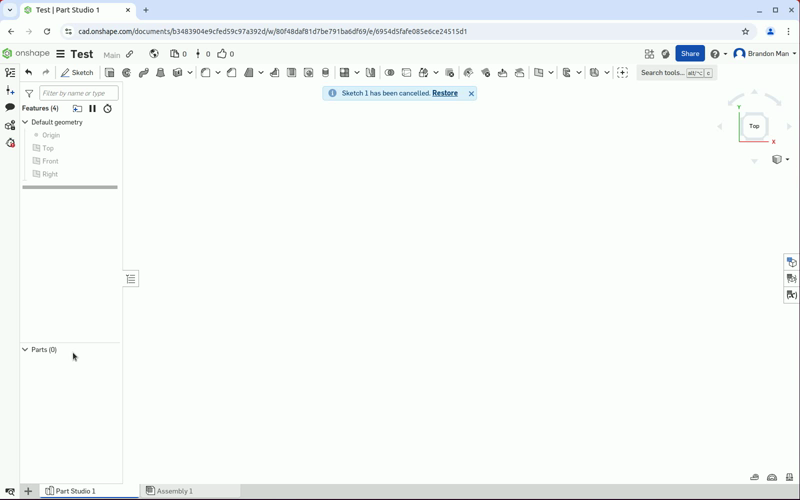
key(space)
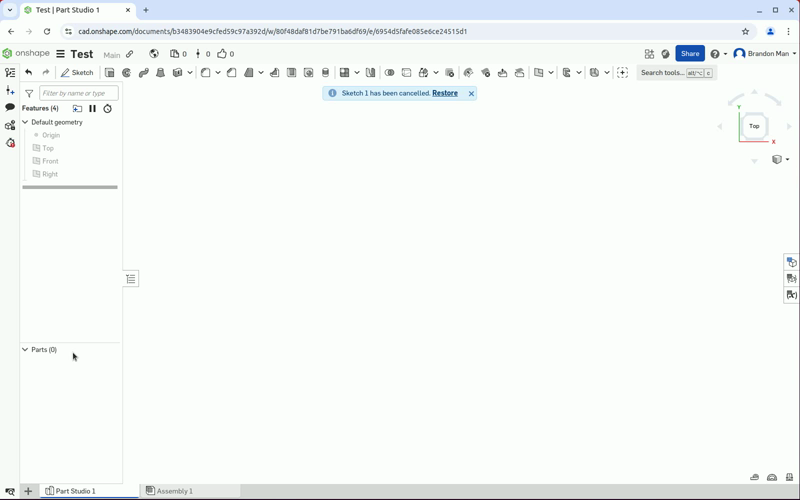
key_down(shift)
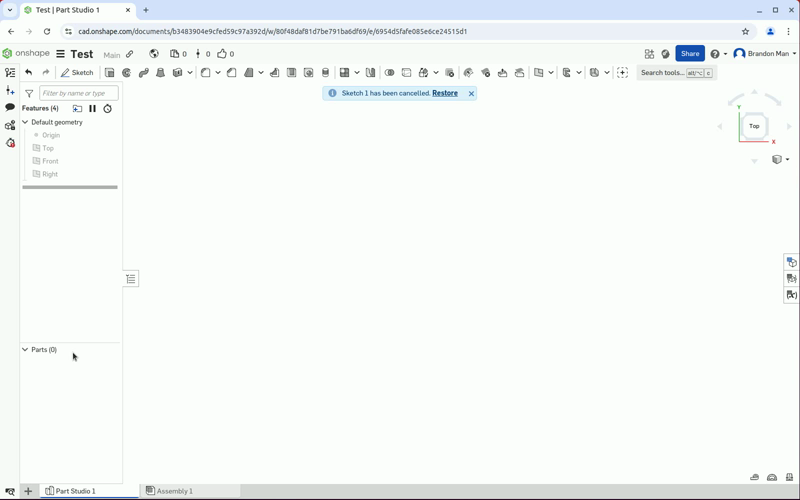
key(up)
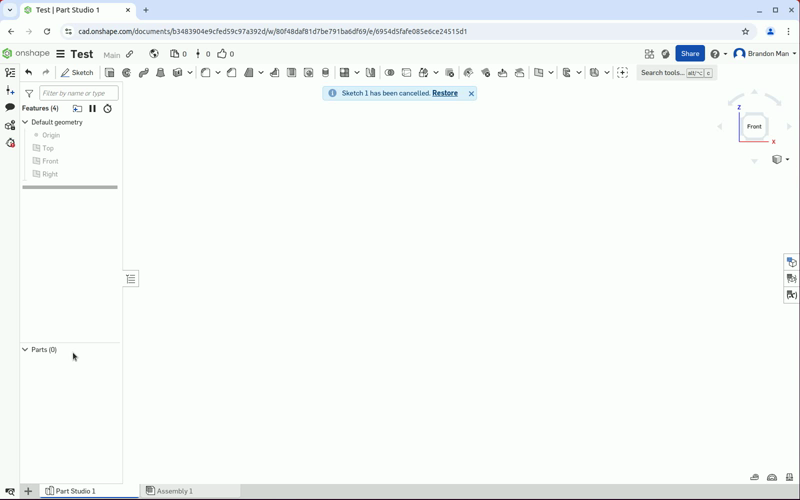
key_up(shift)
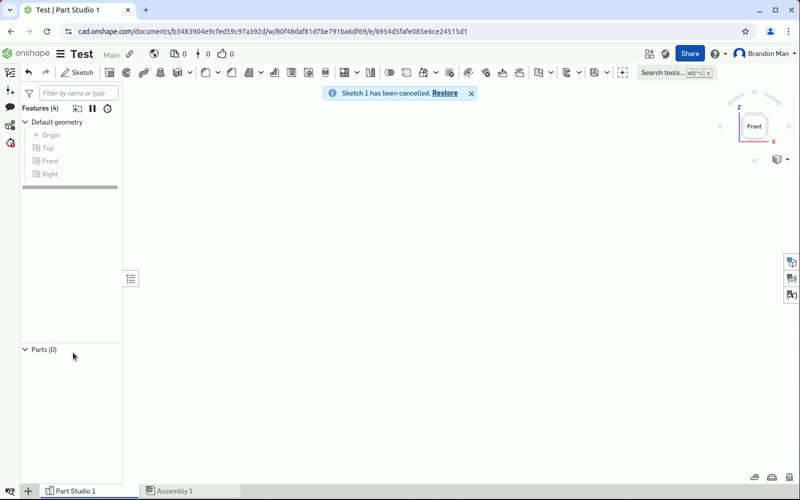
mouse_move(73, 352)
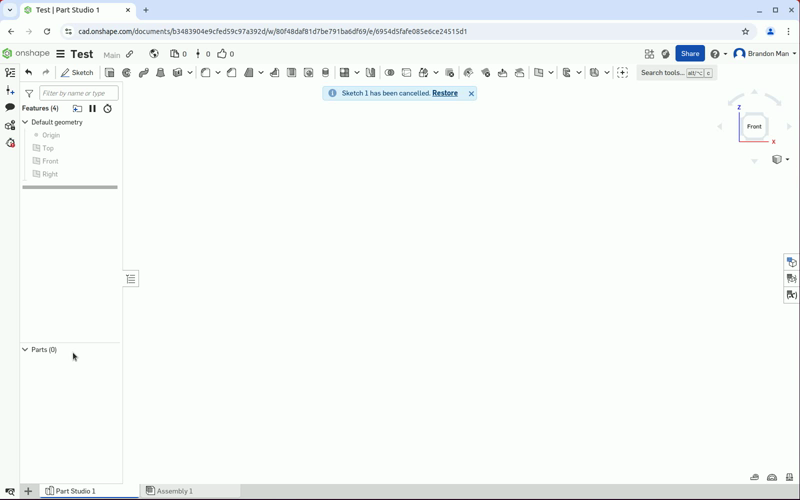
key(shift+y)
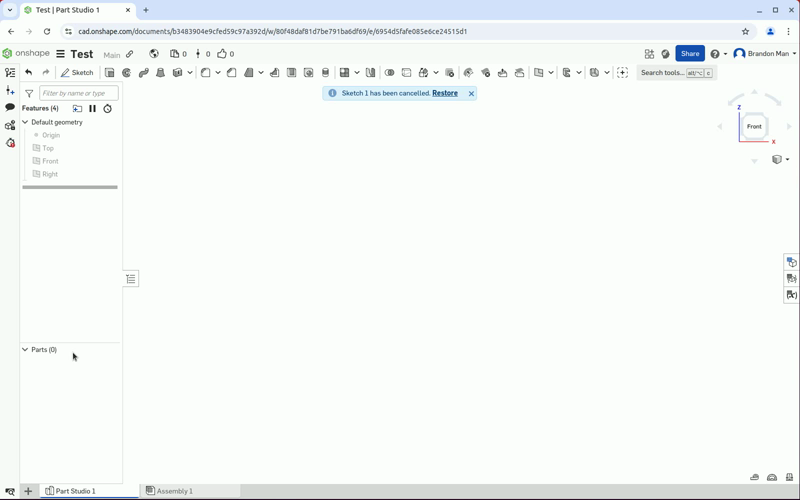
key(shift+s)
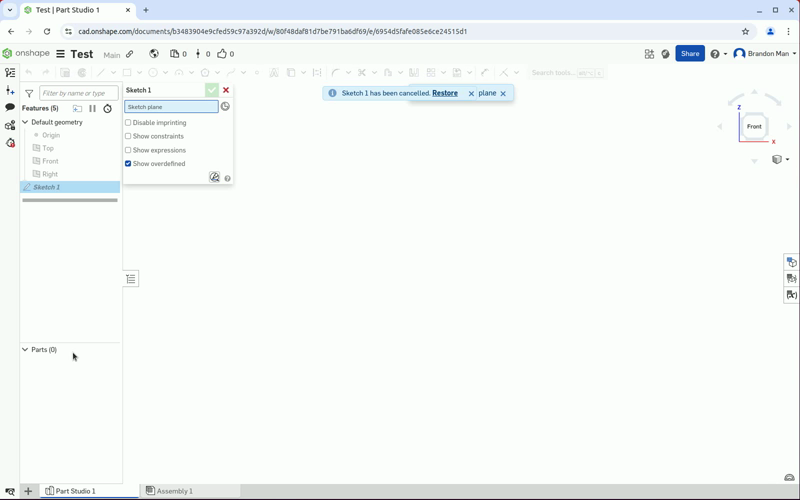
mouse_move(73, 163)
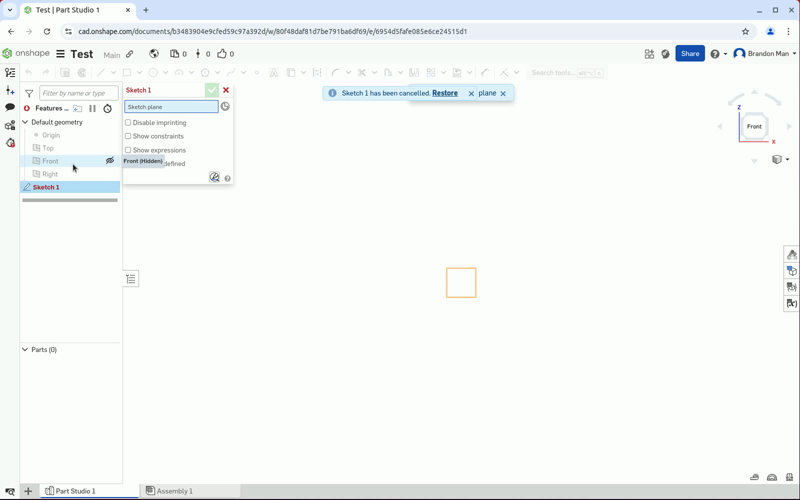
click(73, 163)
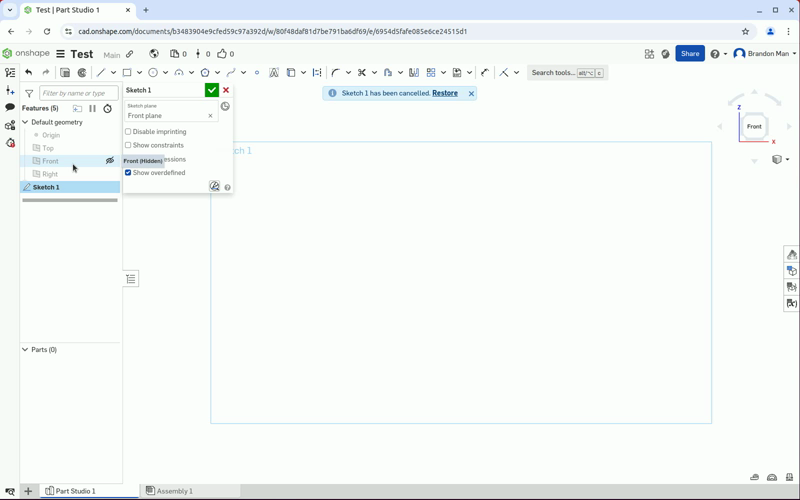
mouse_move(73, 352)
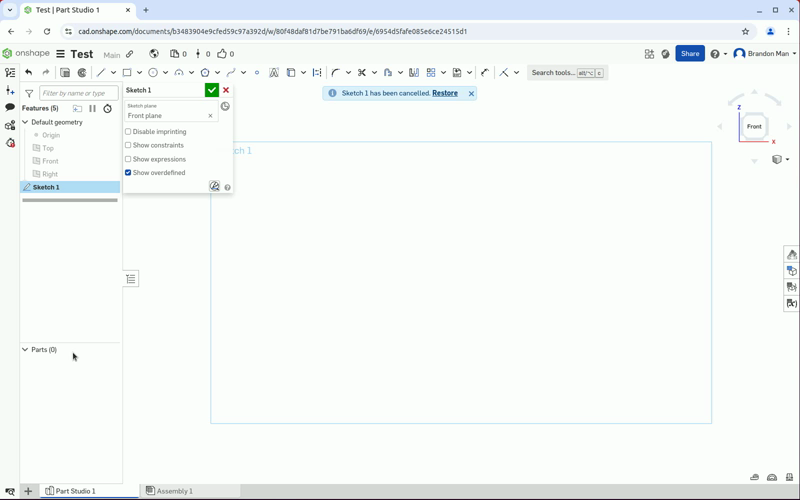
key(y)
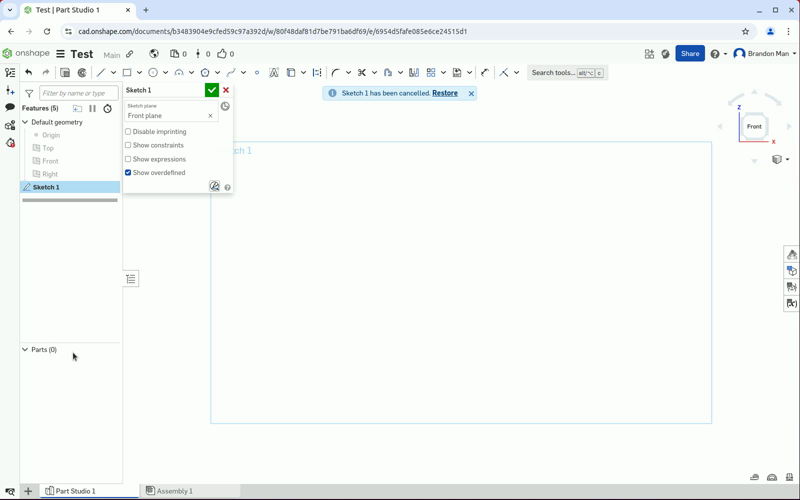
key(c)
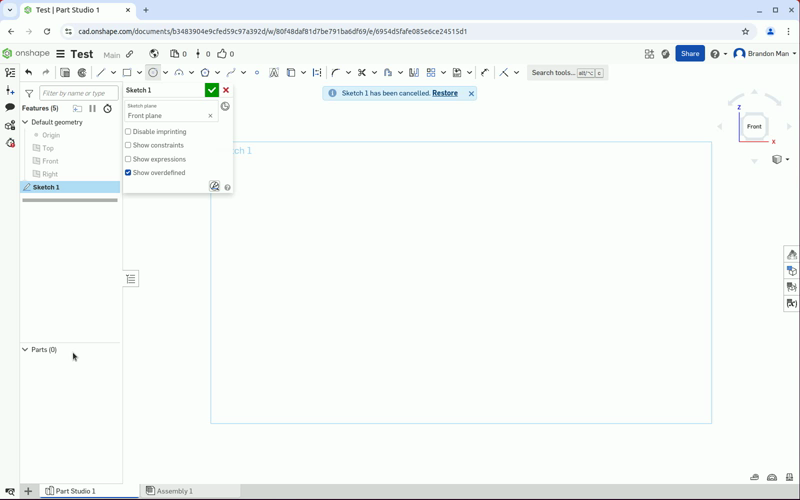
key_down(shift)
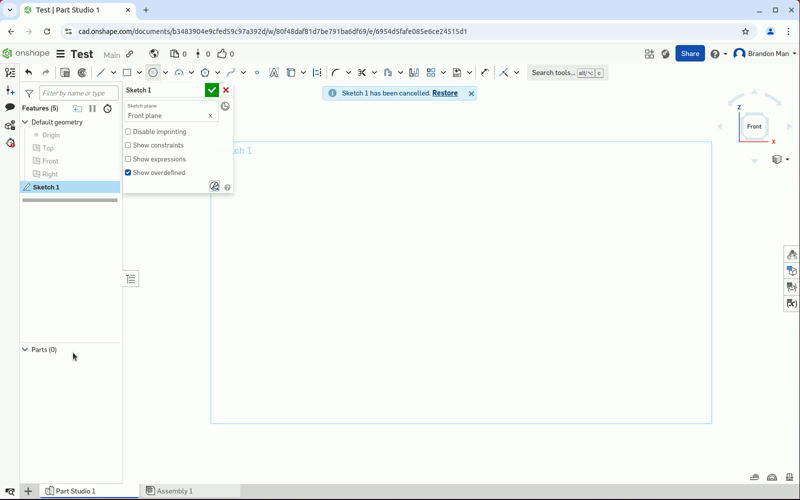
mouse_move(460, 282)
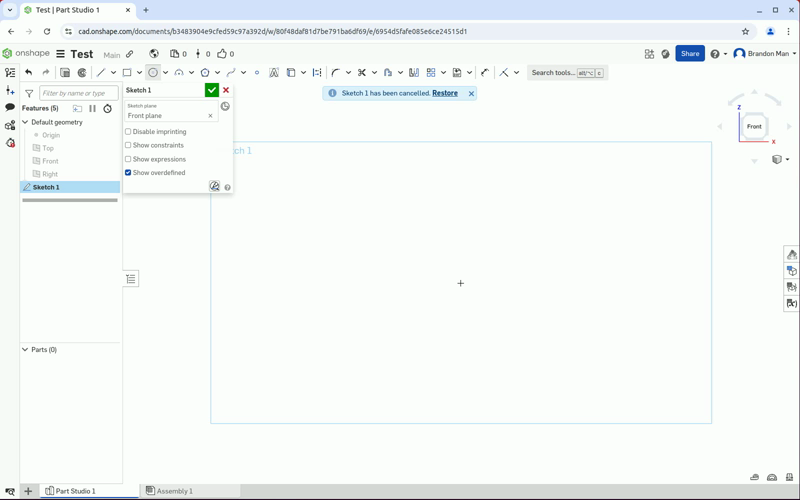
click(460, 282)
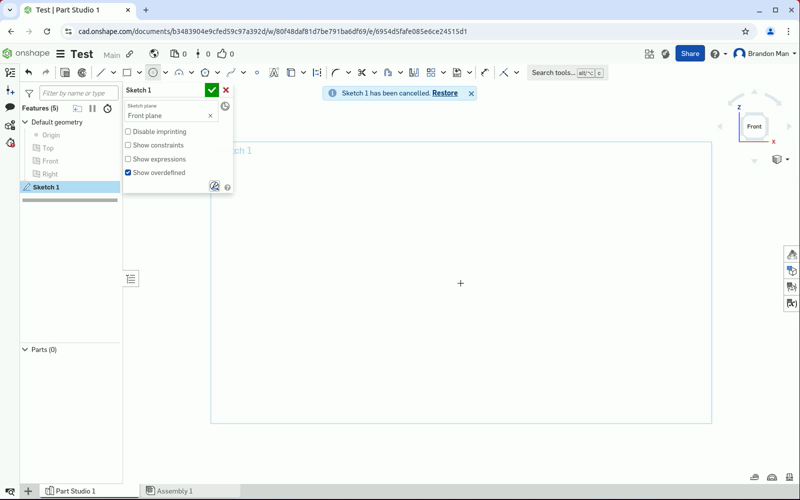
key_up(shift)
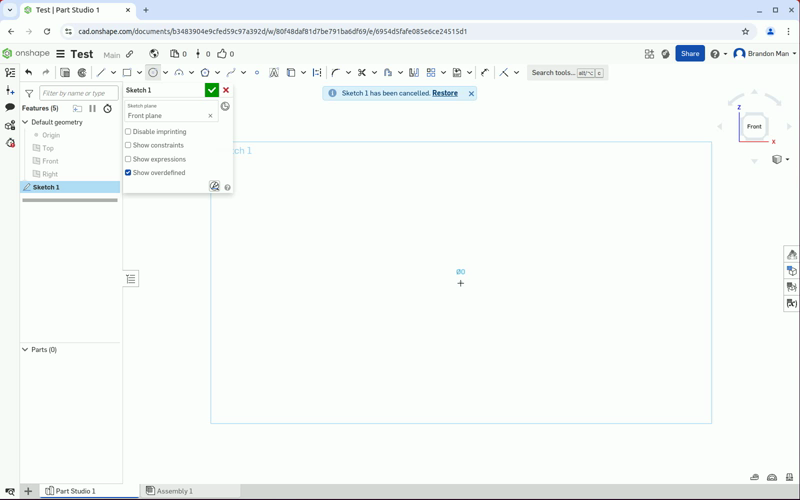
mouse_move(472, 282)
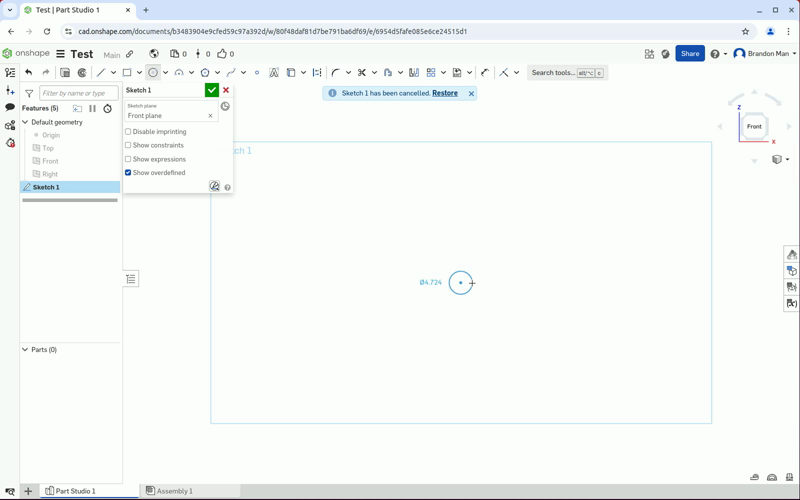
click(472, 282)
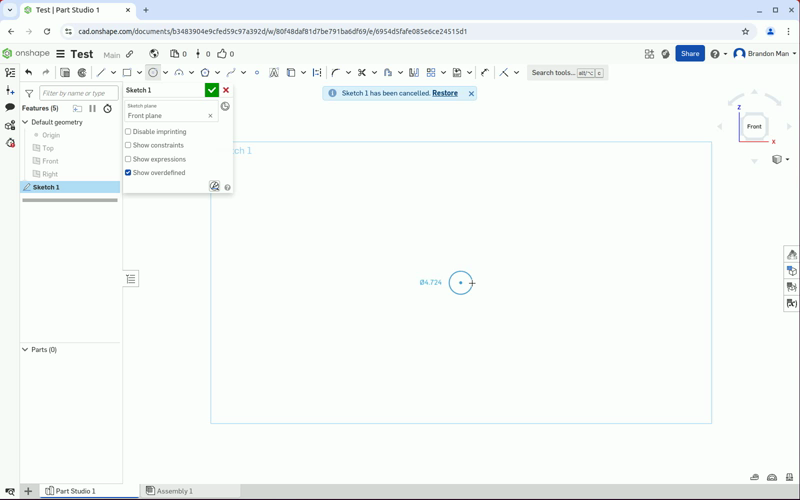
key(esc)
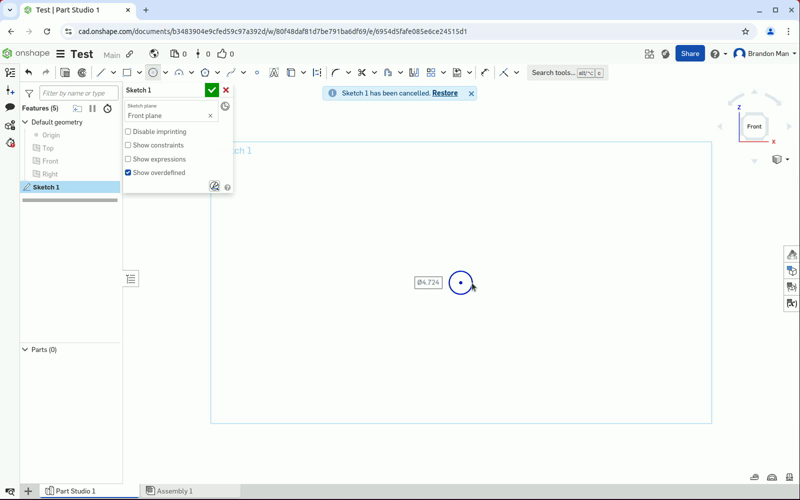
mouse_move(463, 277)
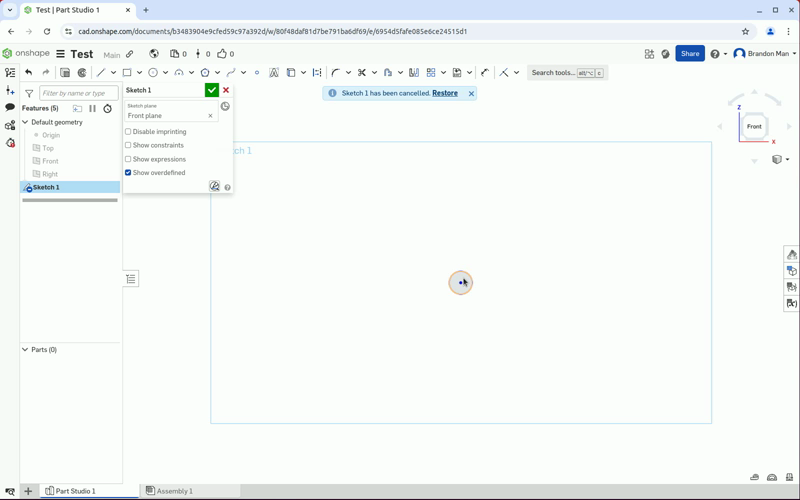
scroll(6)
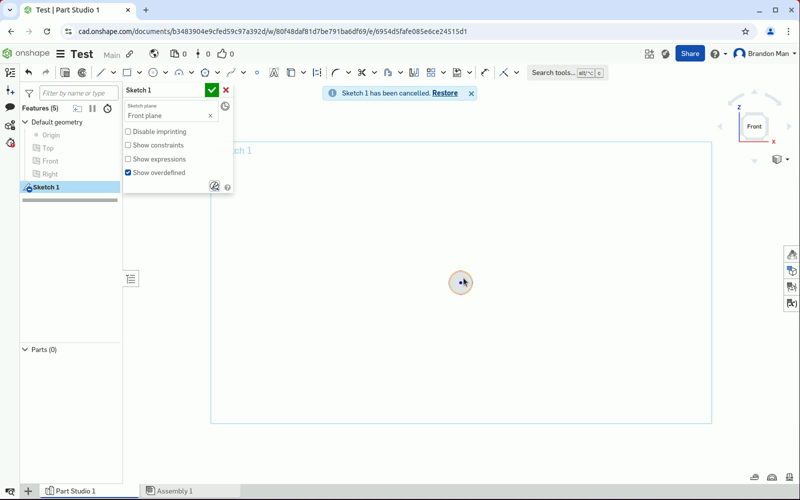
scroll(6)
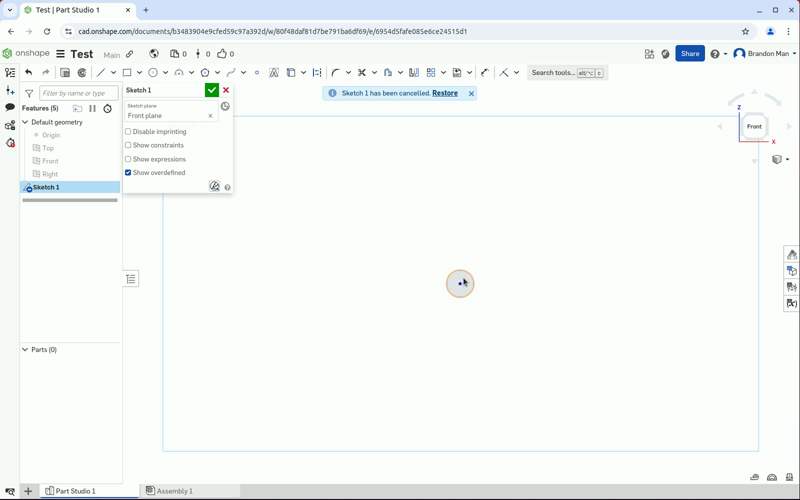
scroll(6)
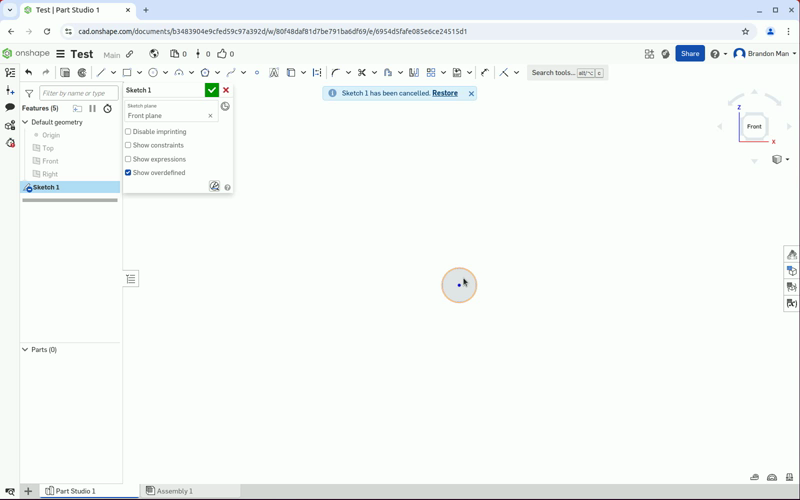
scroll(6)
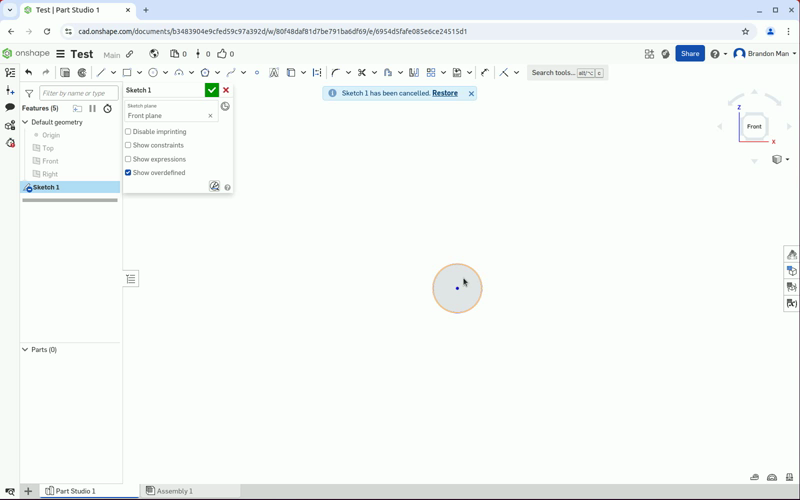
scroll(6)
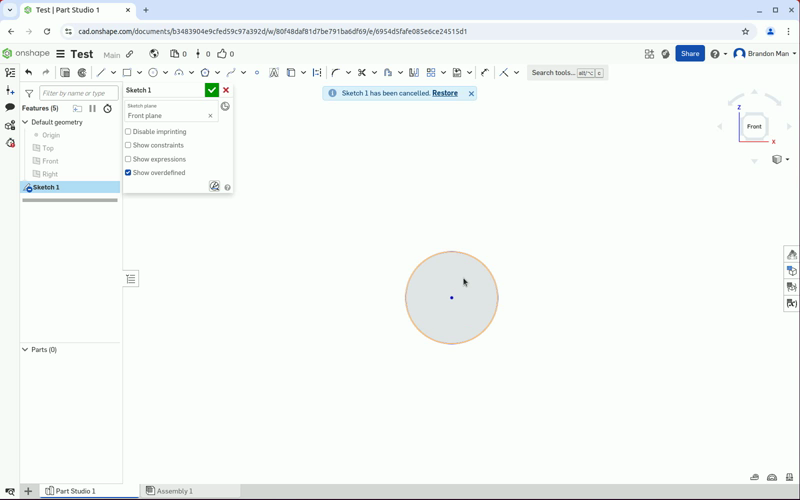
scroll(6)
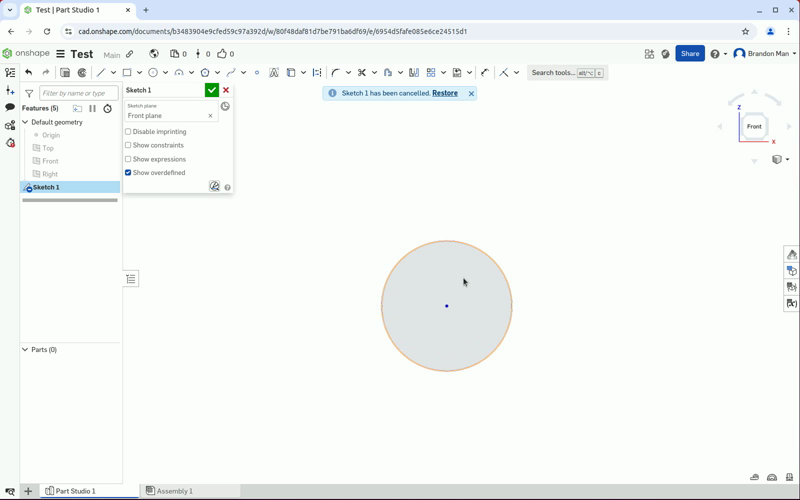
scroll(6)
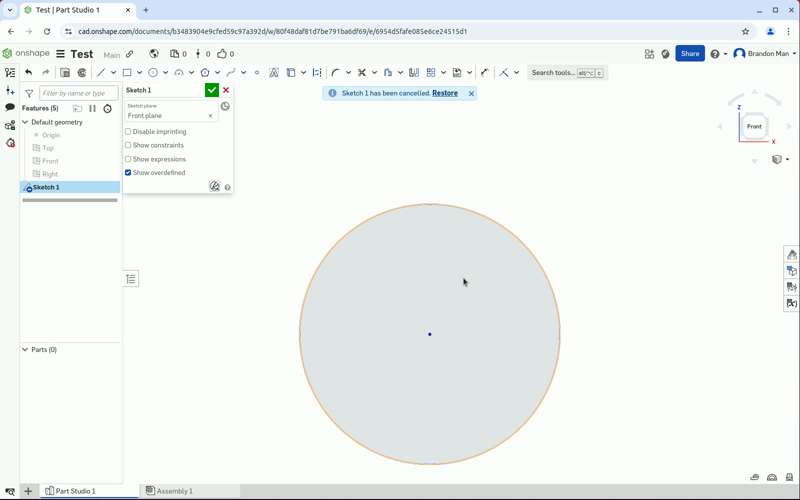
click(463, 277)
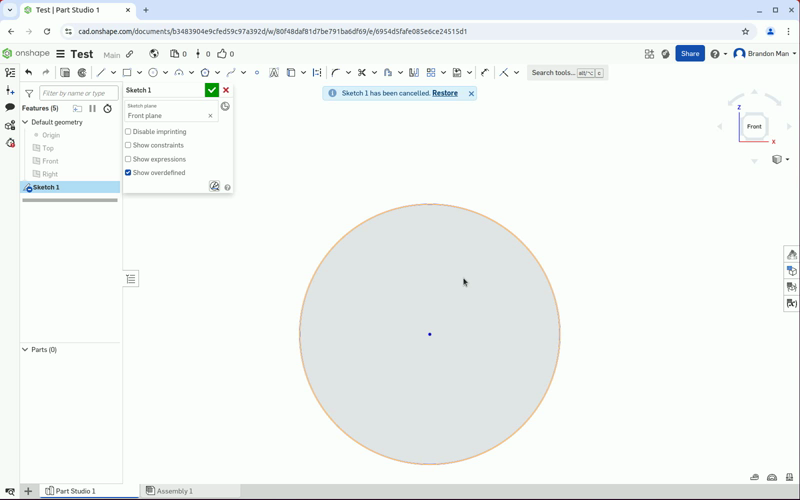
scroll(-6)
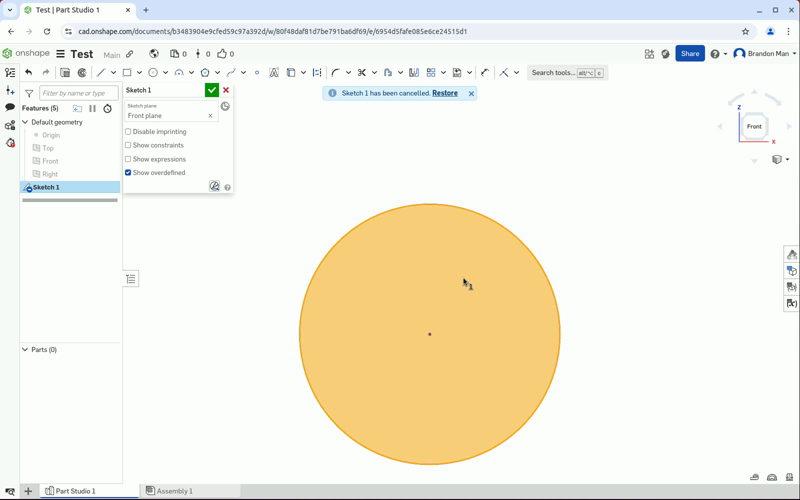
scroll(-6)
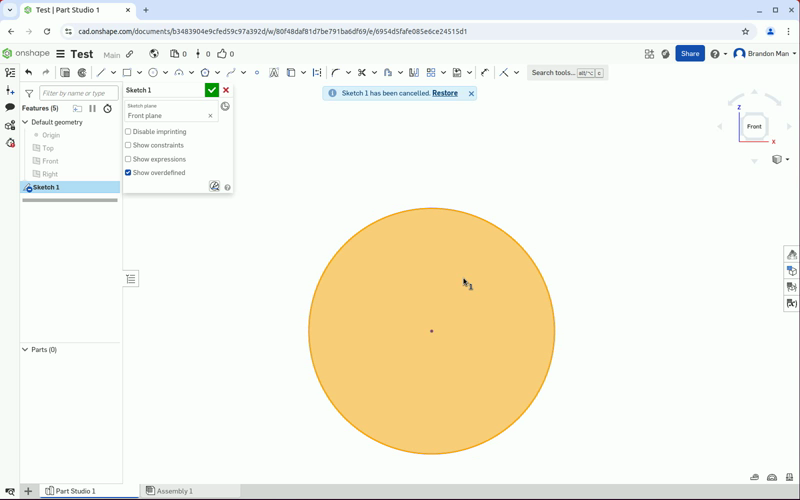
scroll(-6)
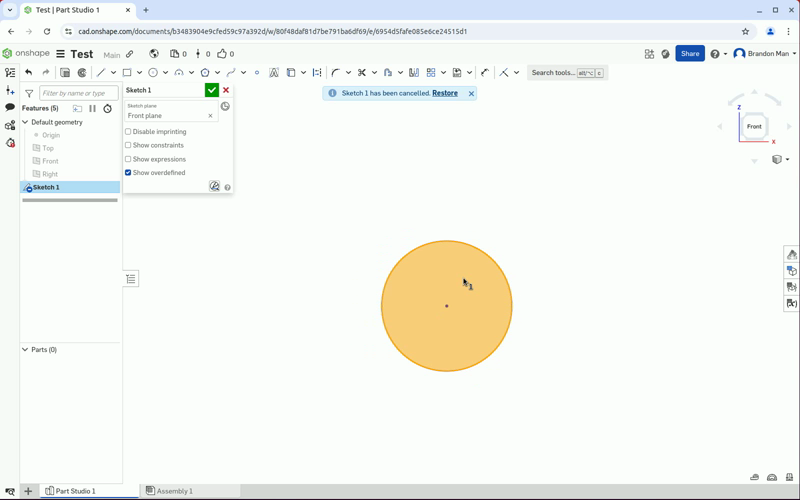
scroll(-6)
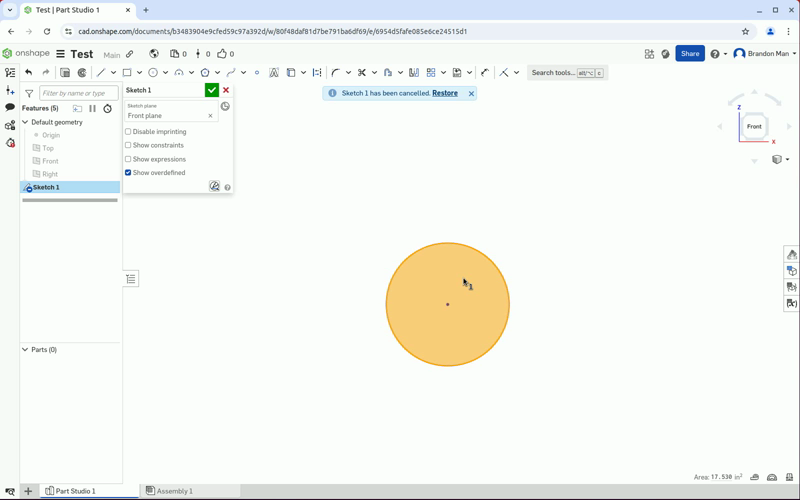
scroll(-6)
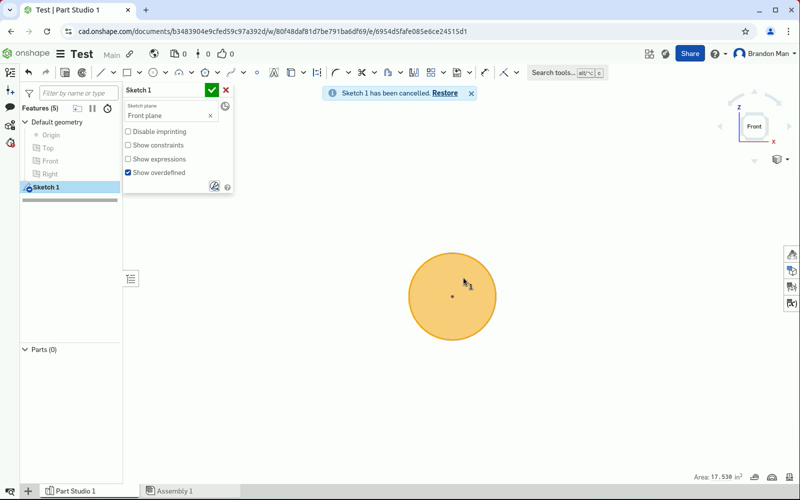
scroll(-6)
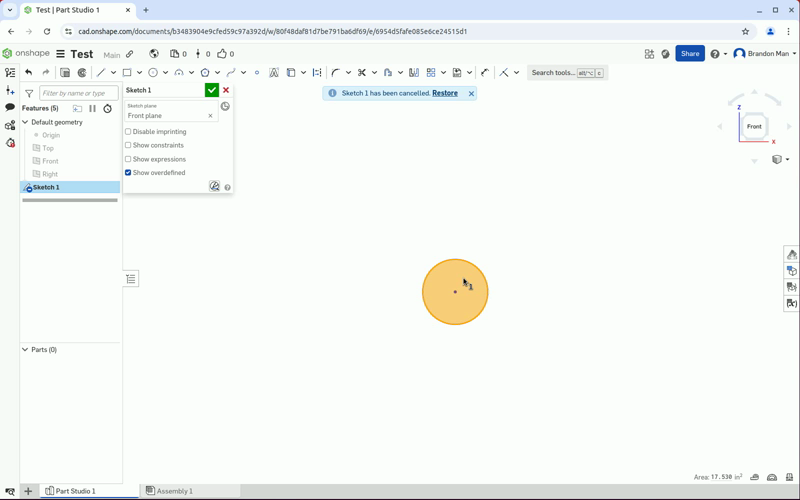
scroll(-6)
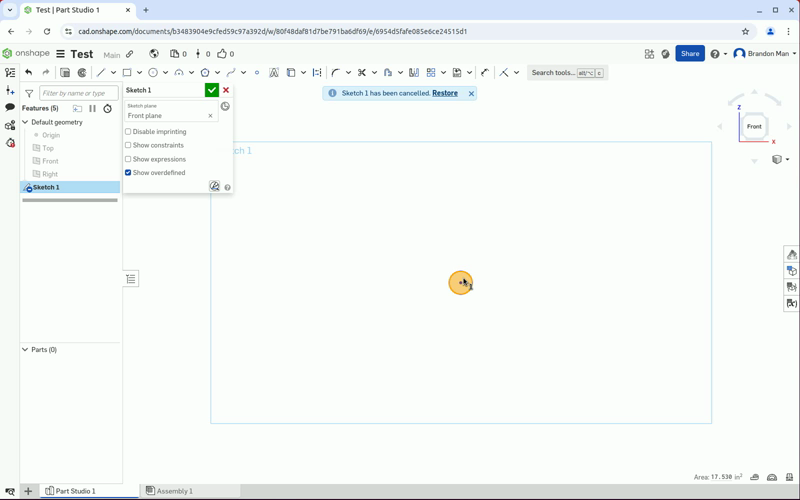
mouse_move(73, 352)
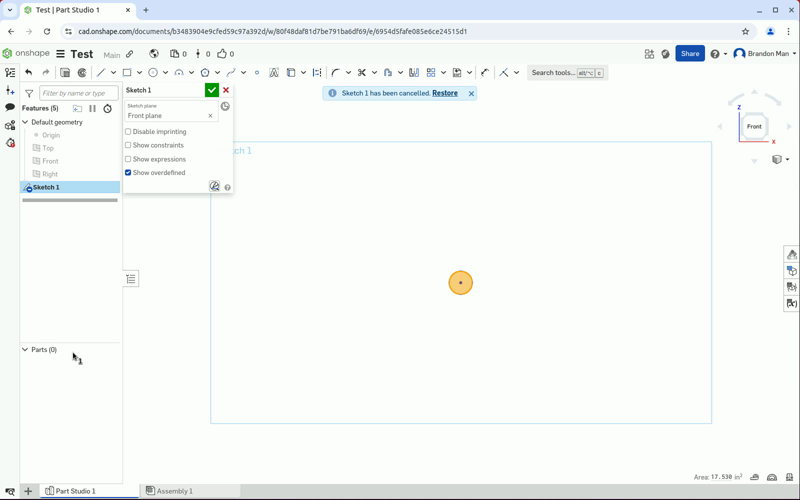
key(shift+y)
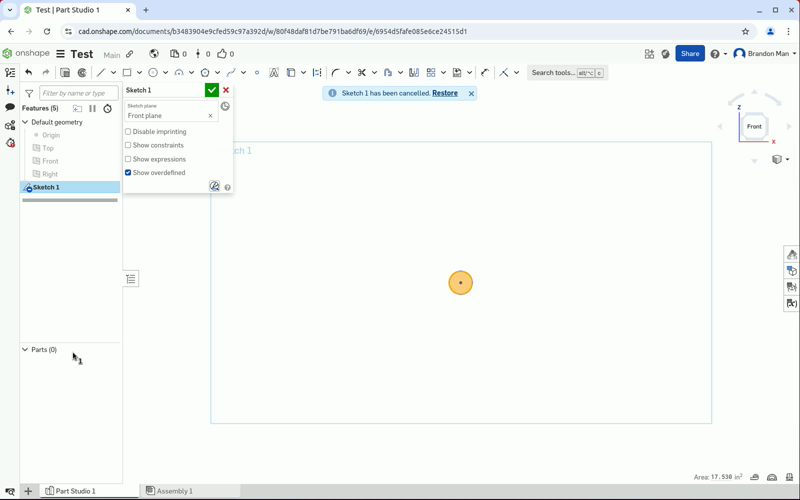
key(shift+e)
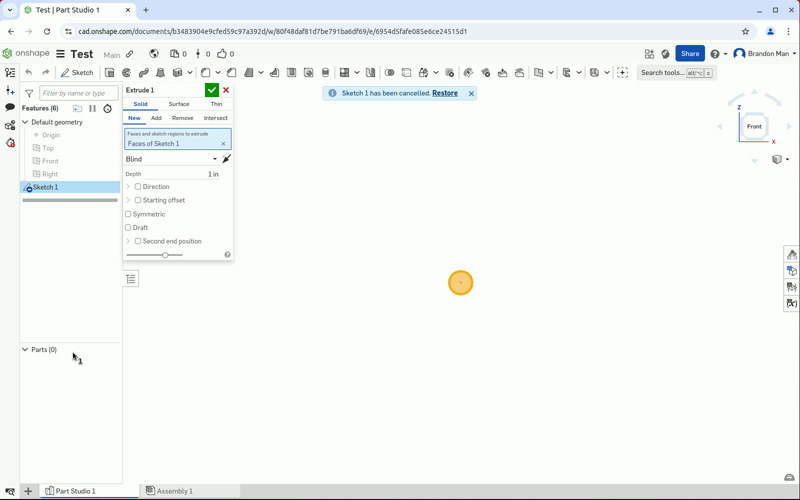
mouse_move(143, 106)
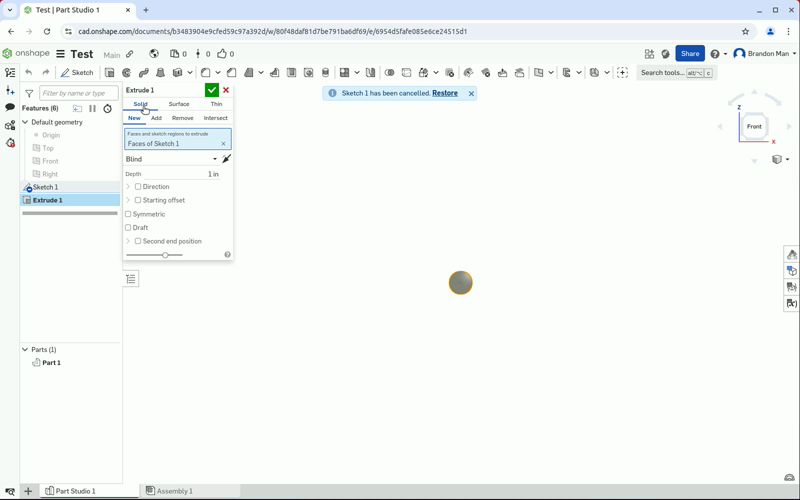
click(143, 106)
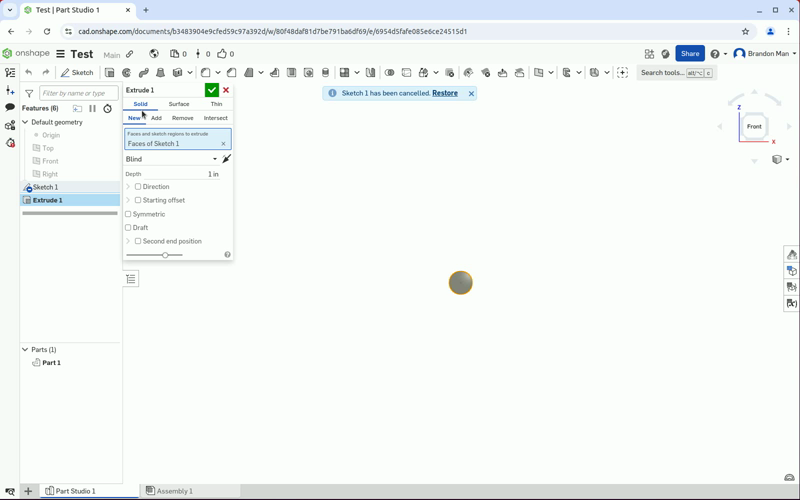
mouse_move(137, 120)
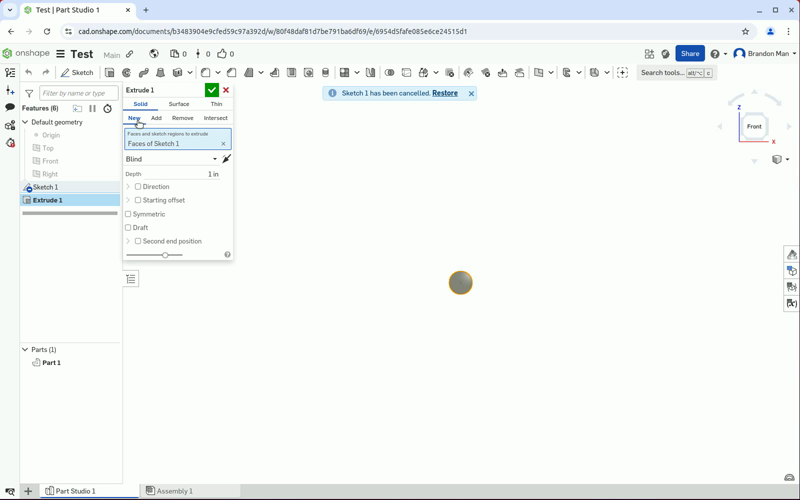
click(137, 120)
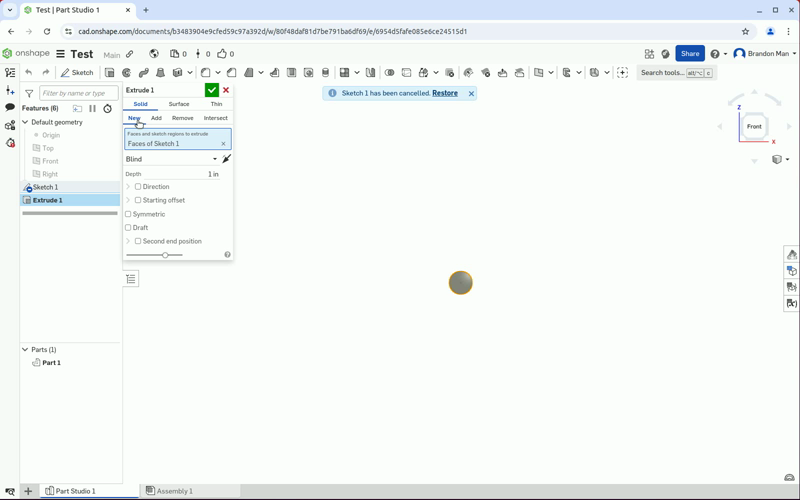
key(tab, 4)
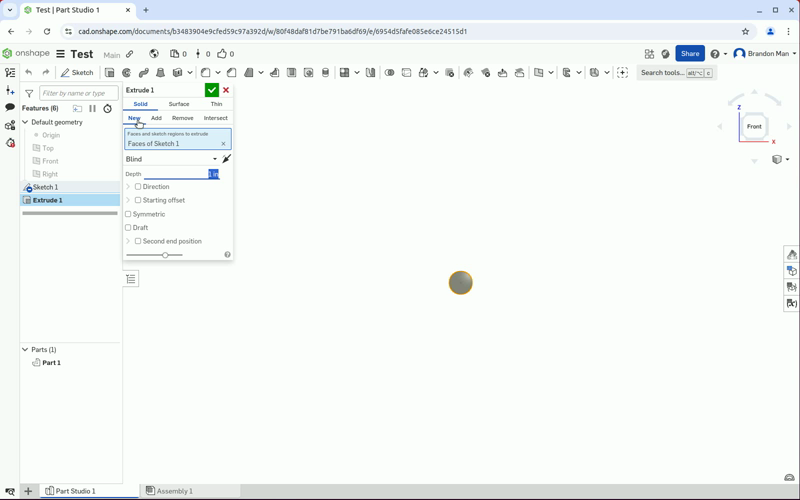
text(5.777)
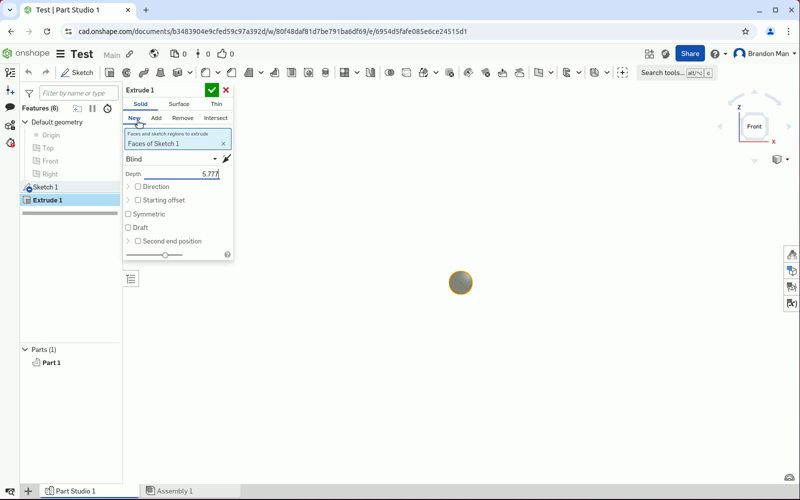
key(enter)
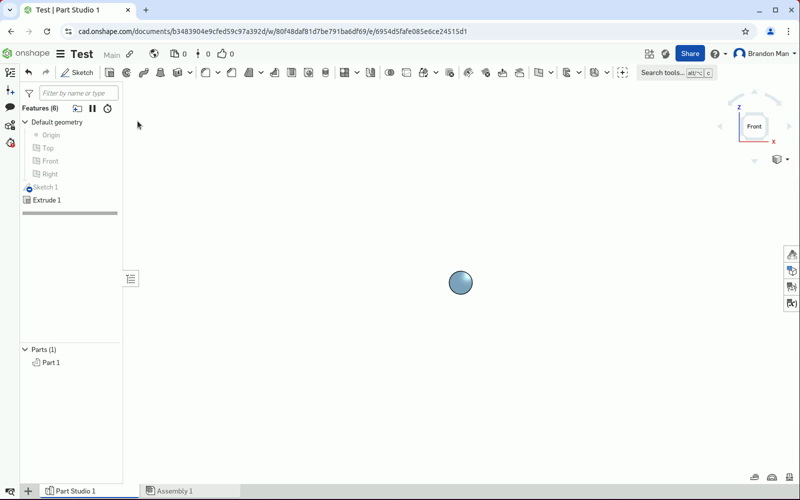
key(shift+h)
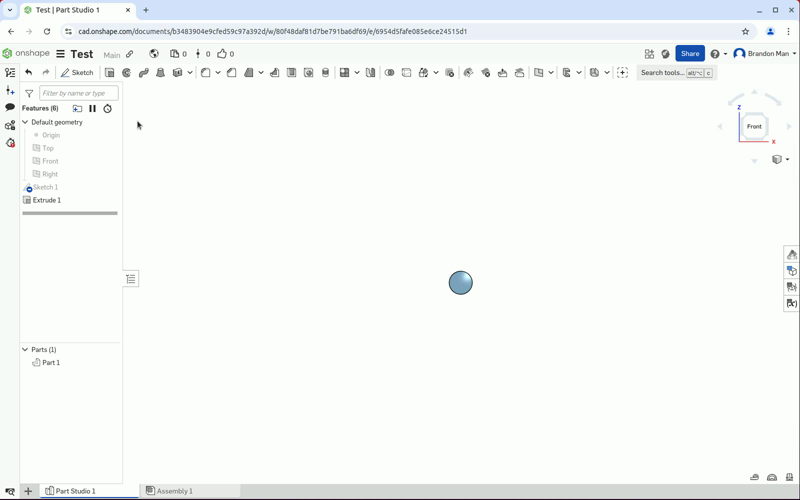
key(shift+h)
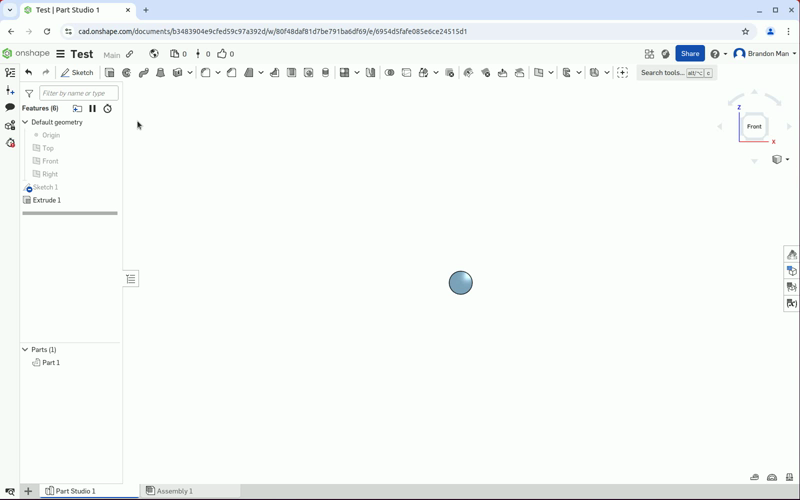
mouse_move(73, 189)
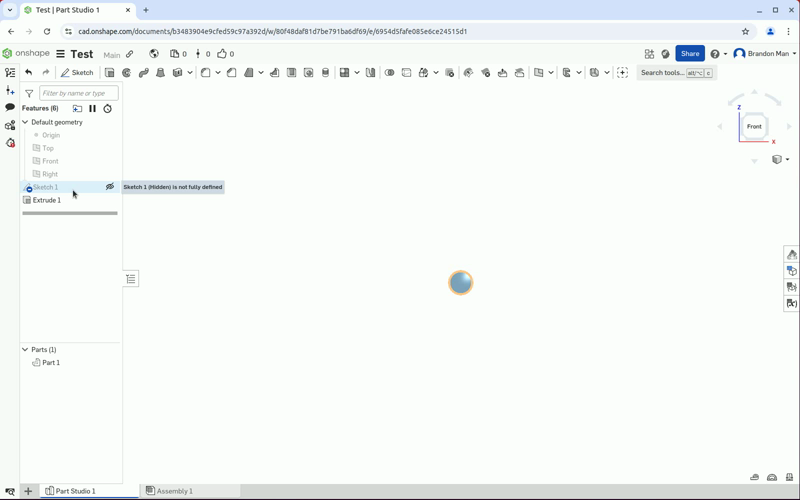
click(73, 189)
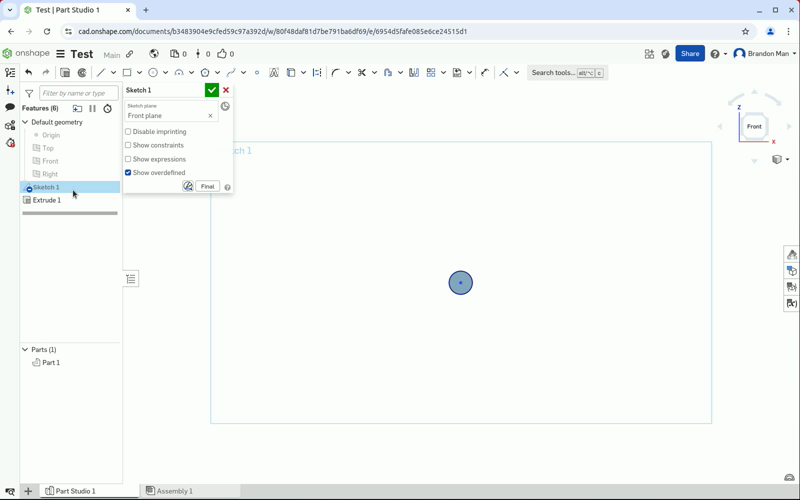
mouse_move(229, 92)
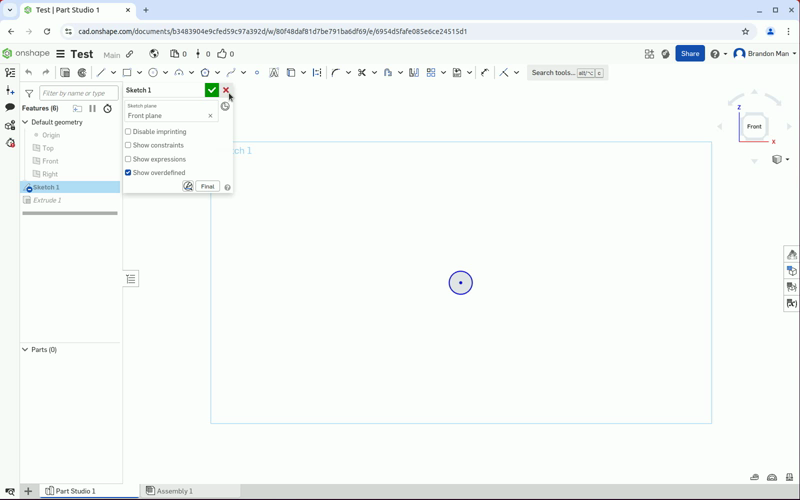
click(229, 92)
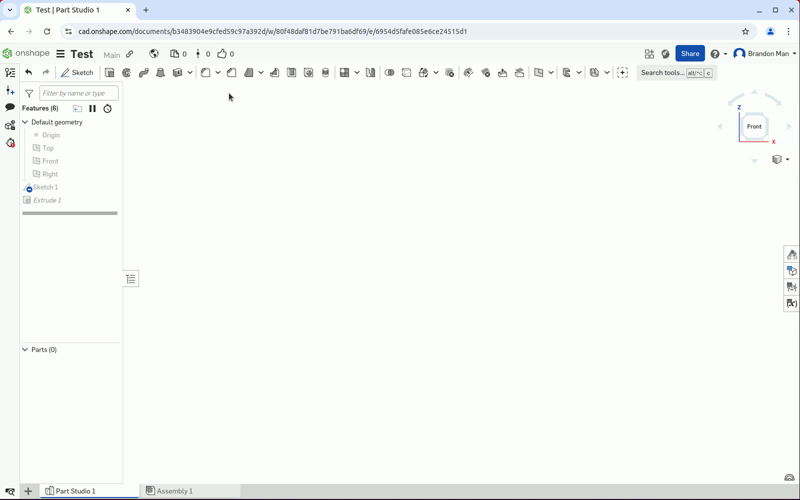
mouse_move(73, 352)
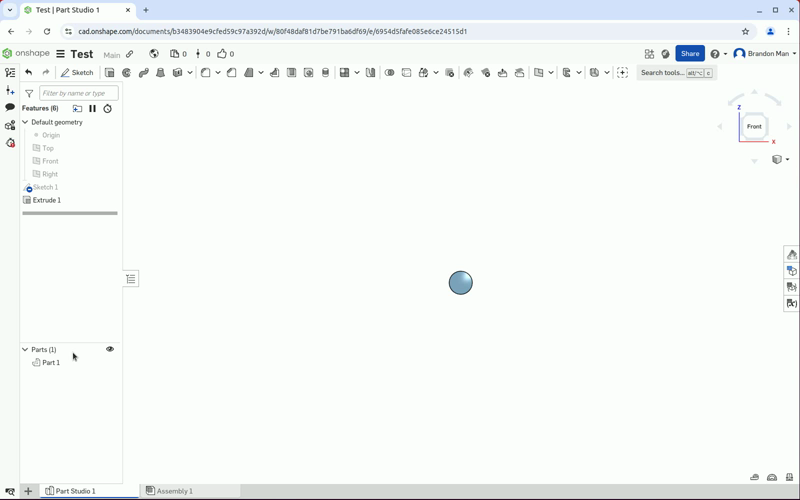
key(y)
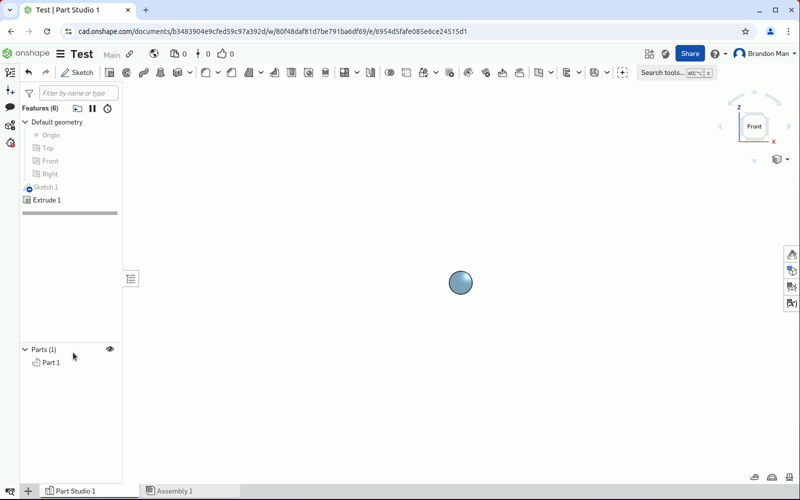
key(shift+p)
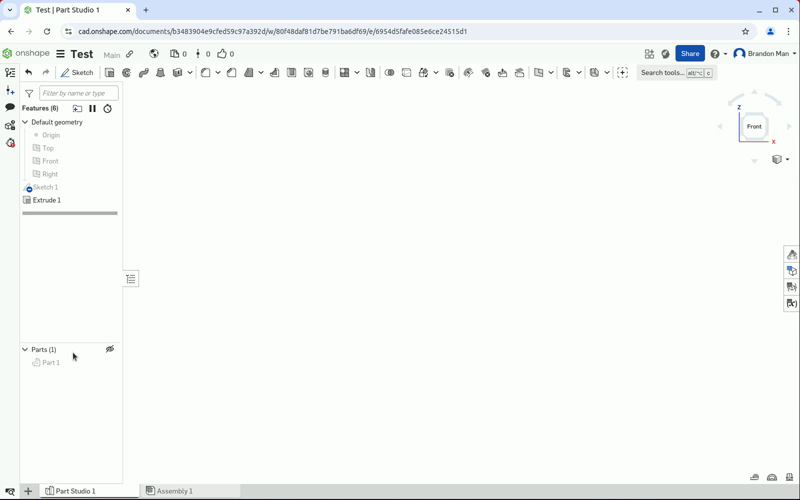
key(space)
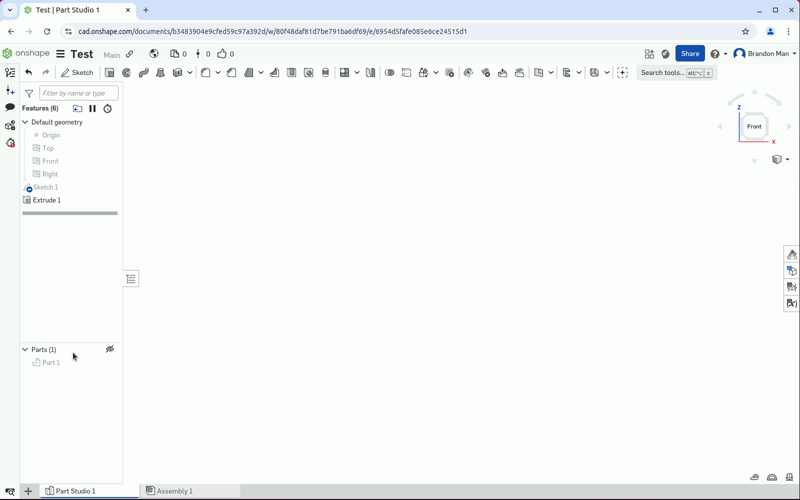
key_down(shift)
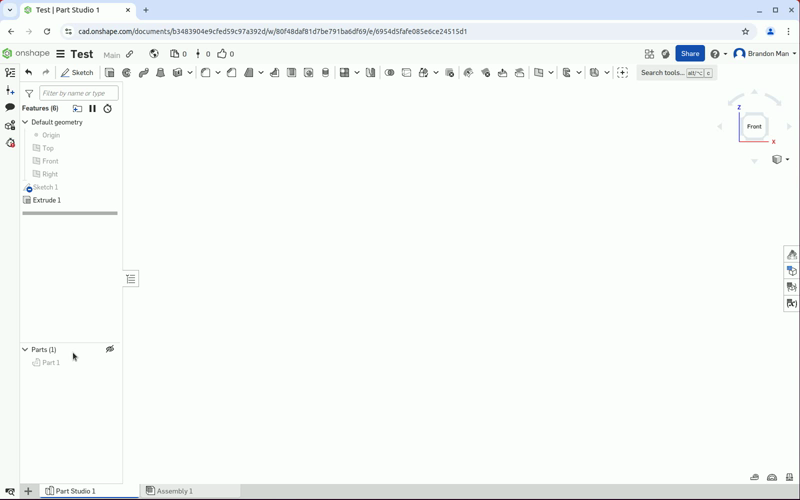
key(left)
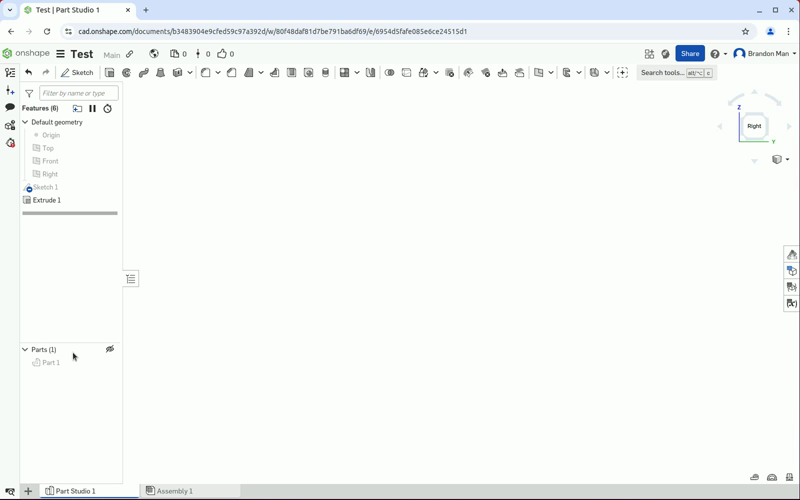
key_up(shift)
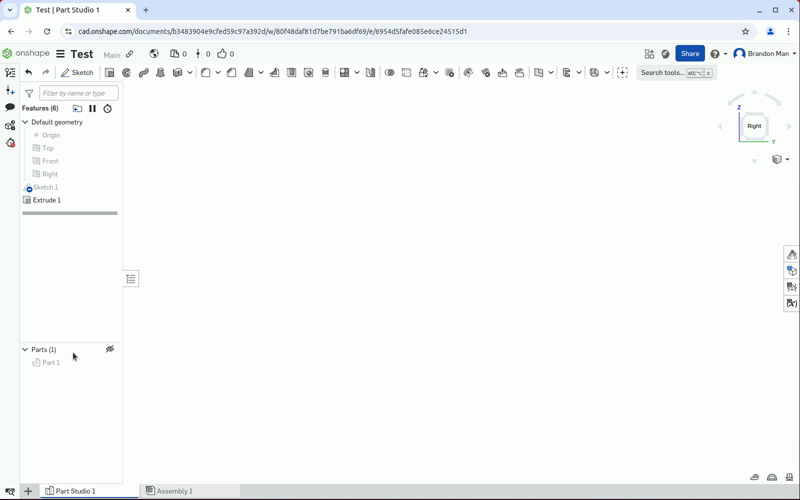
mouse_move(73, 352)
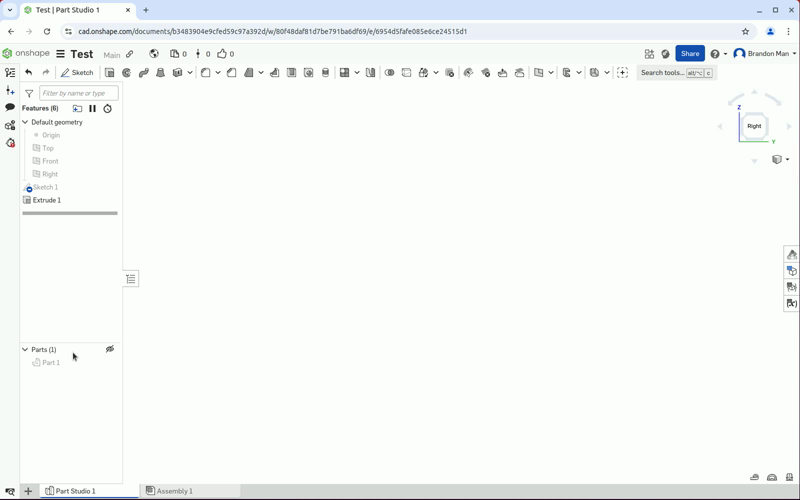
key(shift+y)
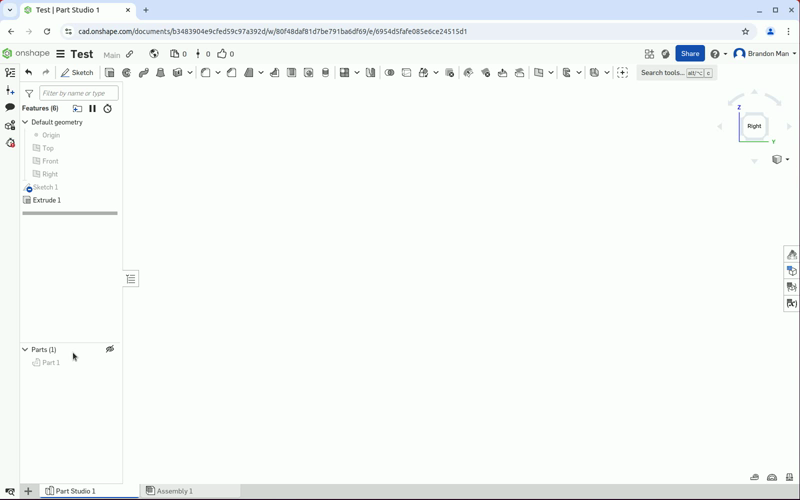
key(shift+s)
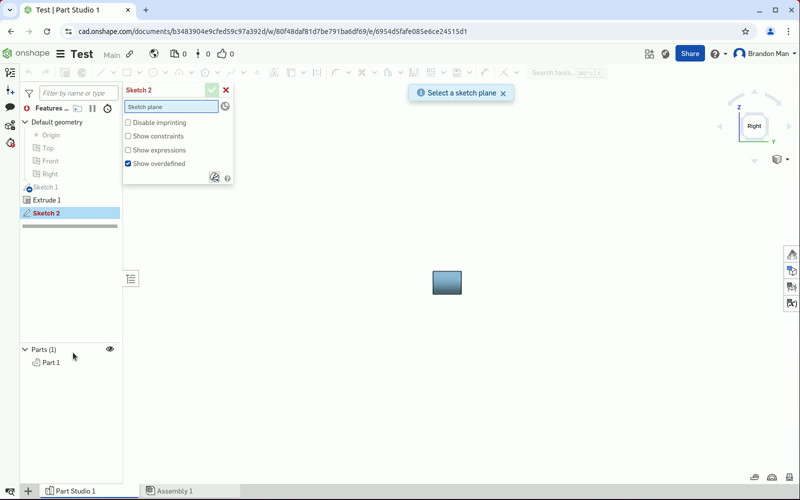
mouse_move(73, 176)
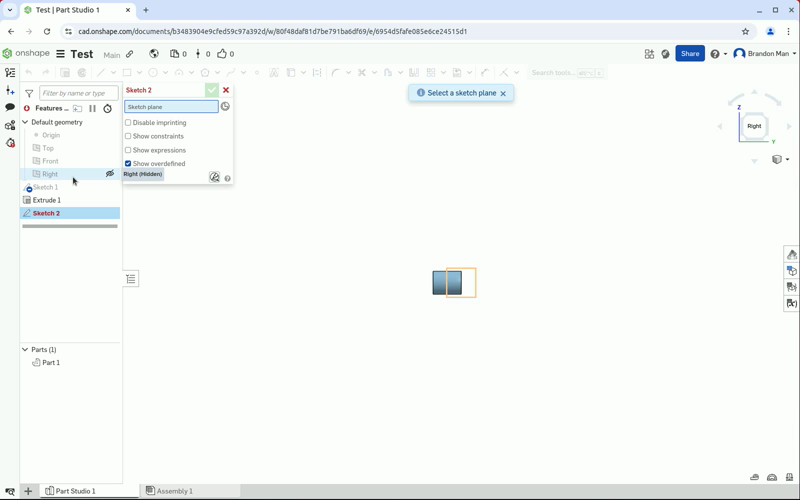
click(73, 176)
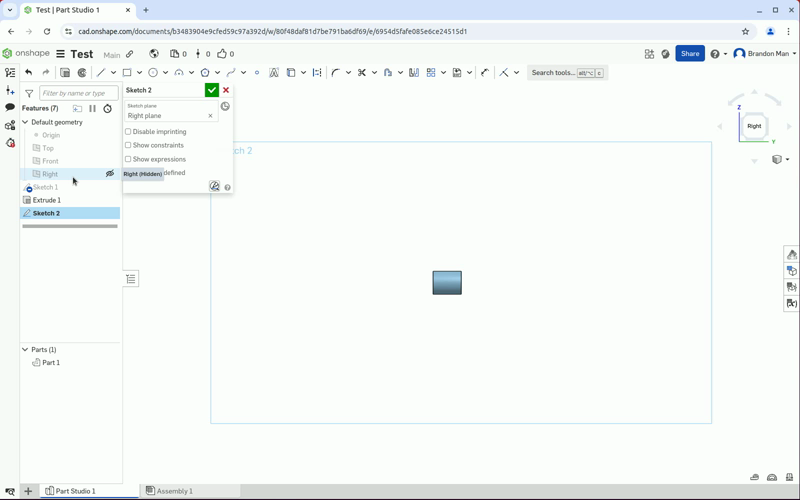
mouse_move(73, 352)
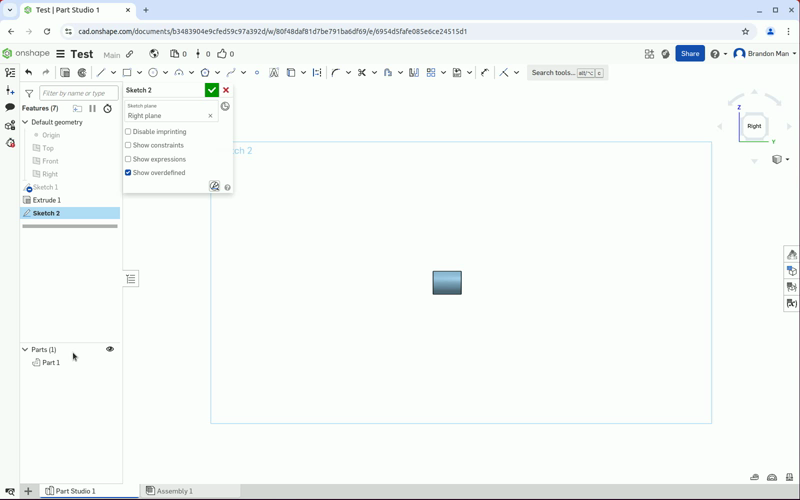
key(y)
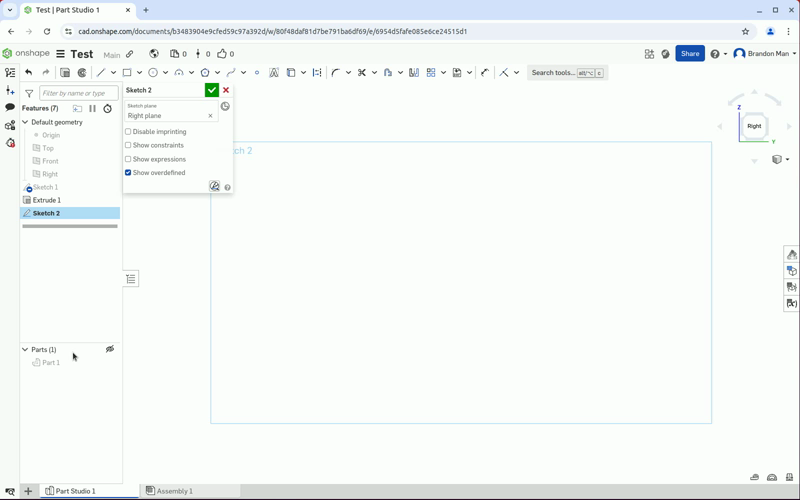
key(l)
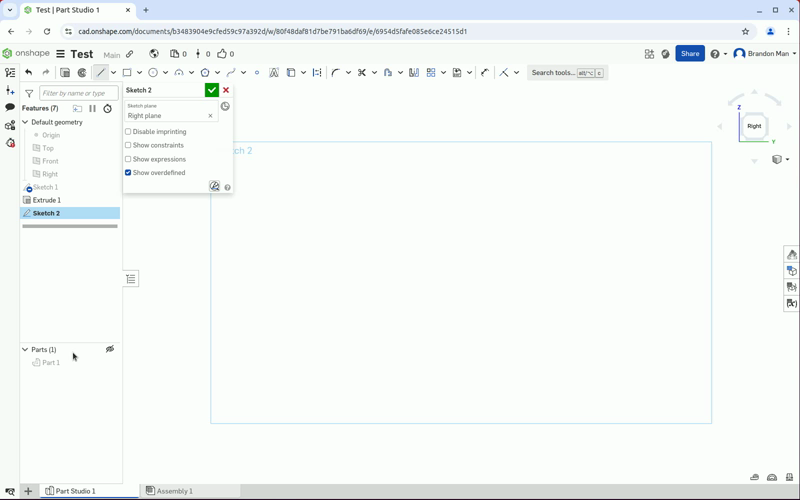
key_down(shift)
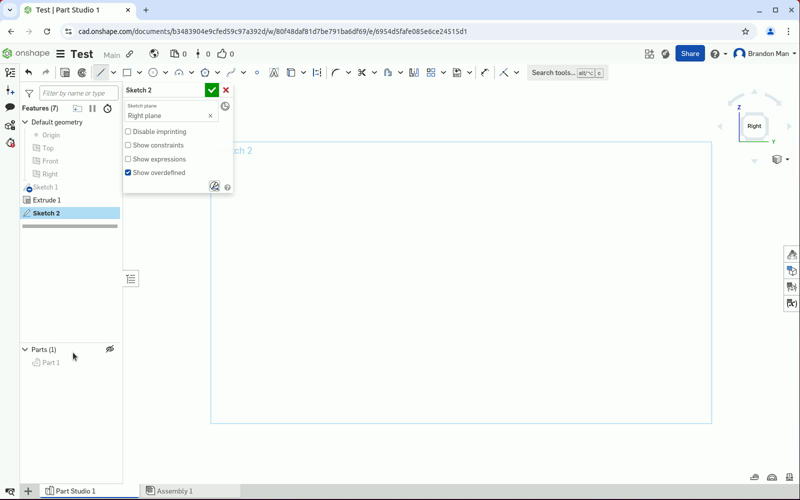
mouse_move(439, 288)
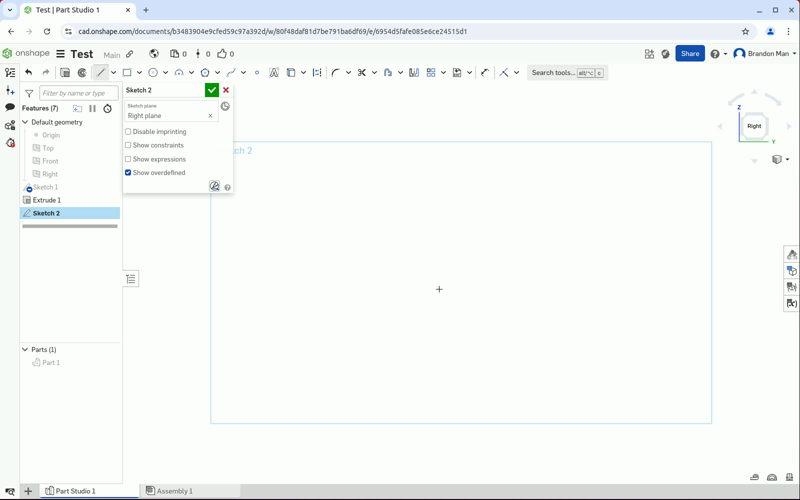
click(439, 288)
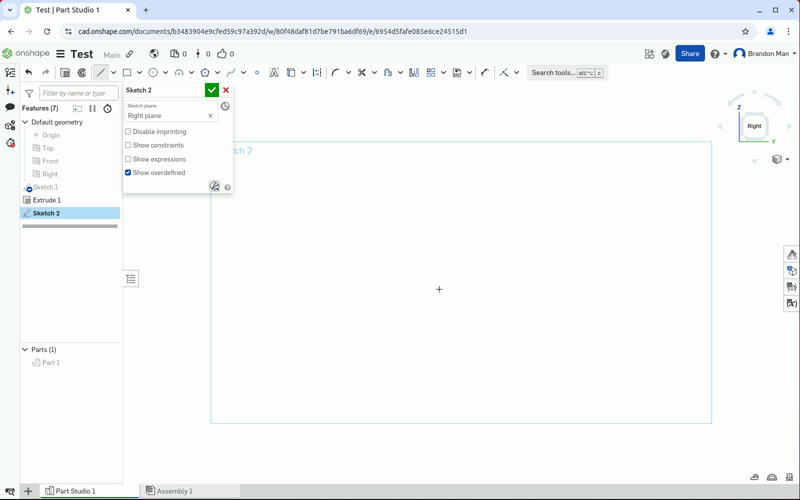
key_up(shift)
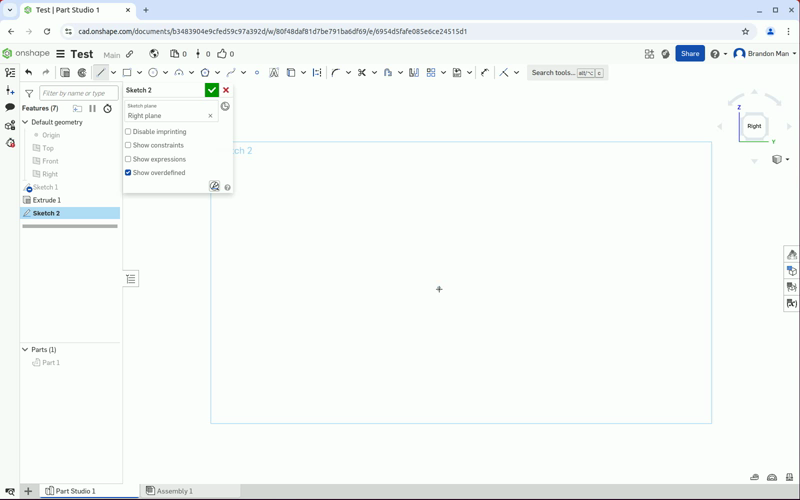
key_down(shift)
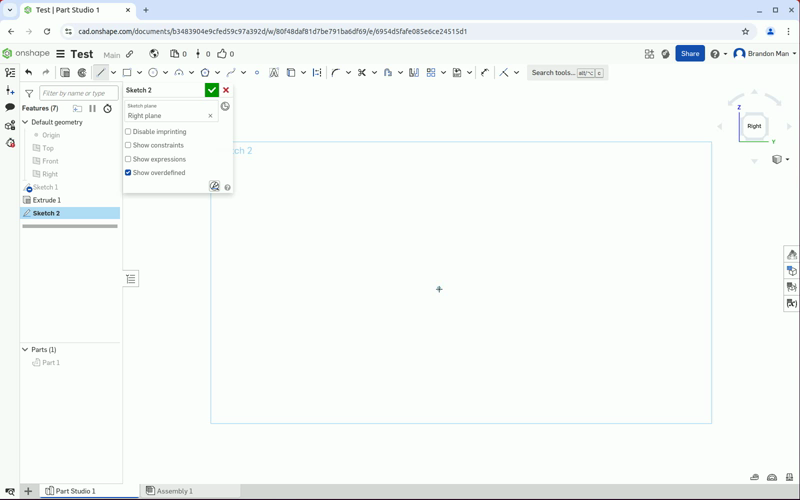
mouse_move(469, 288)
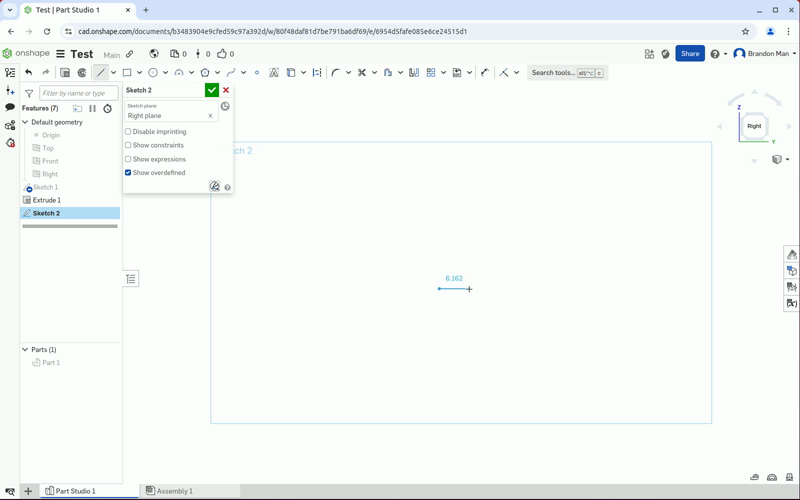
mouse_move(461, 292)
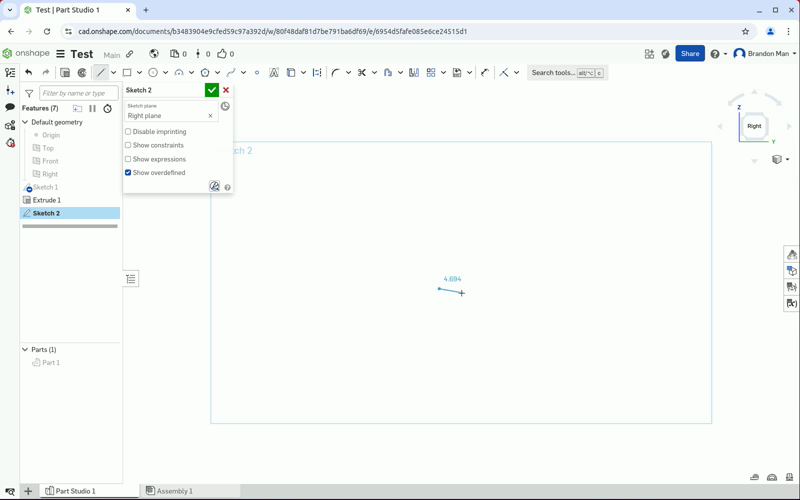
click(461, 292)
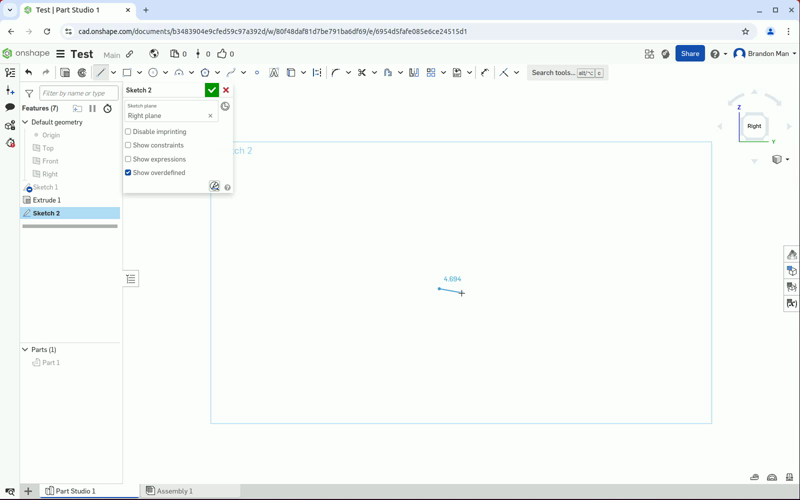
key_up(shift)
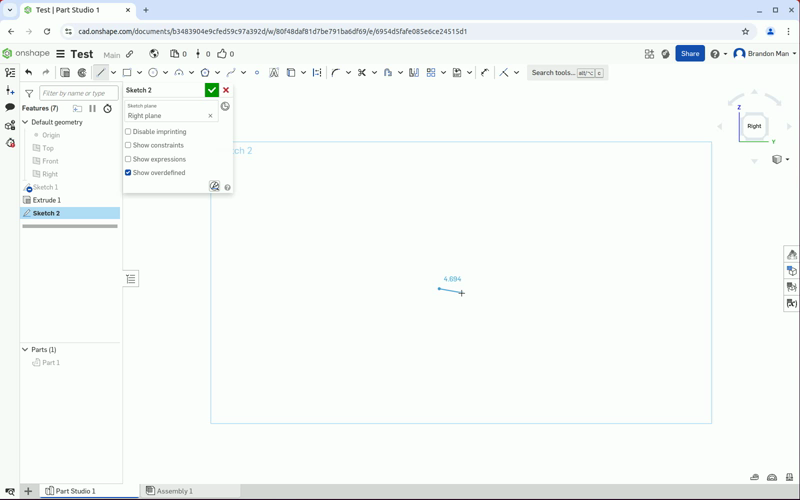
key_down(shift)
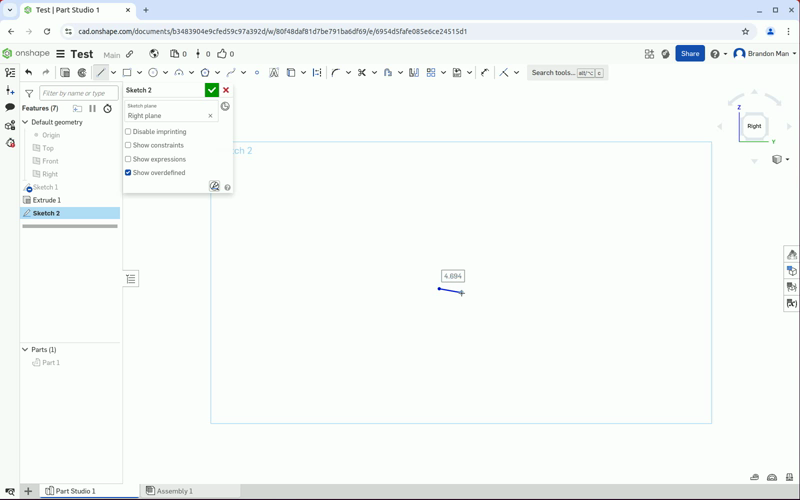
mouse_move(491, 292)
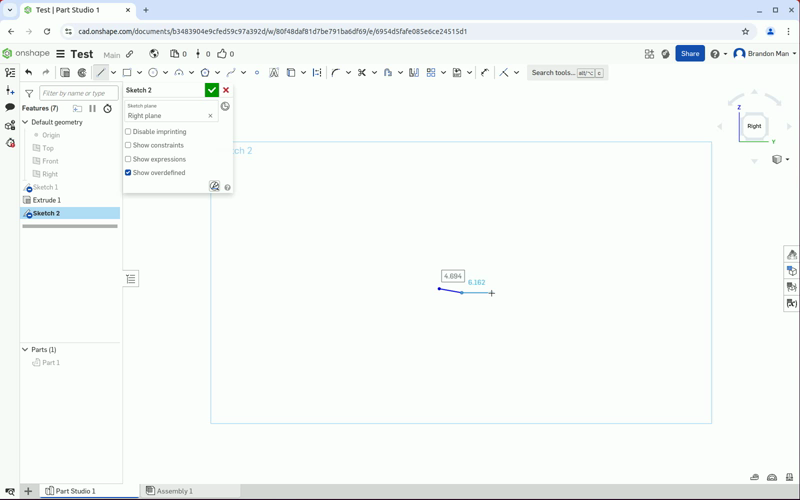
mouse_move(461, 275)
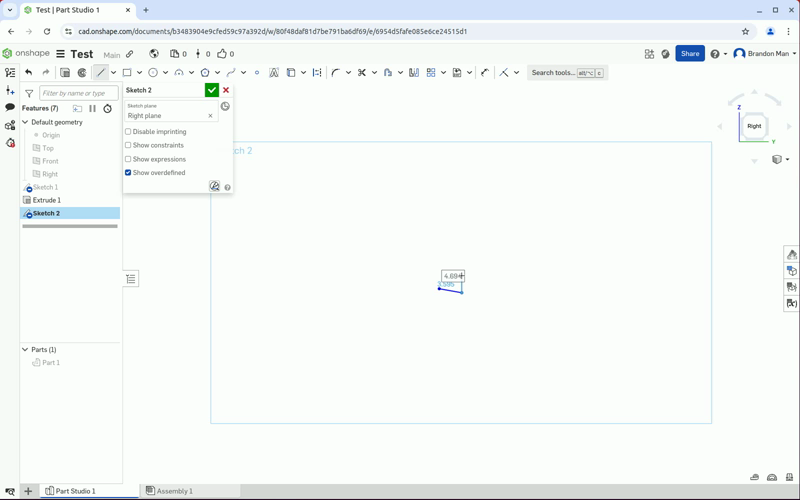
click(461, 275)
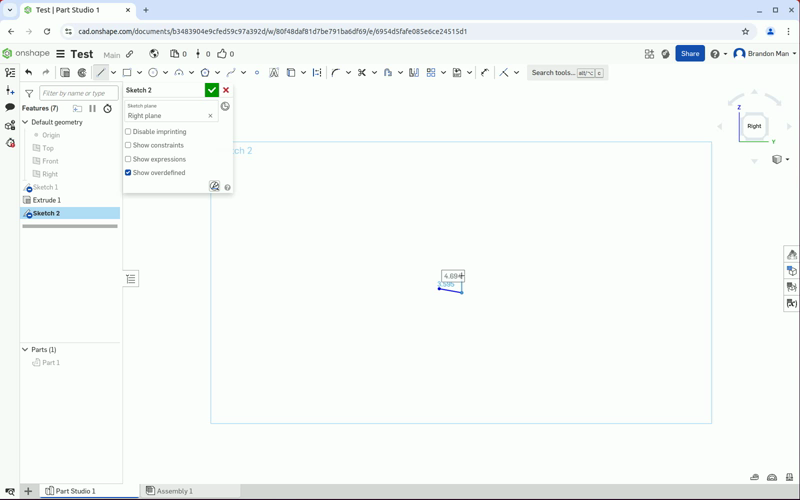
key_up(shift)
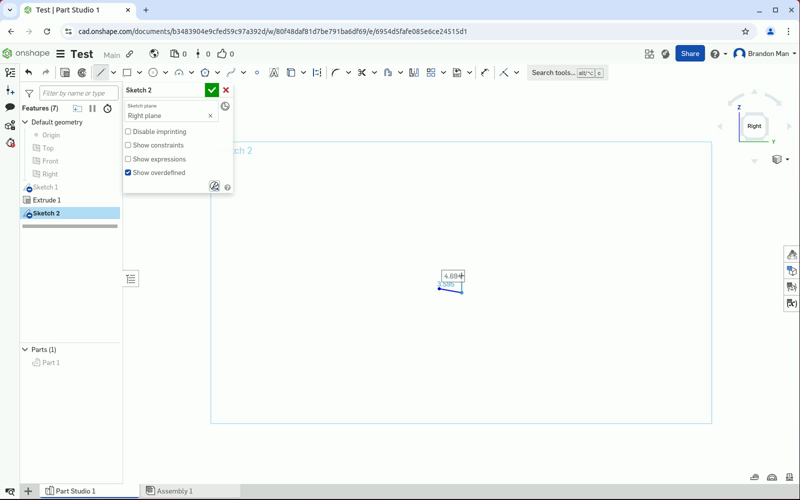
key_down(shift)
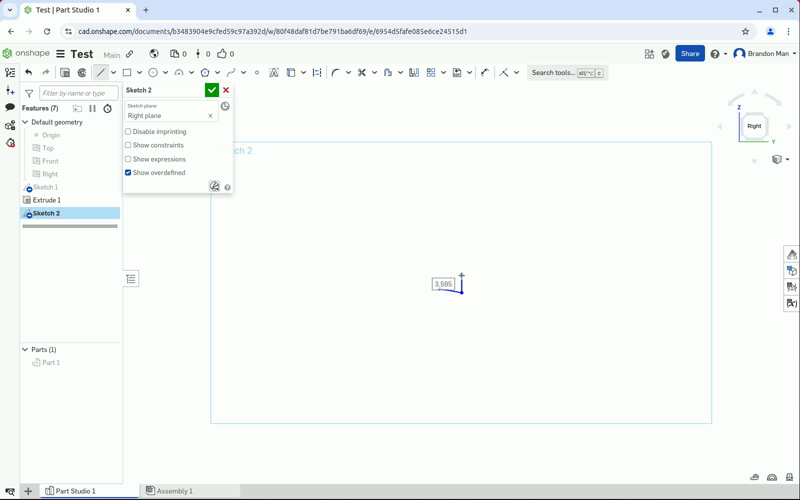
mouse_move(491, 275)
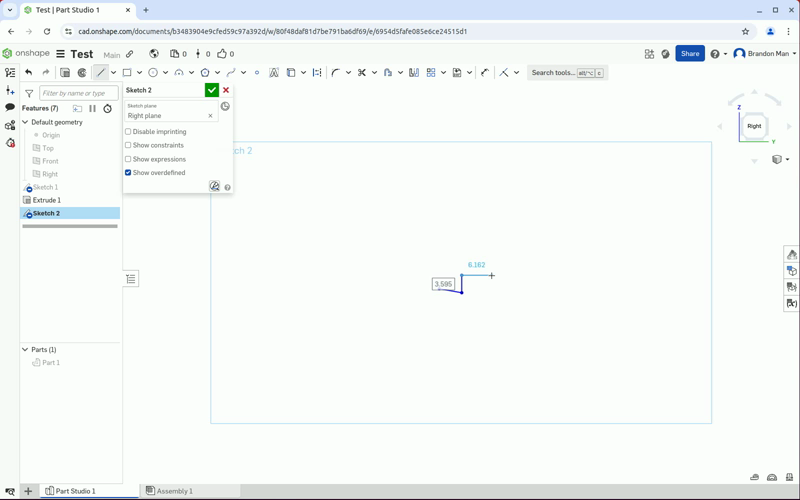
mouse_move(439, 277)
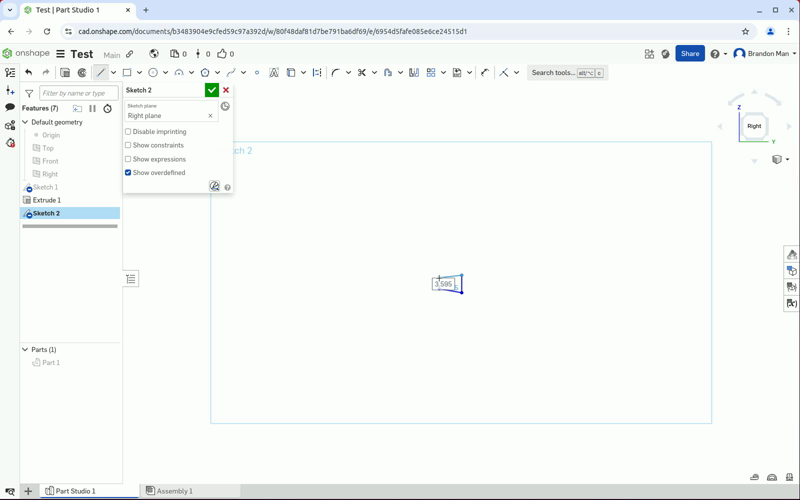
click(439, 277)
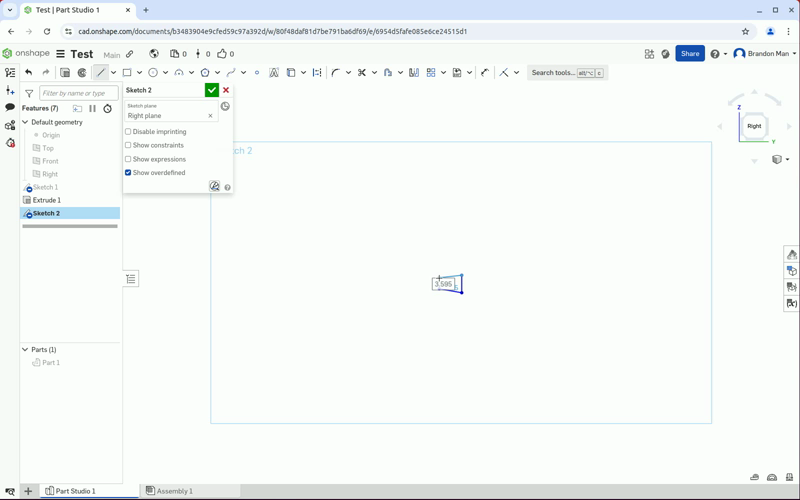
key_up(shift)
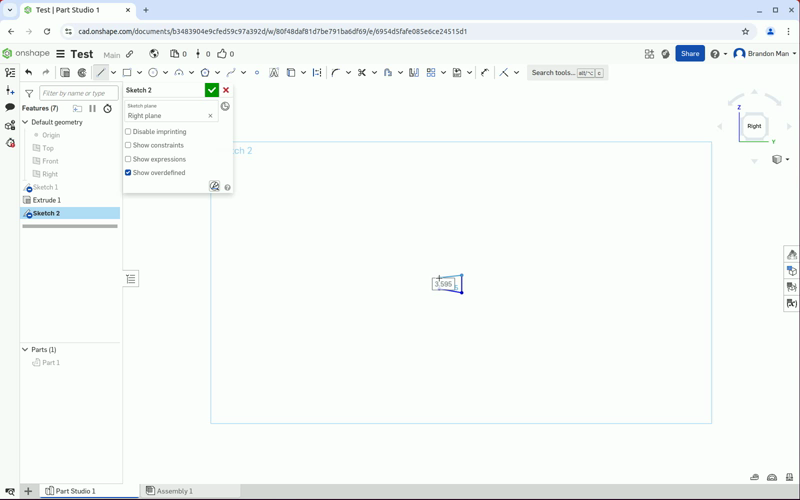
mouse_move(469, 277)
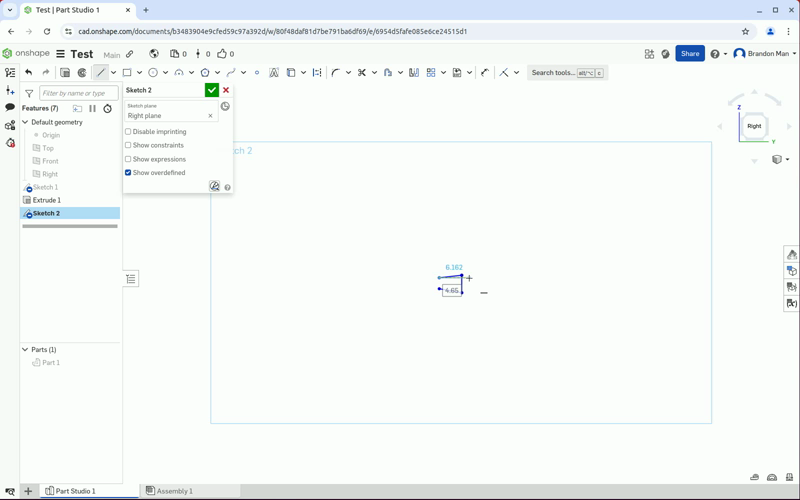
key_down(shift)
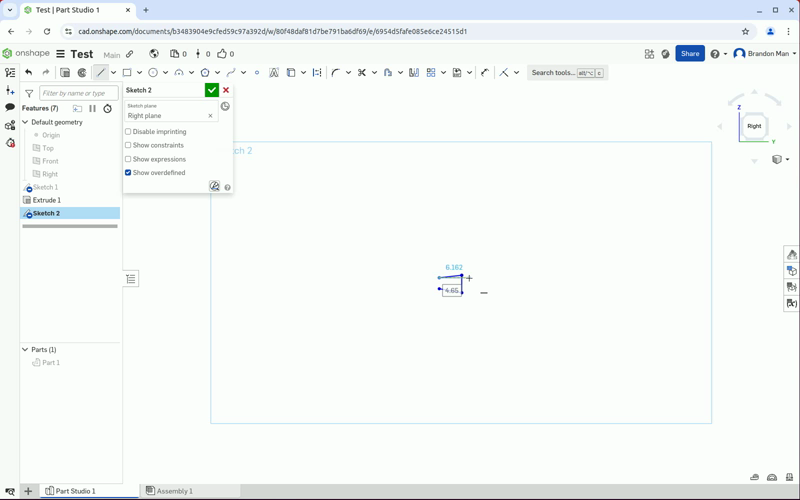
mouse_move(439, 288)
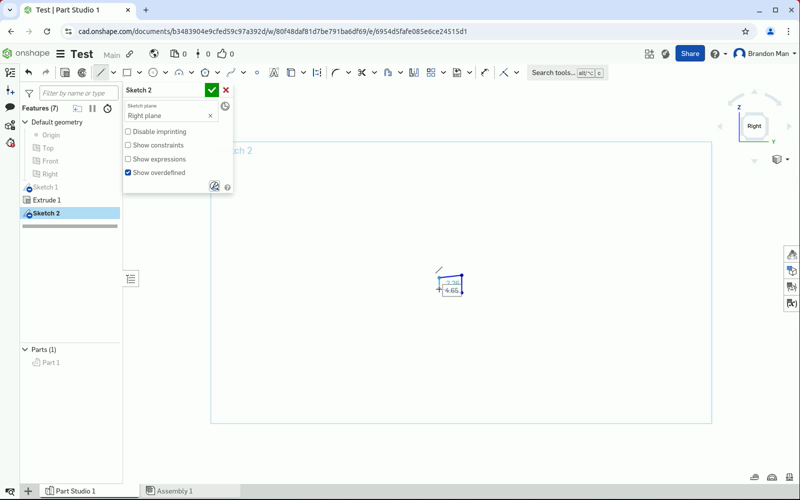
key_up(shift)
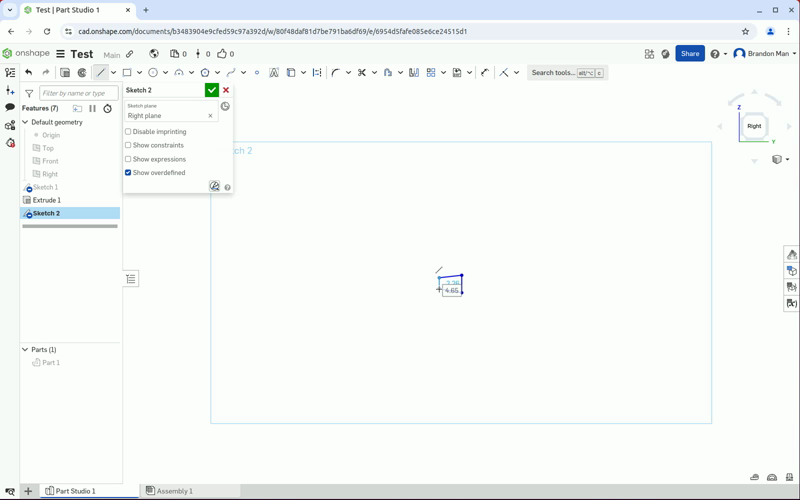
click(439, 288)
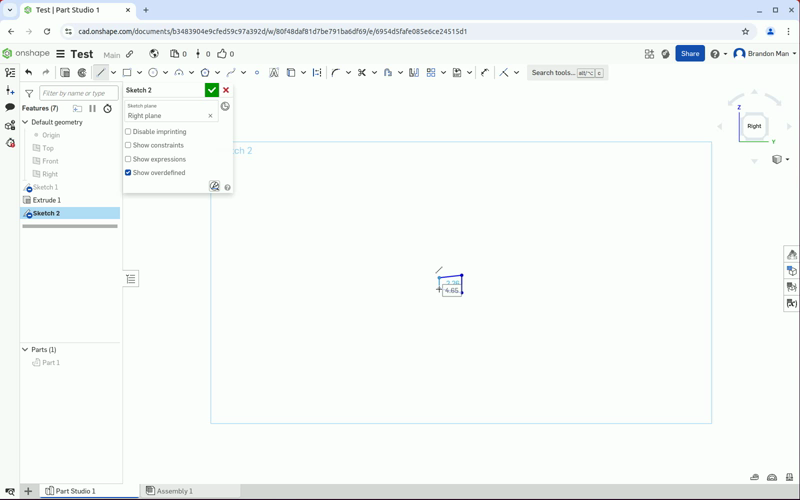
key(esc)
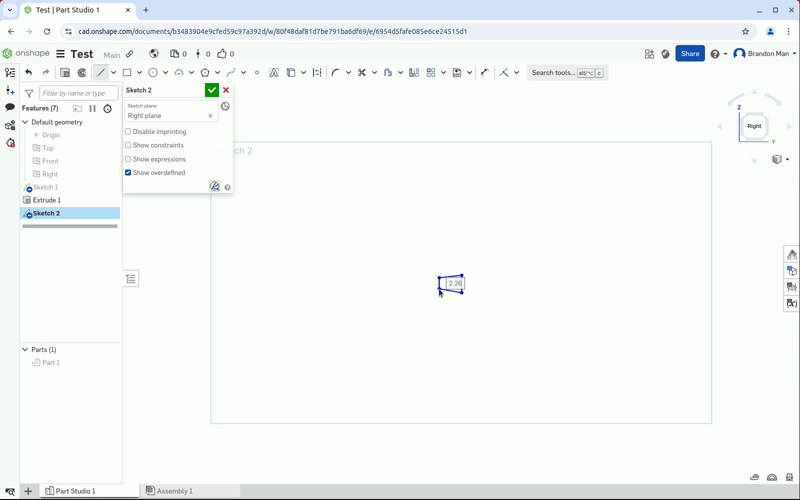
mouse_move(443, 282)
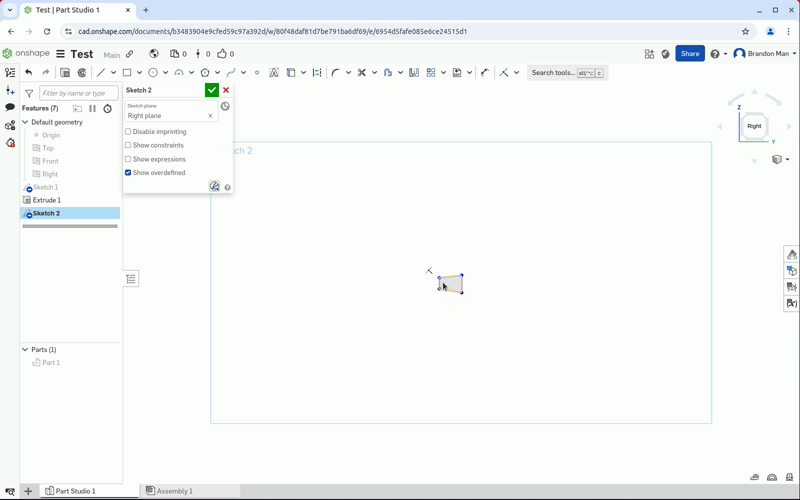
scroll(6)
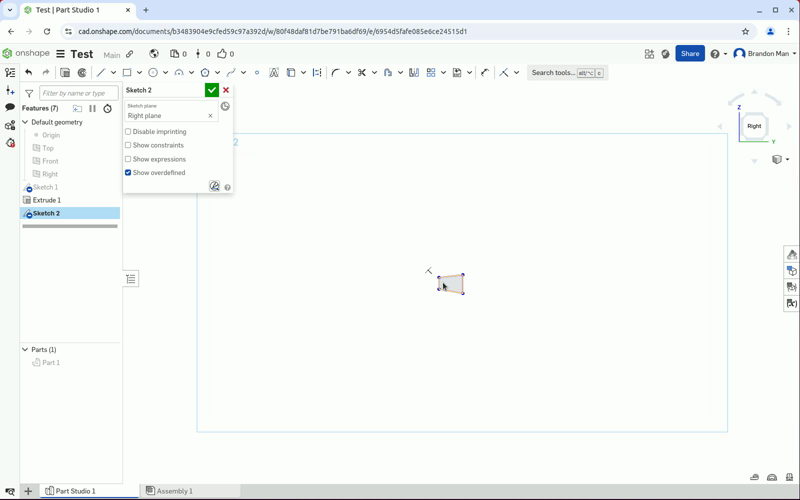
scroll(6)
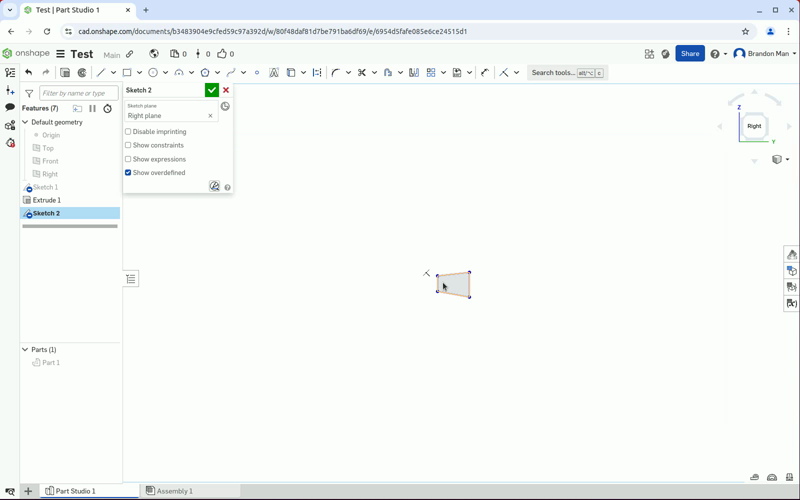
scroll(6)
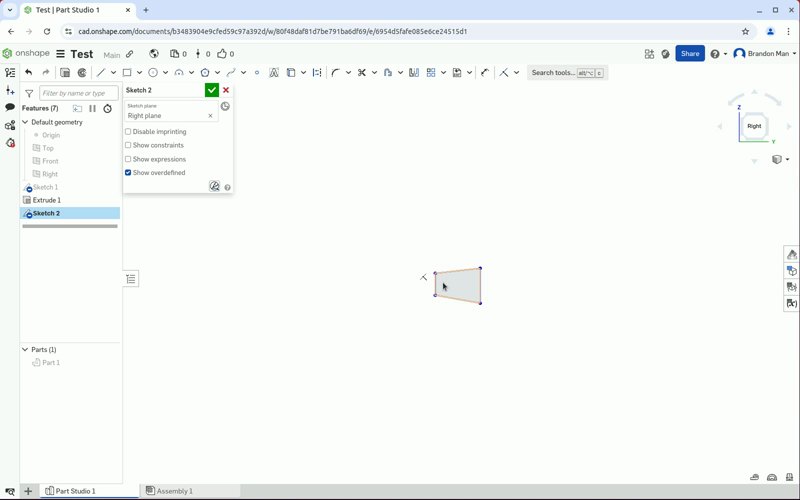
scroll(6)
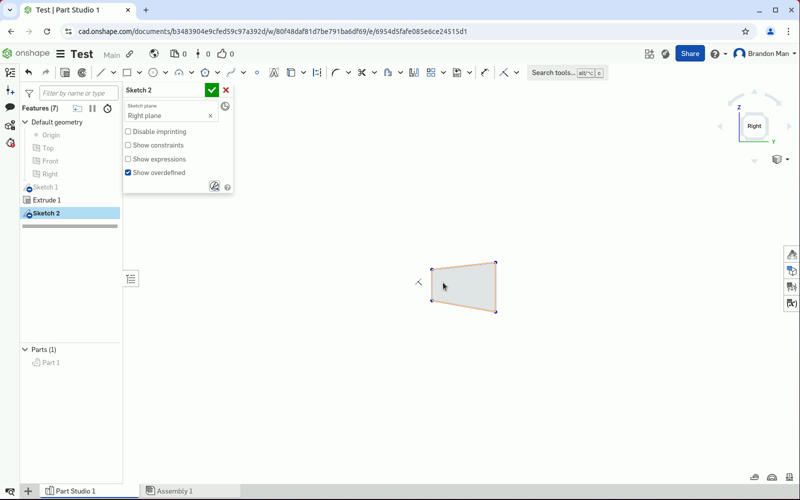
scroll(6)
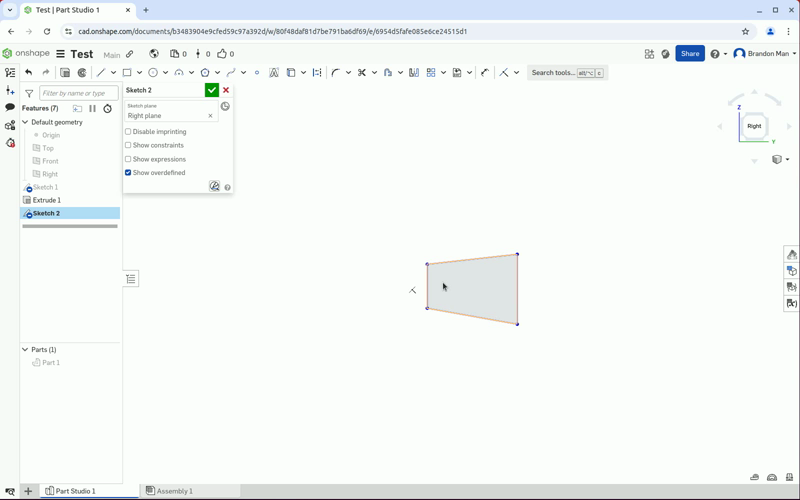
scroll(6)
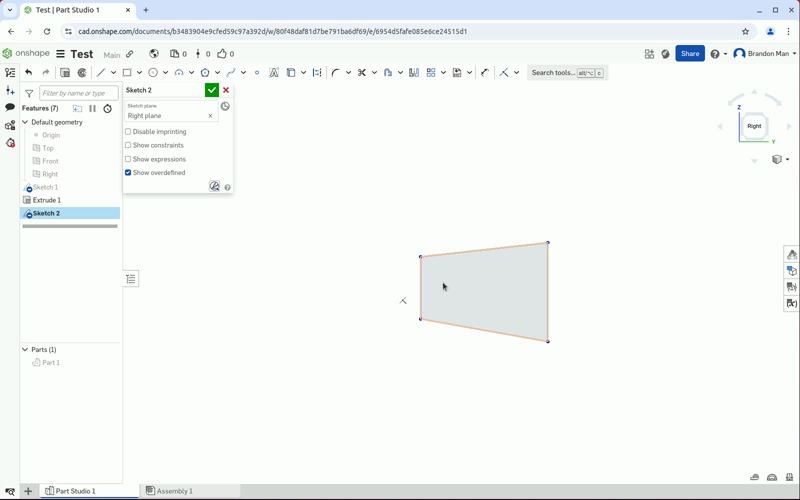
scroll(6)
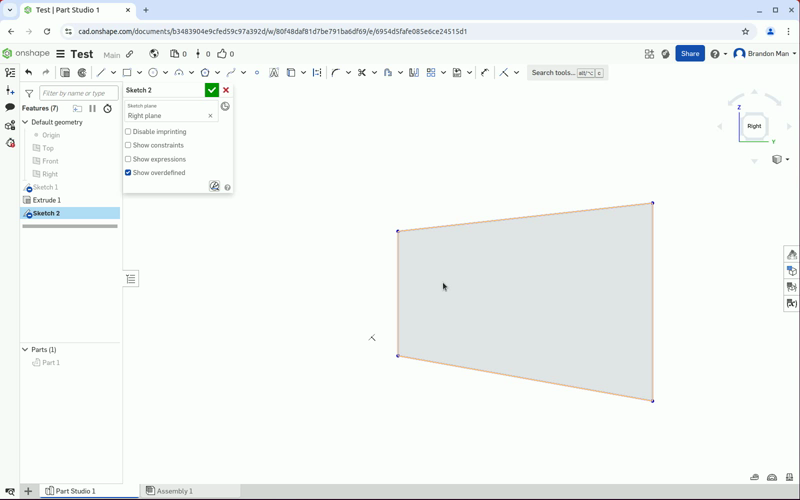
click(443, 282)
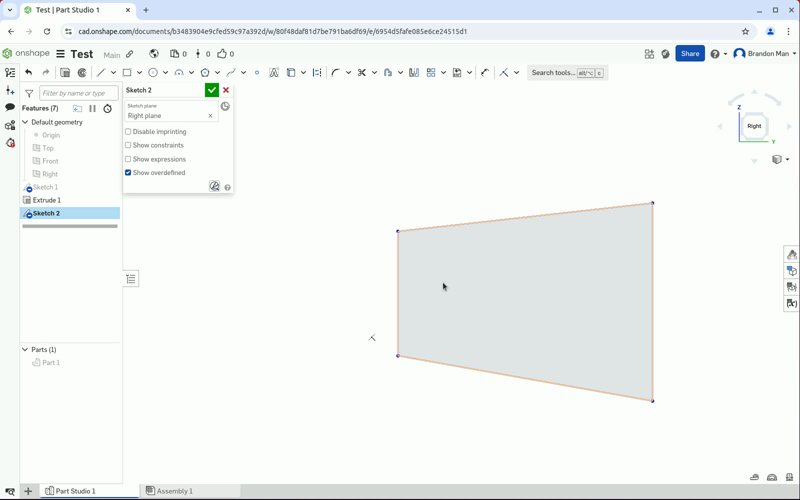
scroll(-6)
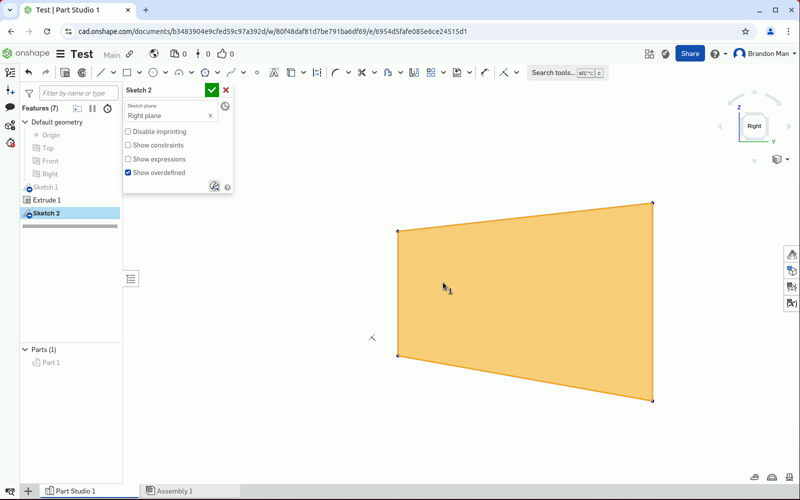
scroll(-6)
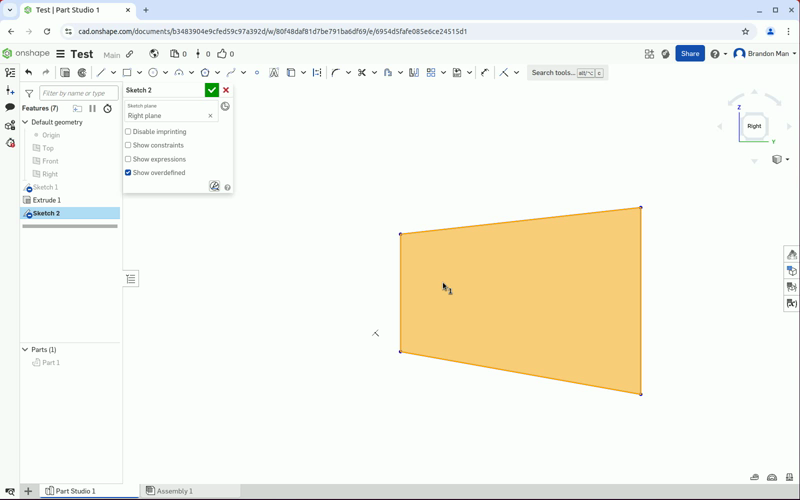
scroll(-6)
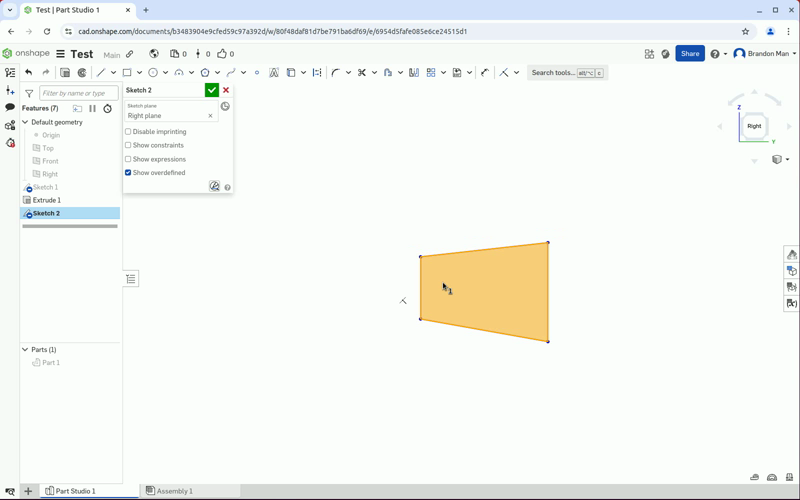
scroll(-6)
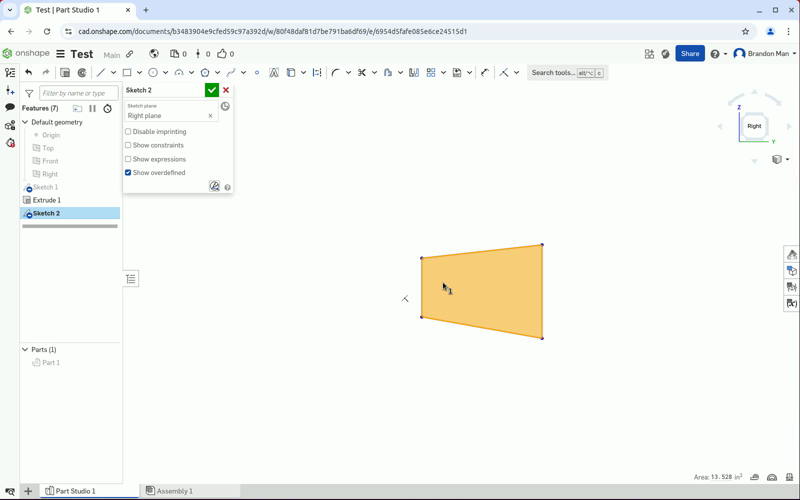
scroll(-6)
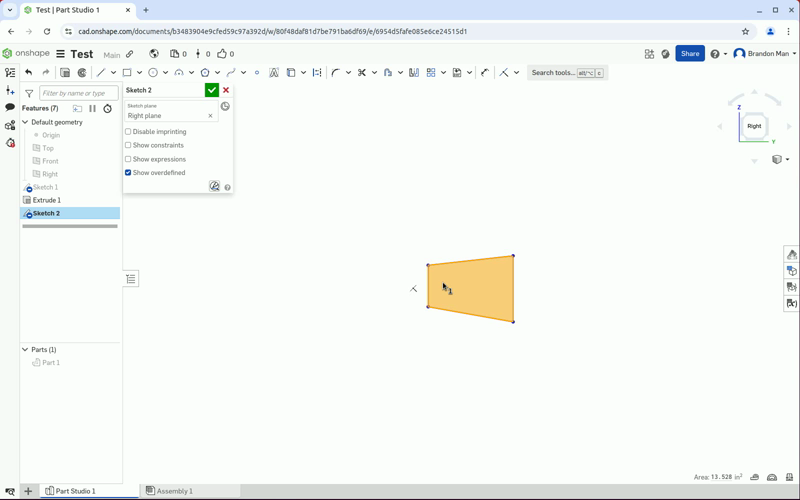
scroll(-6)
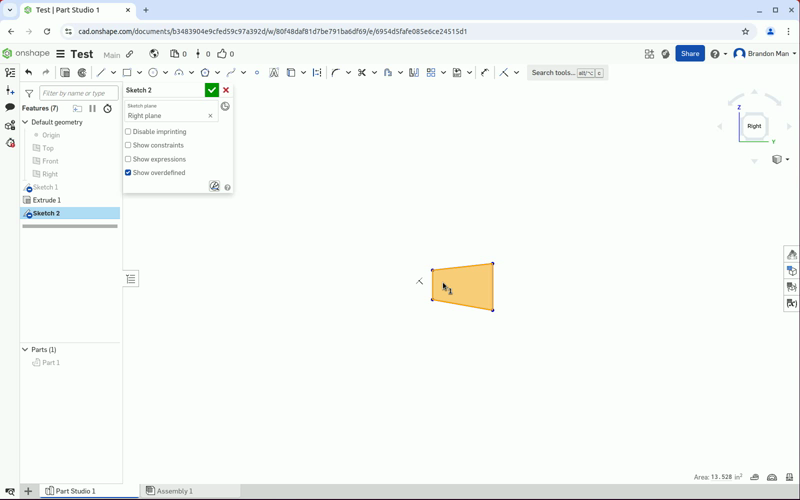
scroll(-6)
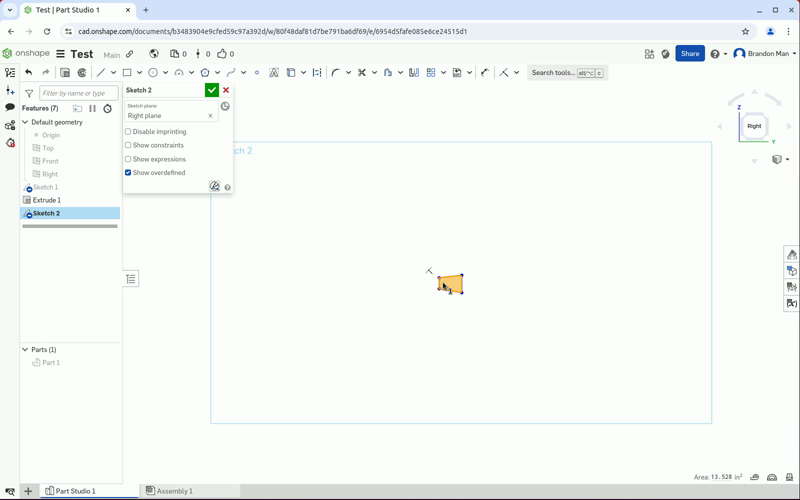
mouse_move(73, 352)
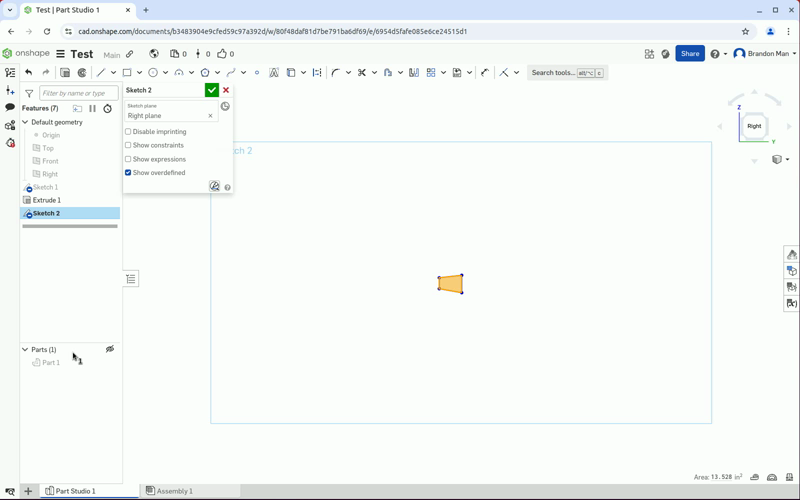
key(shift+y)
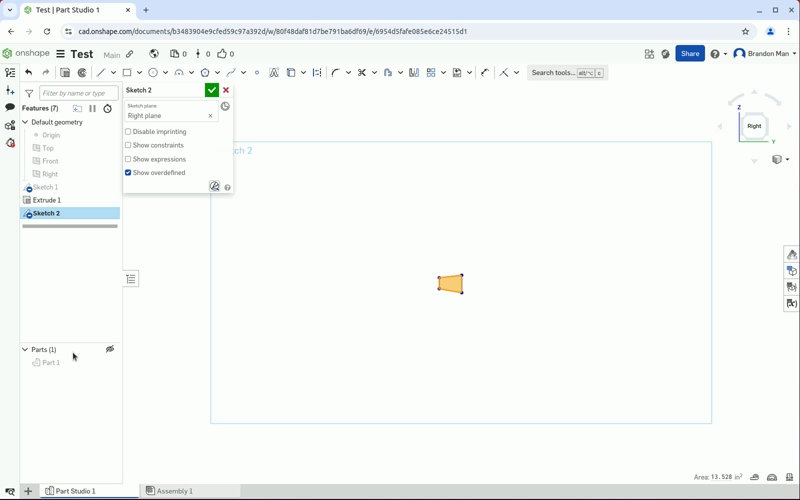
key(shift+e)
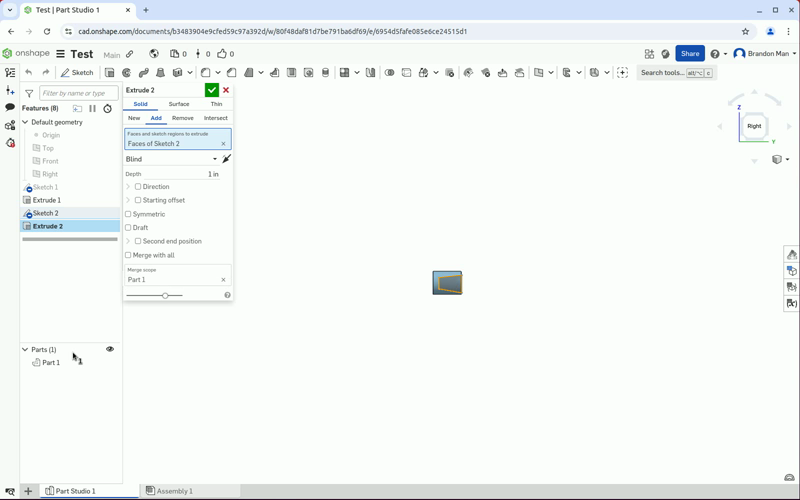
mouse_move(143, 106)
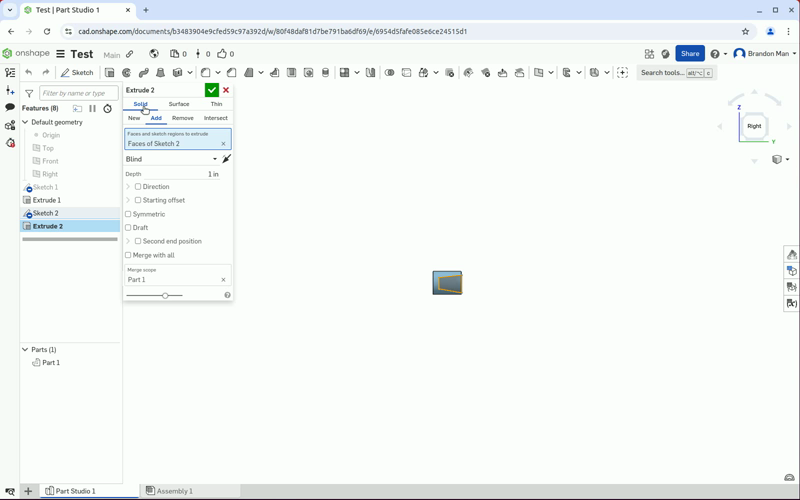
click(143, 106)
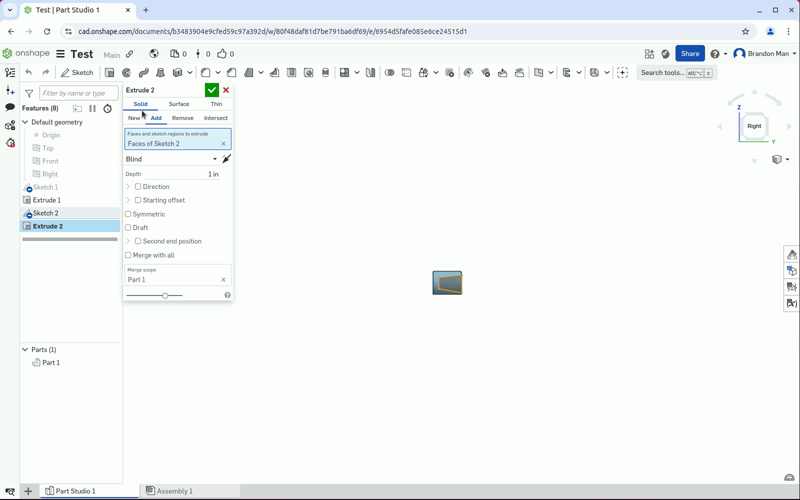
mouse_move(137, 120)
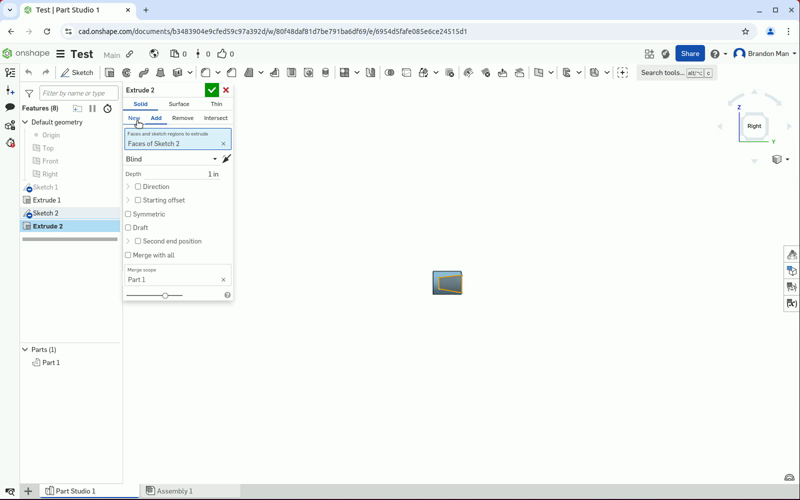
click(137, 120)
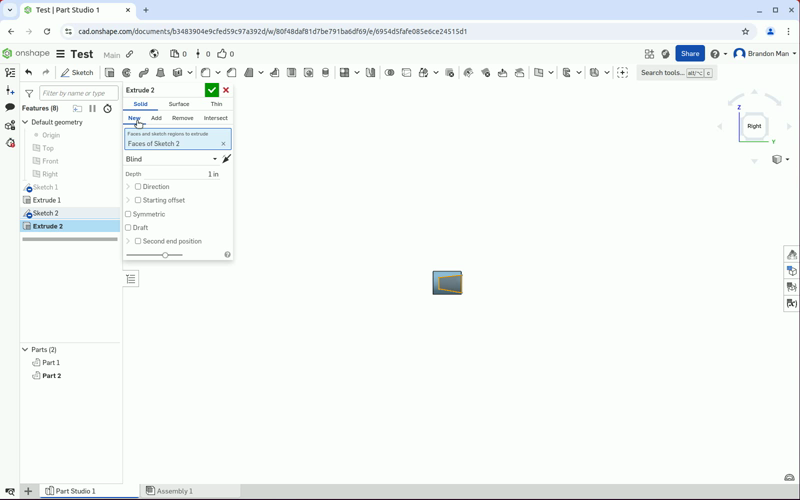
key(tab, 4)
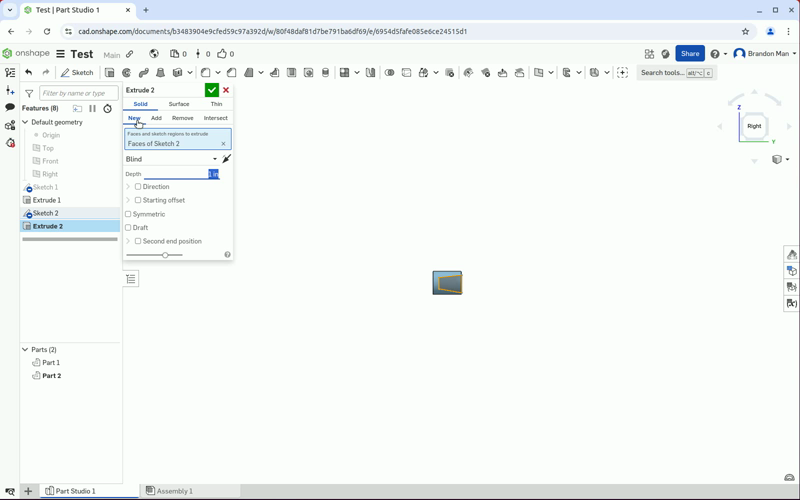
text(4.333)
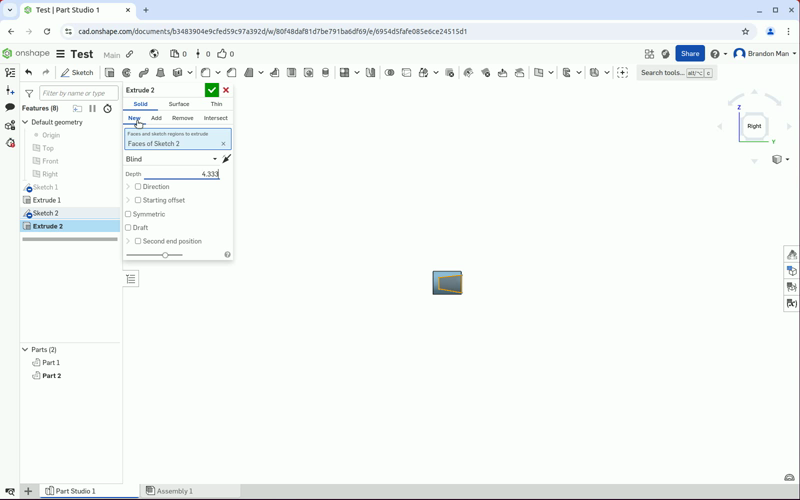
key(enter)
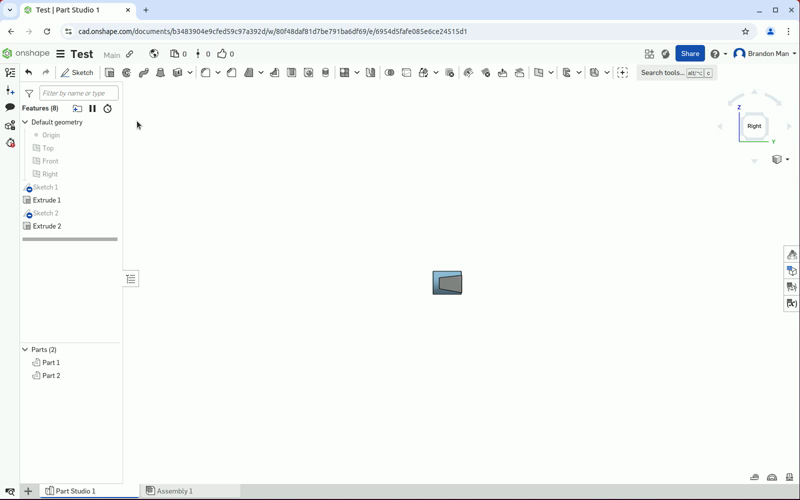
key(shift+h)
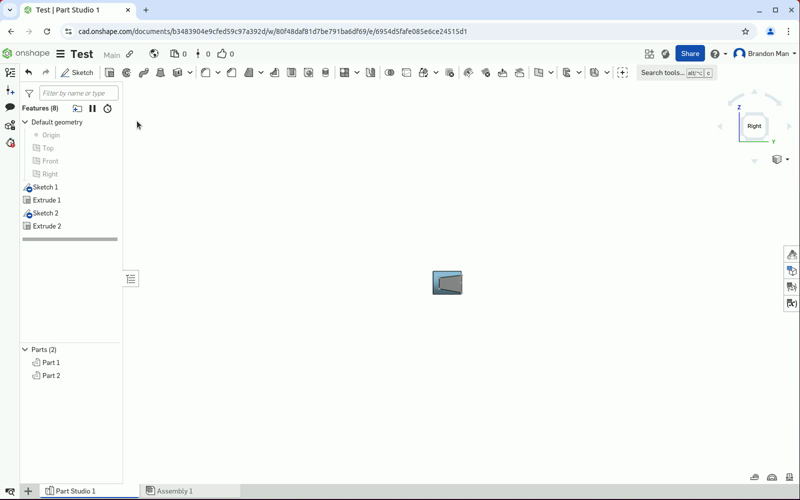
key(shift+h)
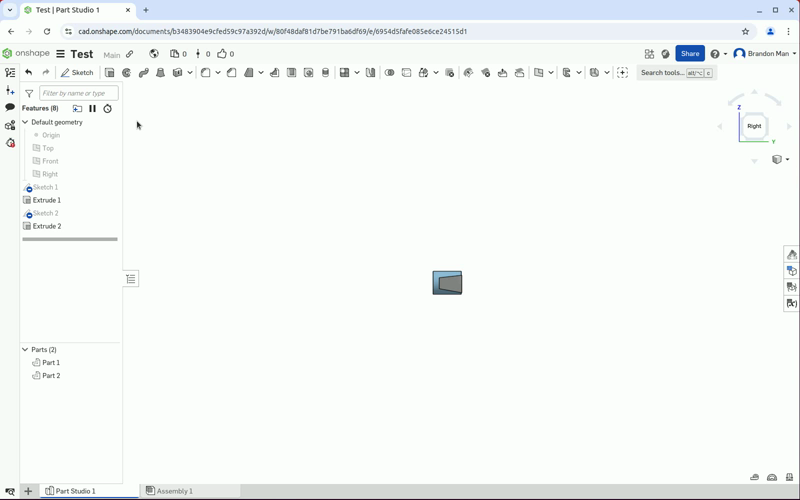
mouse_move(73, 189)
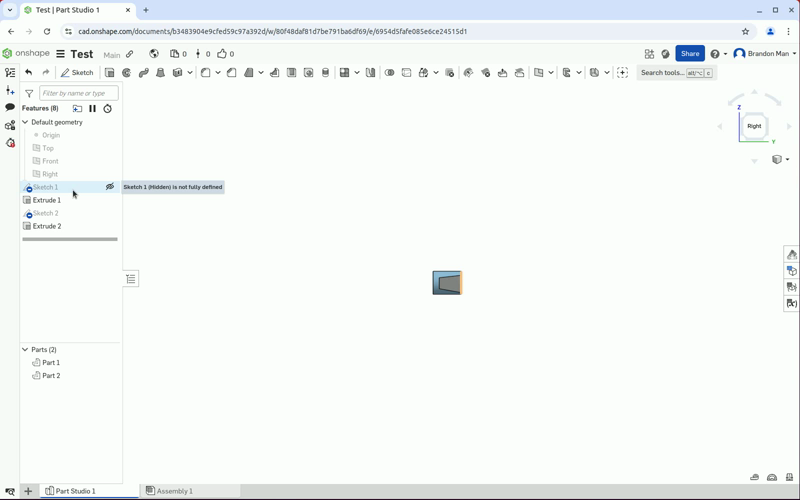
click(73, 189)
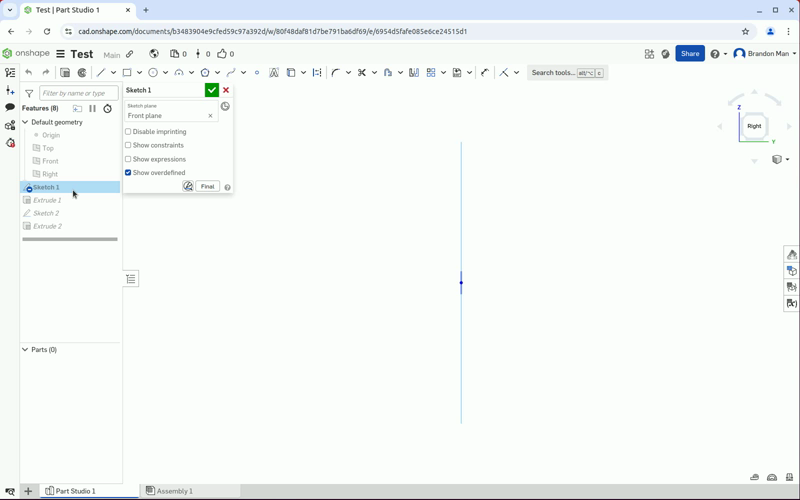
mouse_move(229, 92)
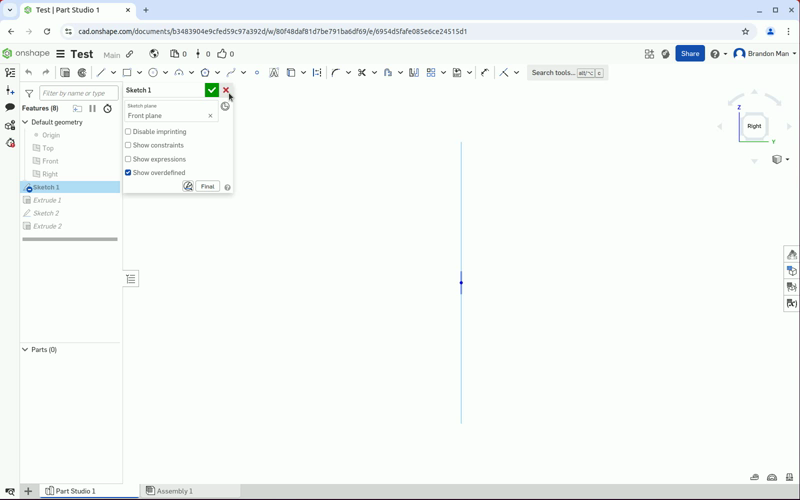
click(229, 92)
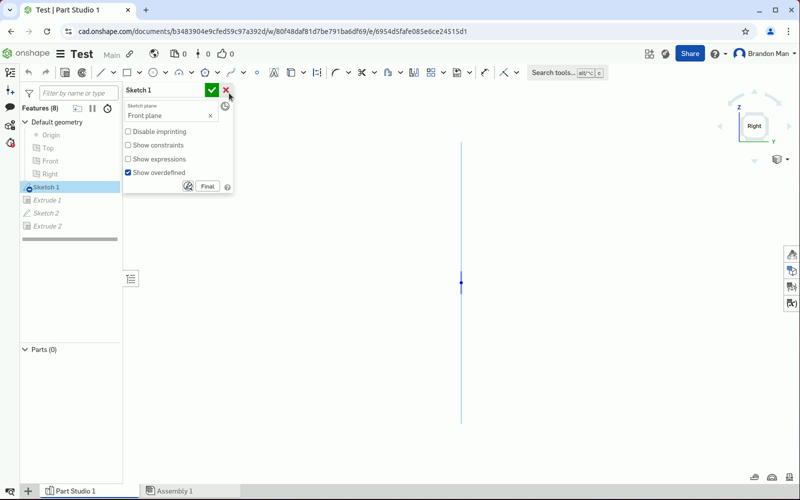
key(shift+s)
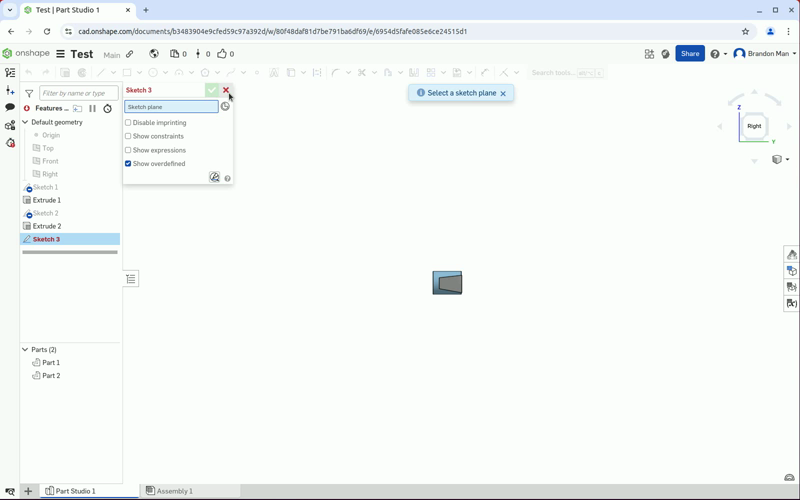
mouse_move(73, 176)
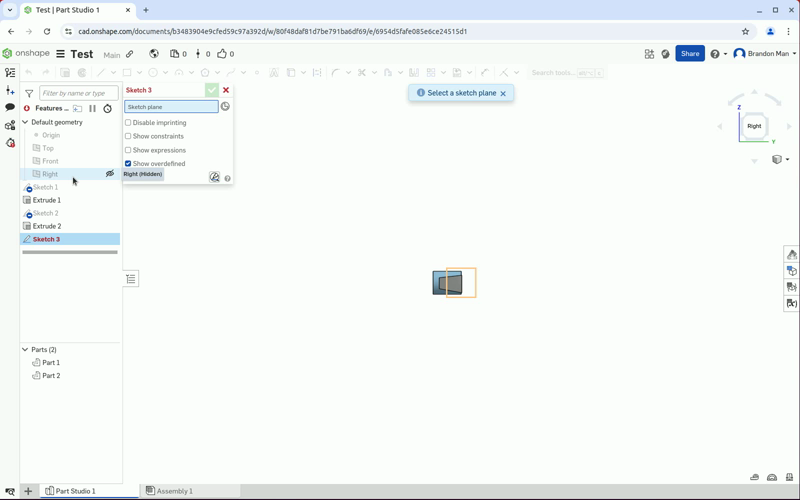
click(73, 176)
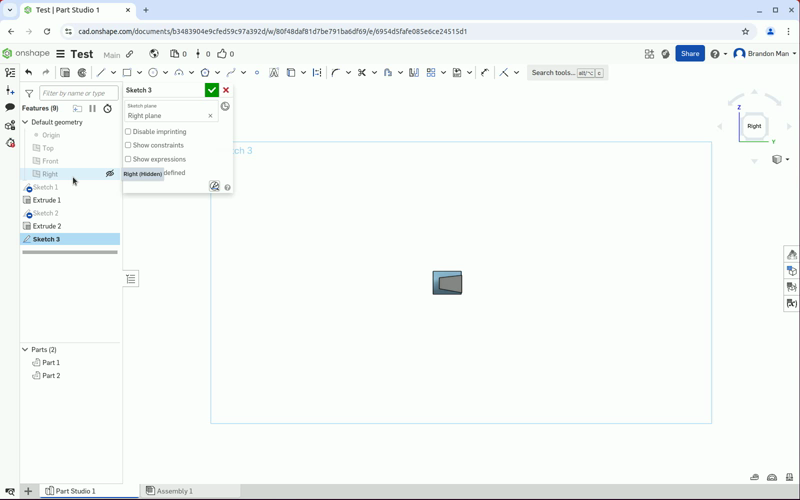
mouse_move(73, 352)
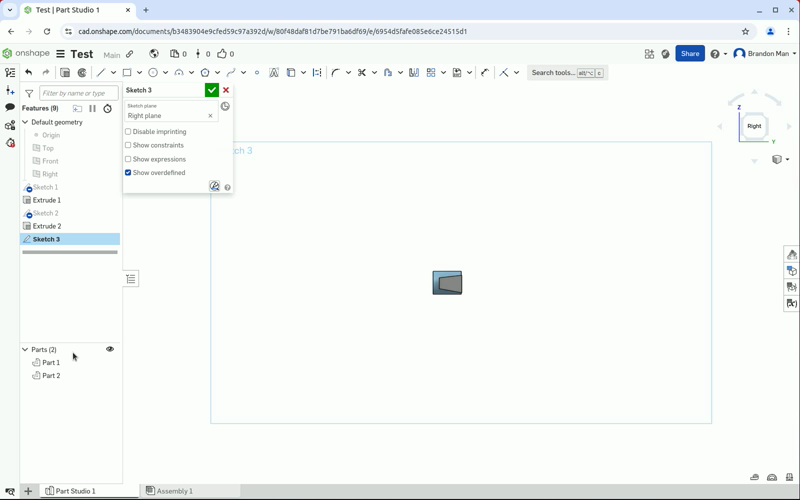
key(y)
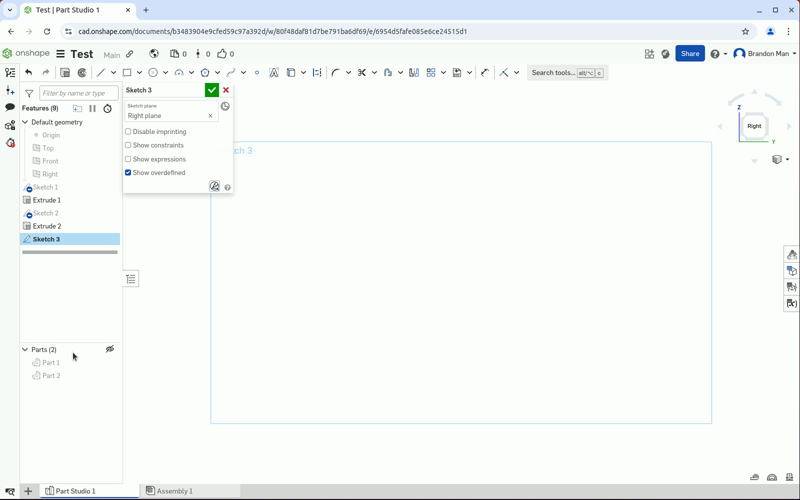
key(l)
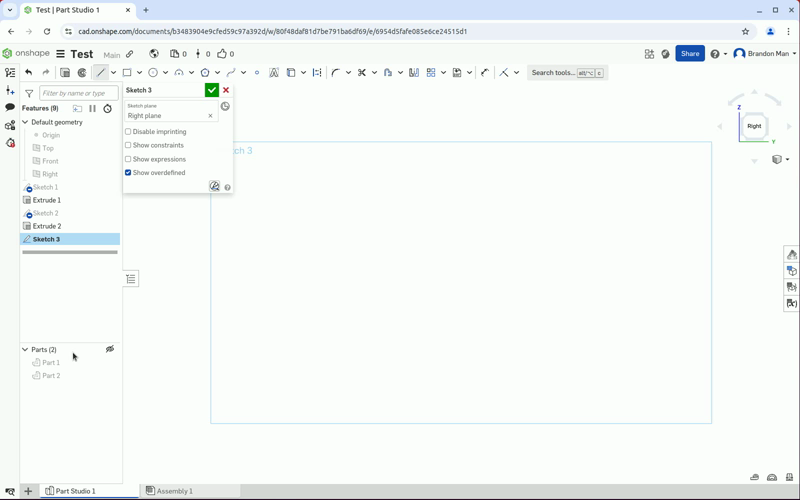
key_down(shift)
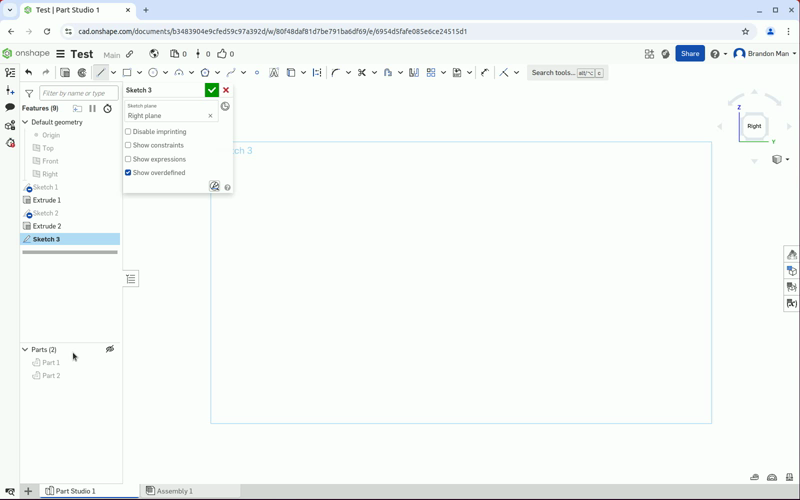
mouse_move(460, 288)
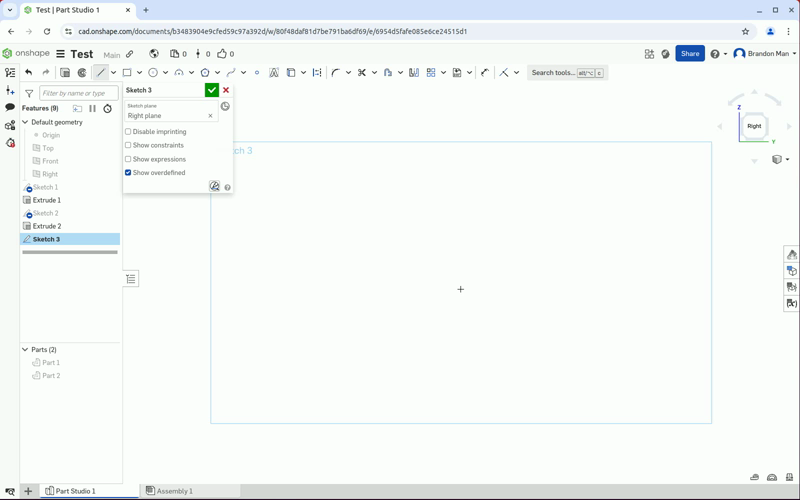
click(460, 288)
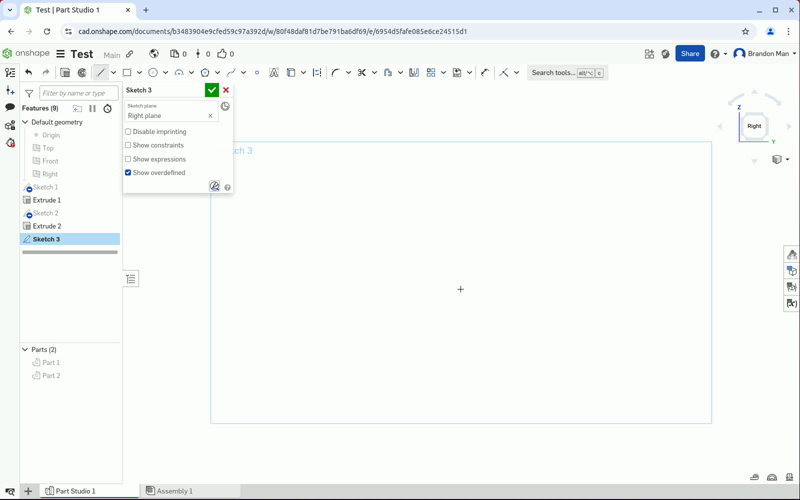
key_up(shift)
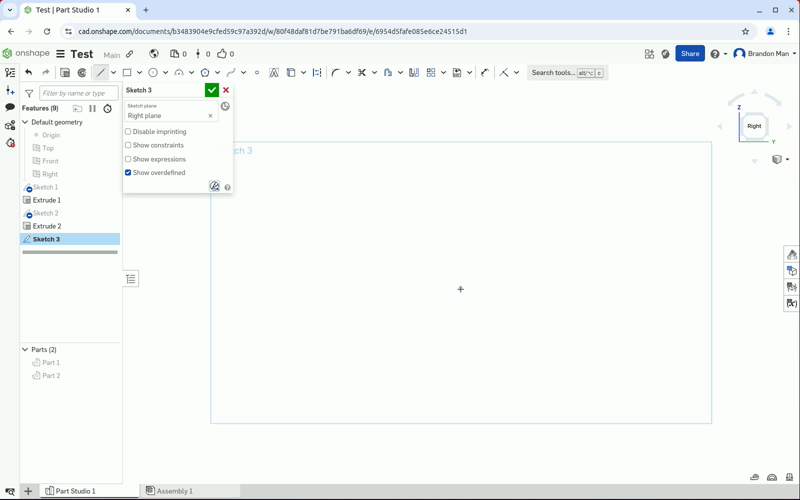
key_down(shift)
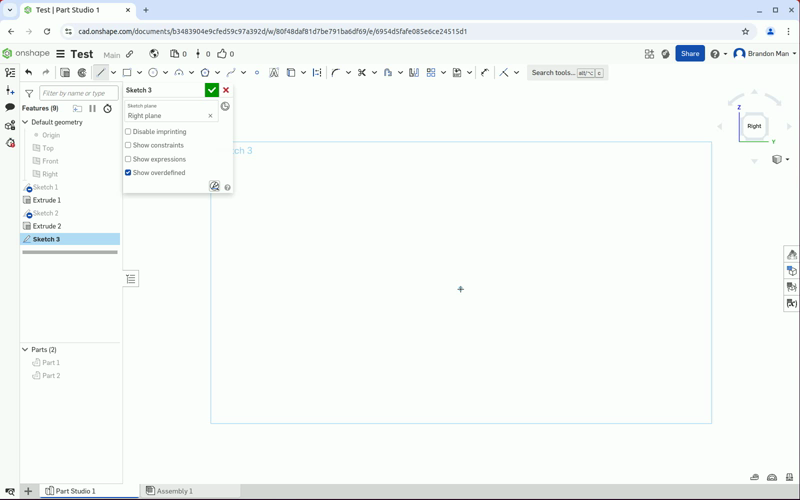
mouse_move(490, 288)
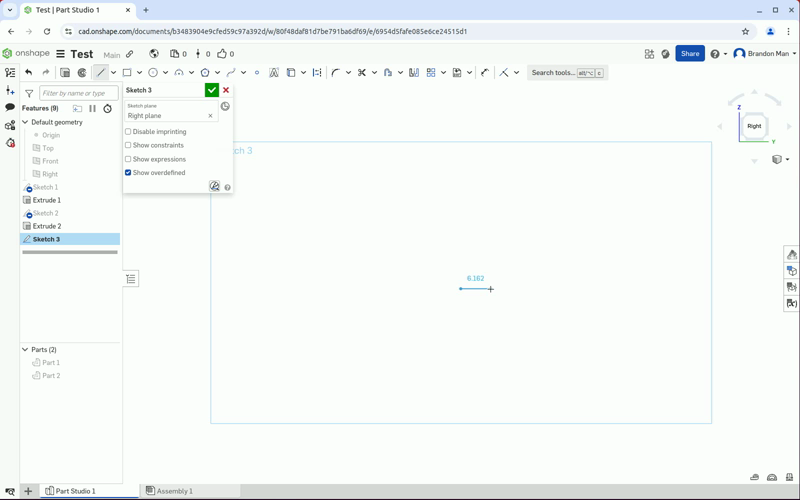
mouse_move(460, 276)
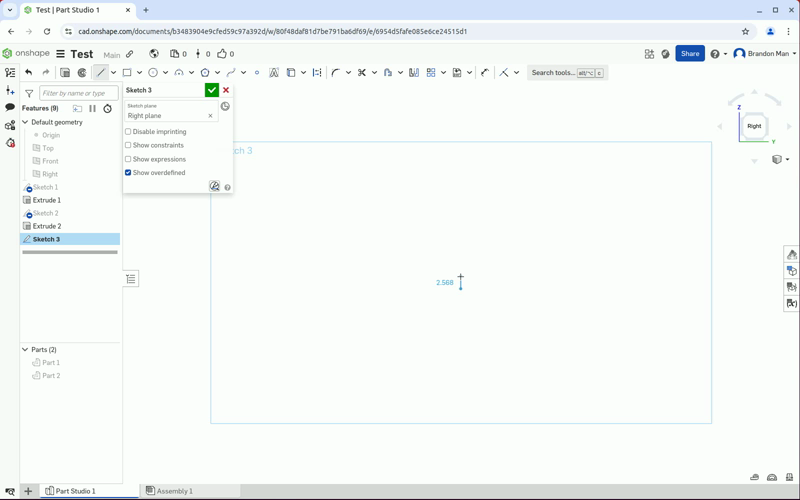
click(460, 276)
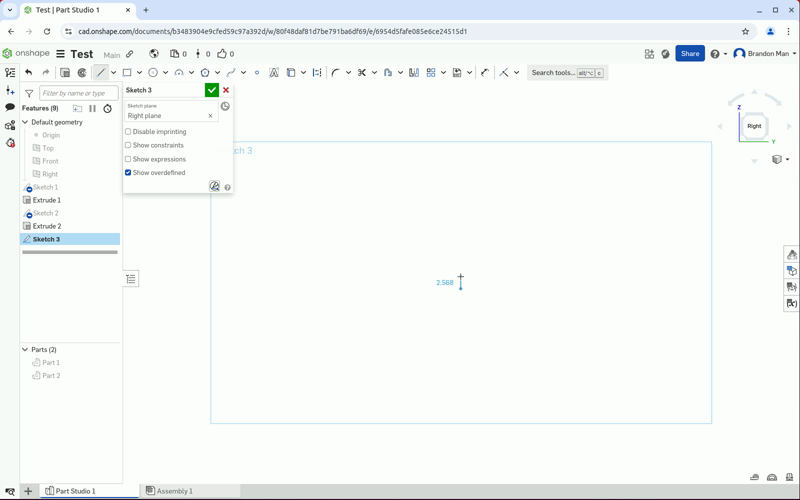
key_up(shift)
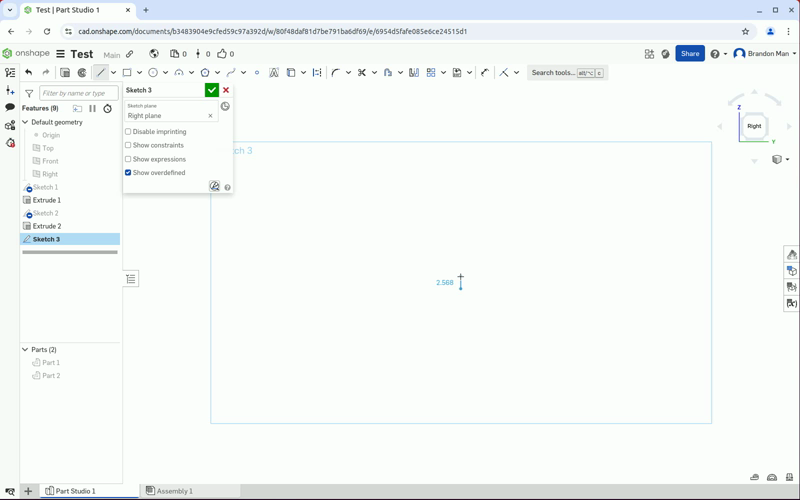
key(esc)
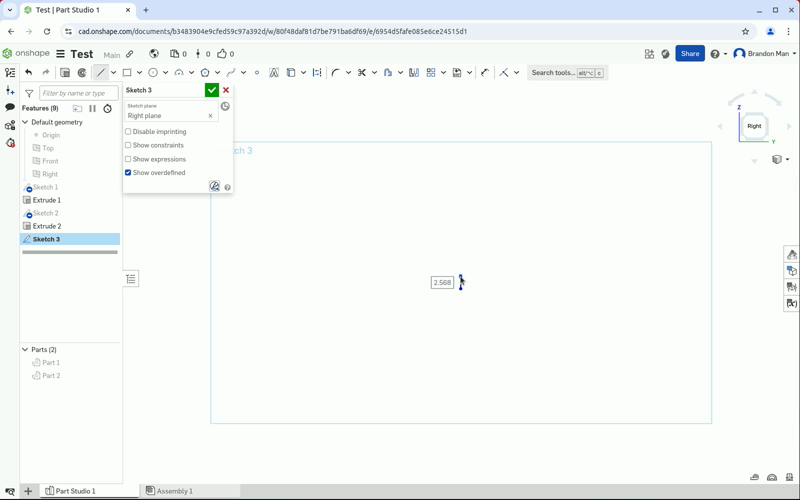
key(a)
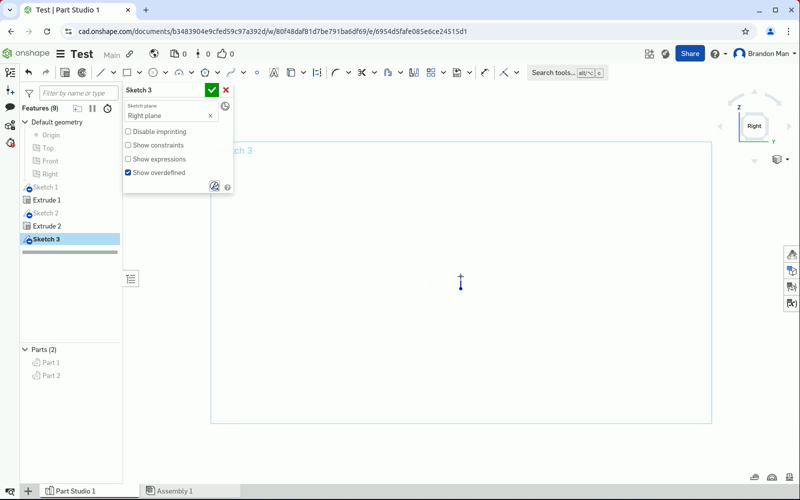
mouse_move(460, 276)
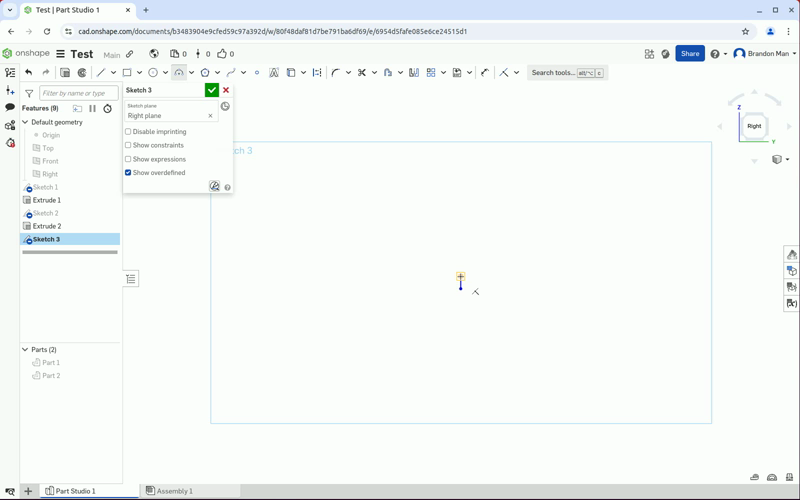
click(460, 276)
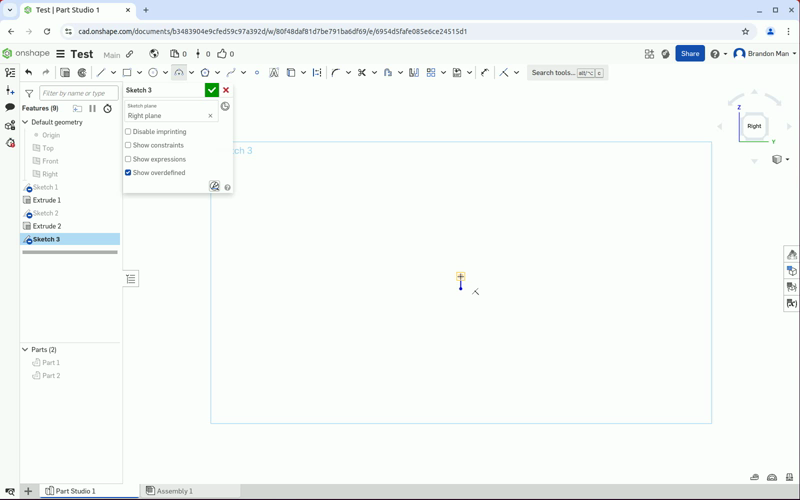
mouse_move(460, 288)
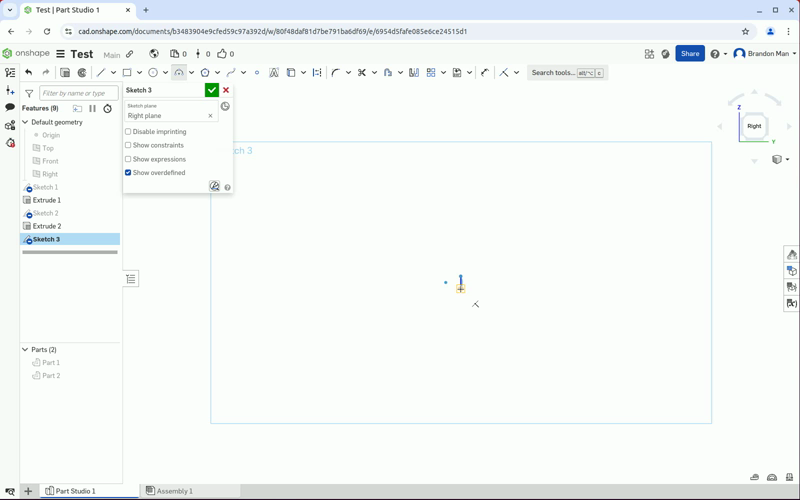
click(460, 288)
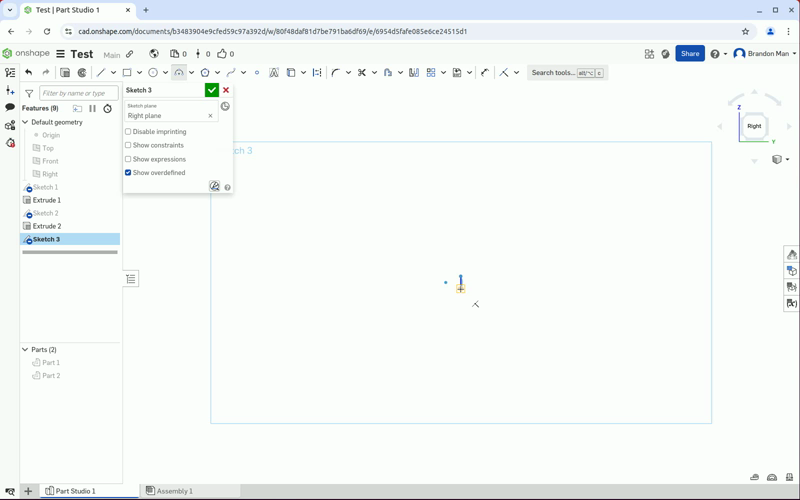
key_down(shift)
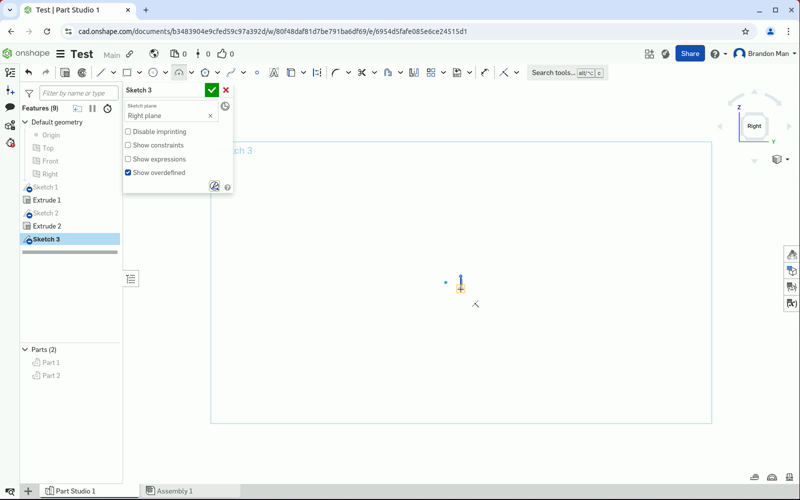
mouse_move(454, 282)
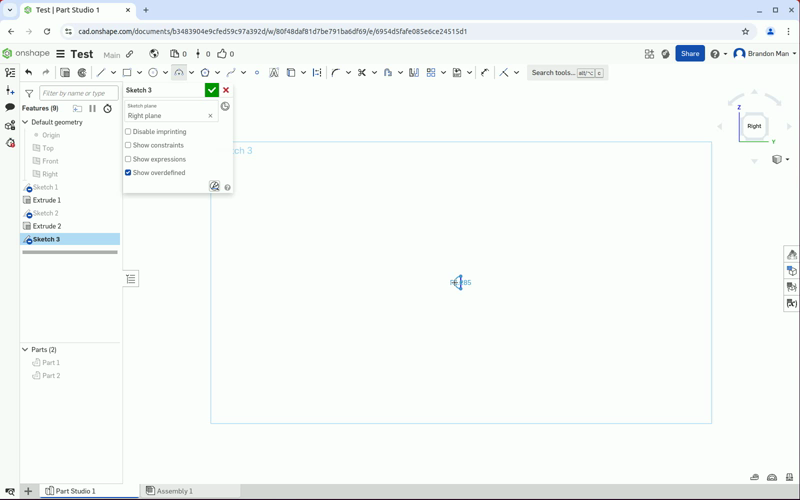
click(454, 282)
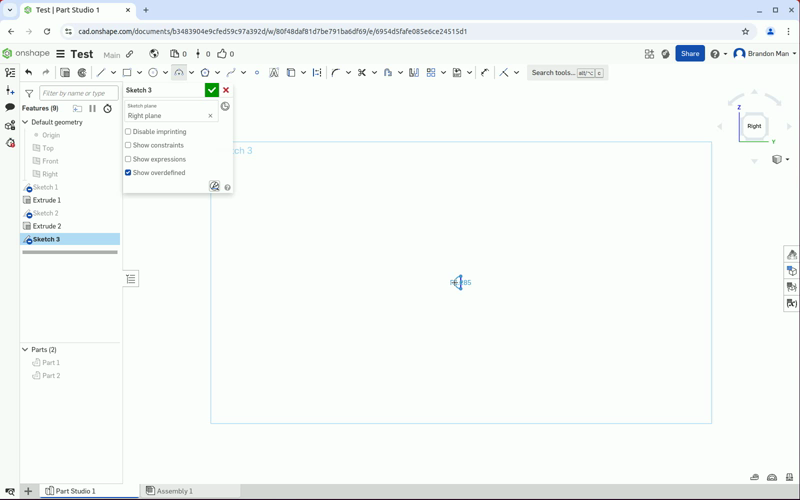
key_up(shift)
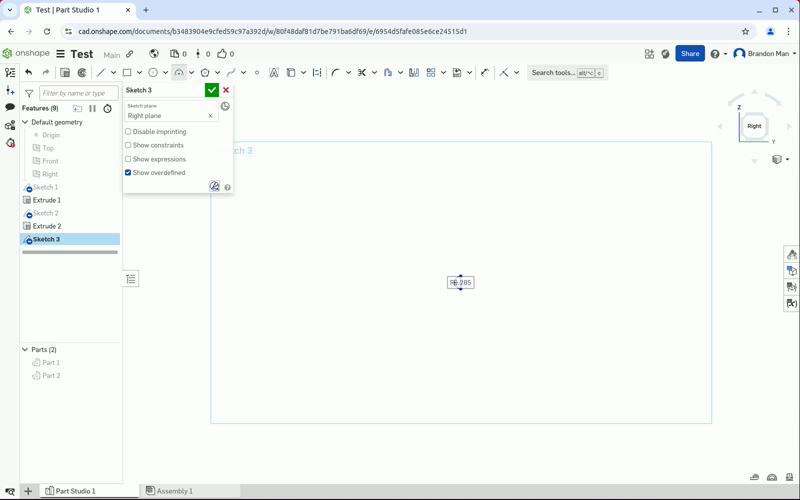
key(esc)
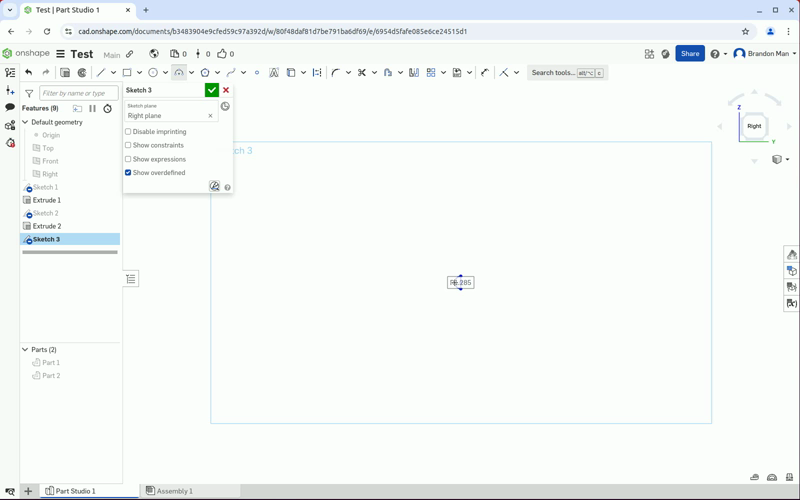
mouse_move(456, 281)
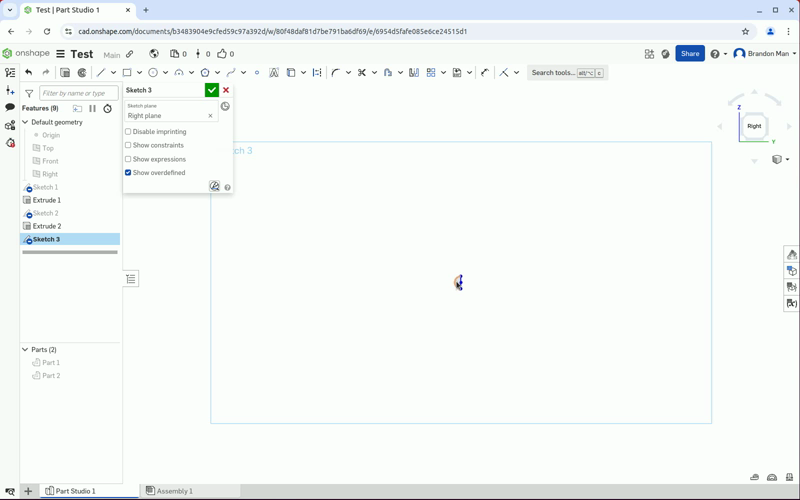
scroll(6)
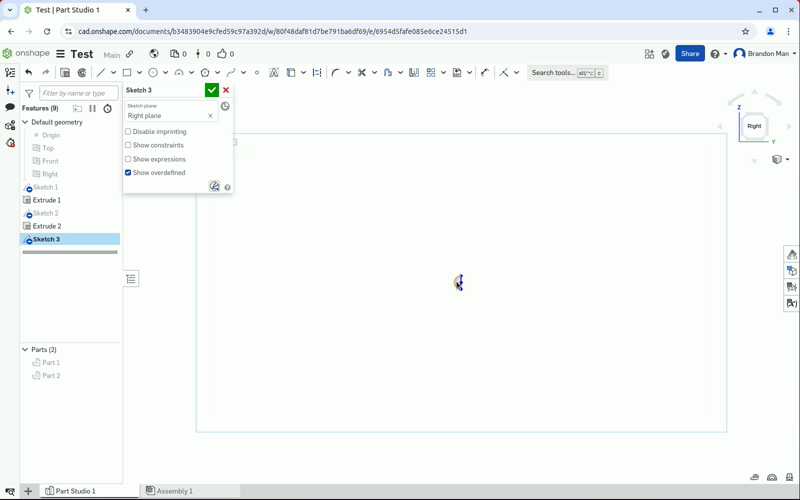
scroll(6)
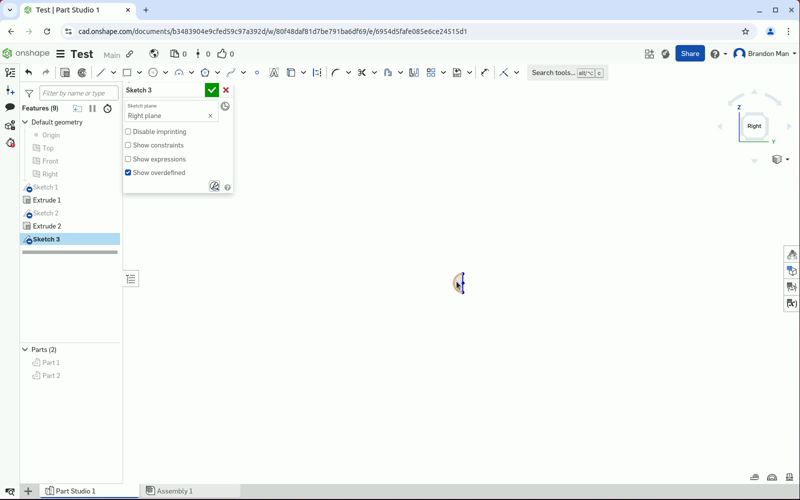
scroll(6)
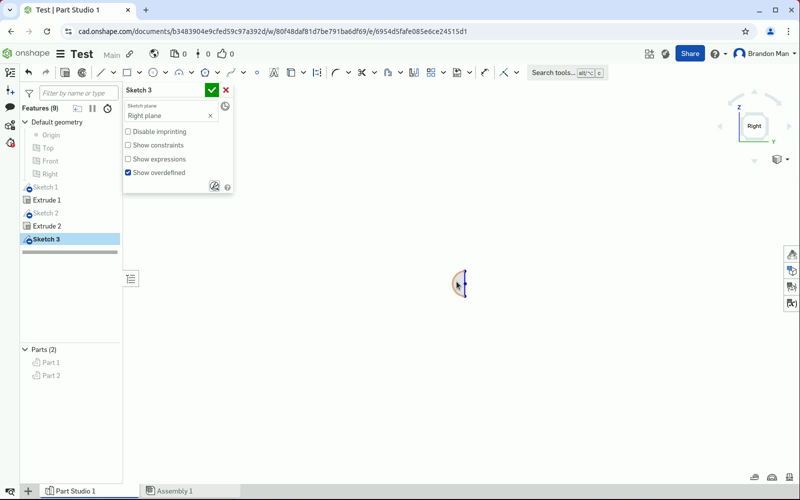
scroll(6)
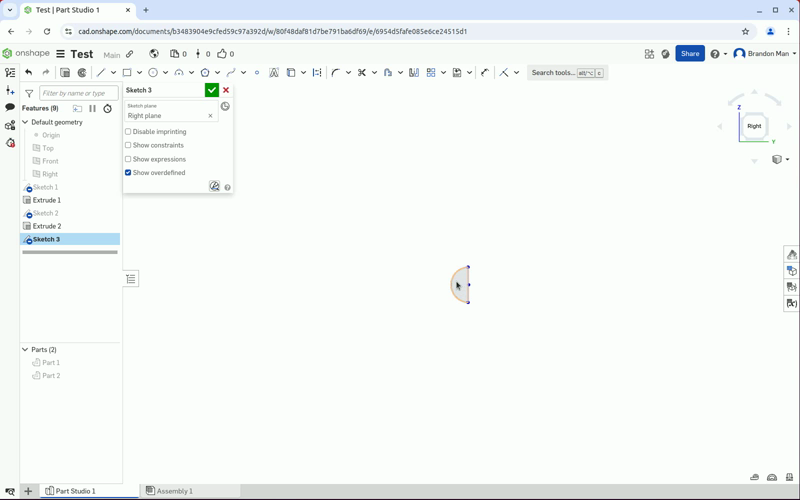
scroll(6)
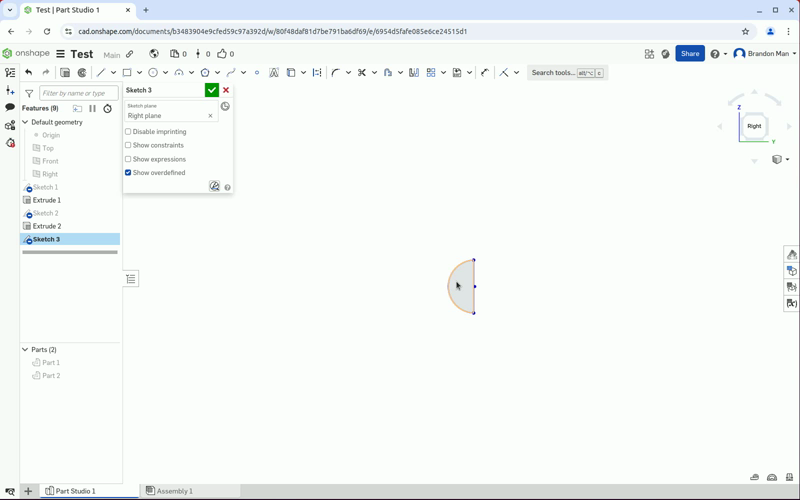
scroll(6)
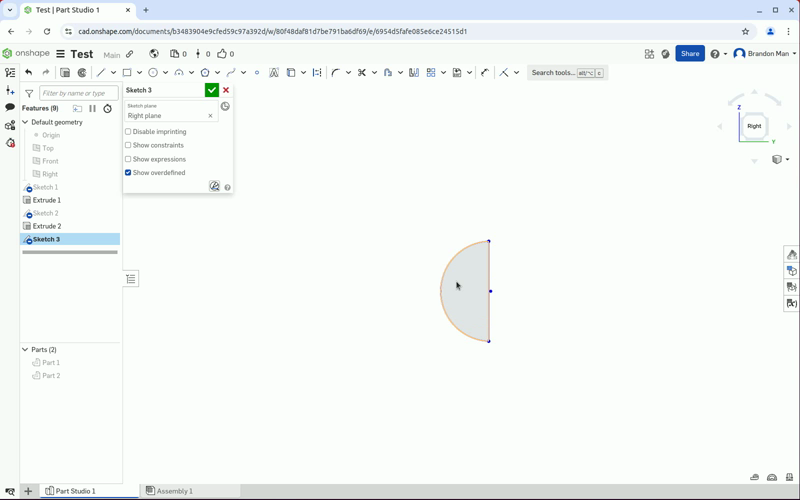
scroll(6)
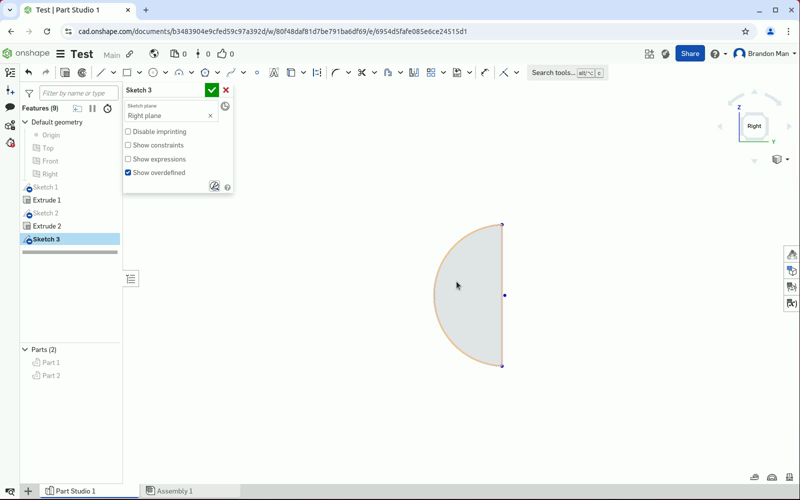
click(456, 281)
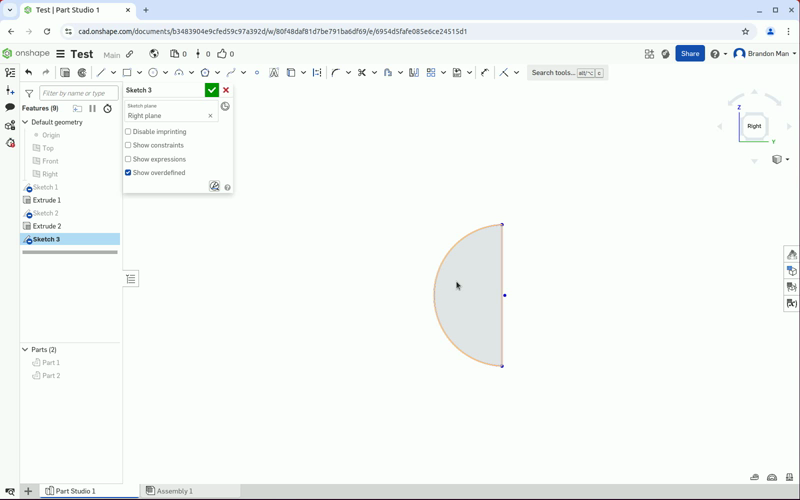
scroll(-6)
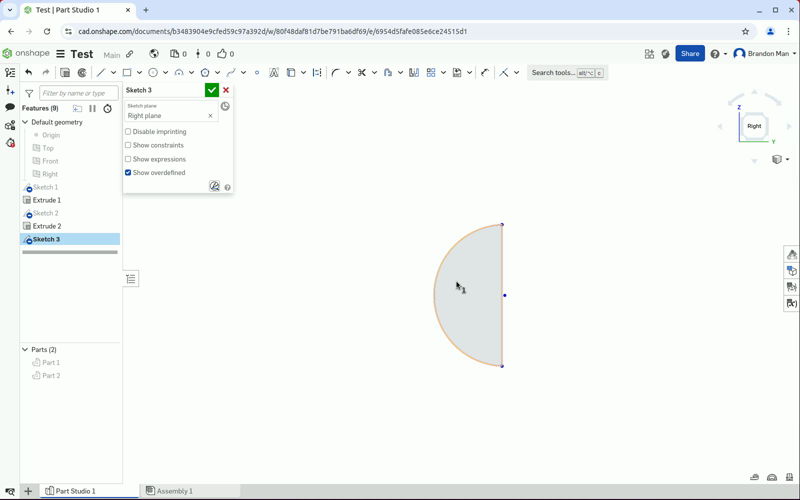
scroll(-6)
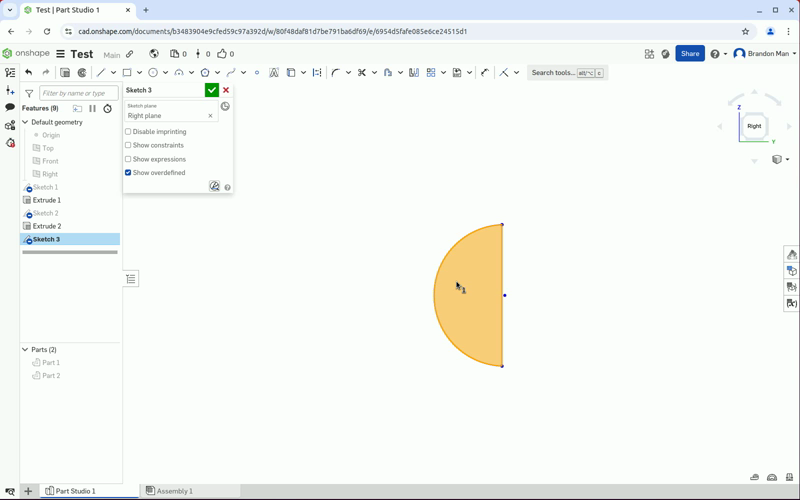
scroll(-6)
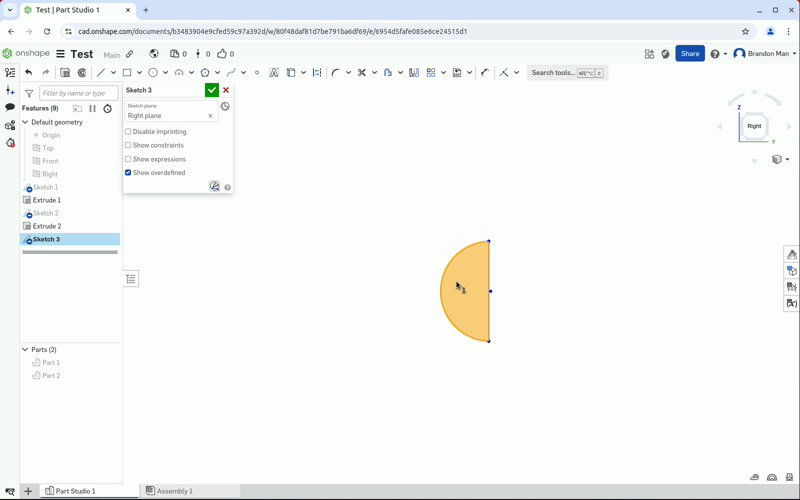
scroll(-6)
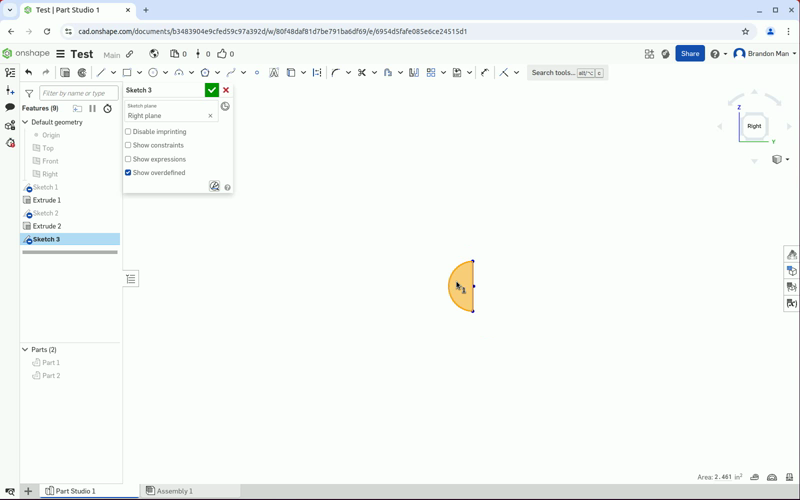
scroll(-6)
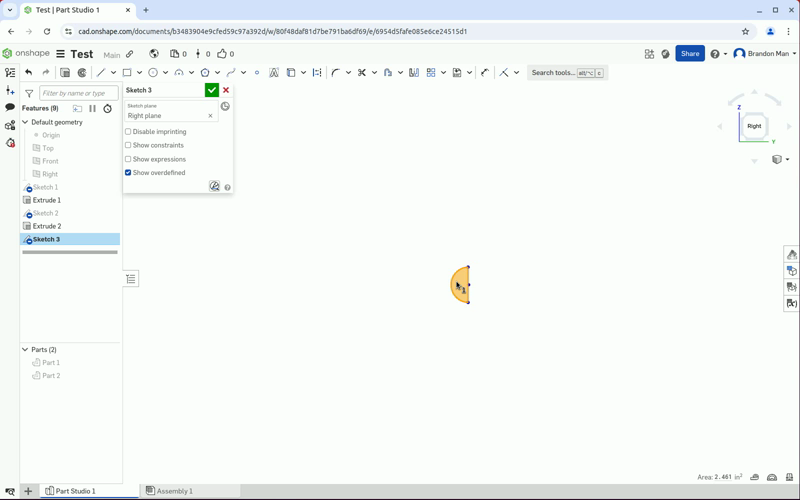
scroll(-6)
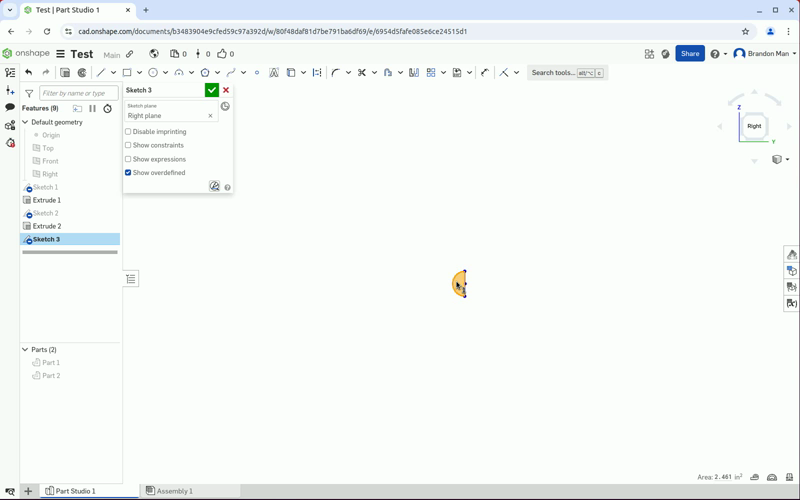
scroll(-6)
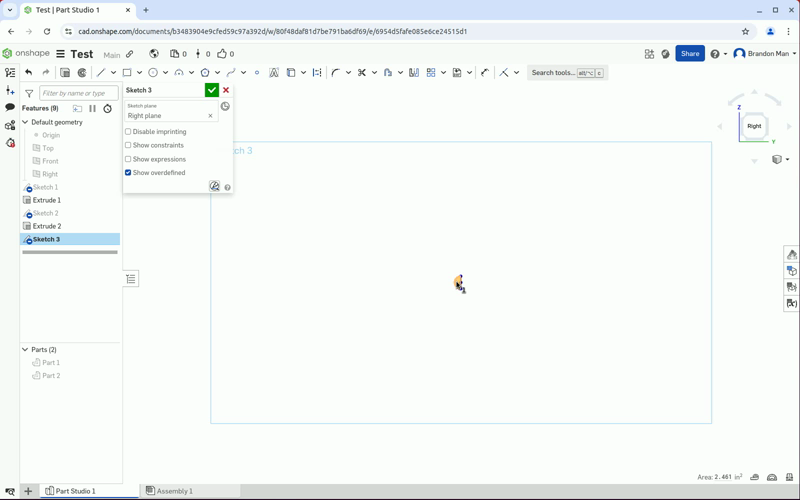
mouse_move(73, 352)
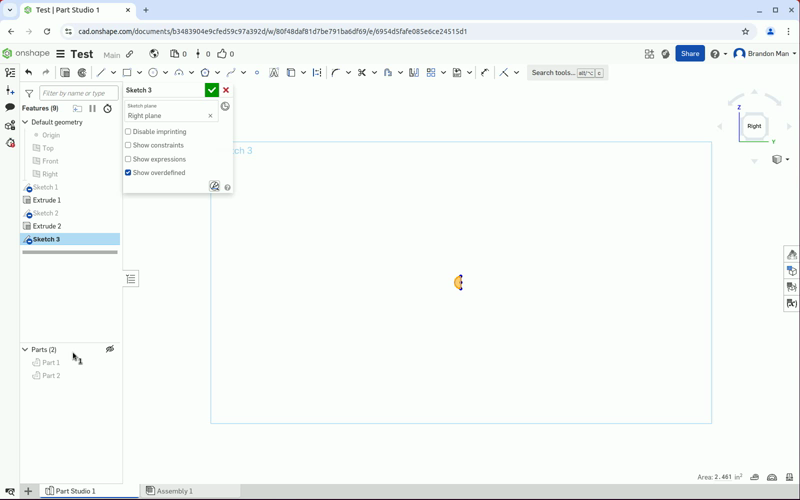
key(shift+y)
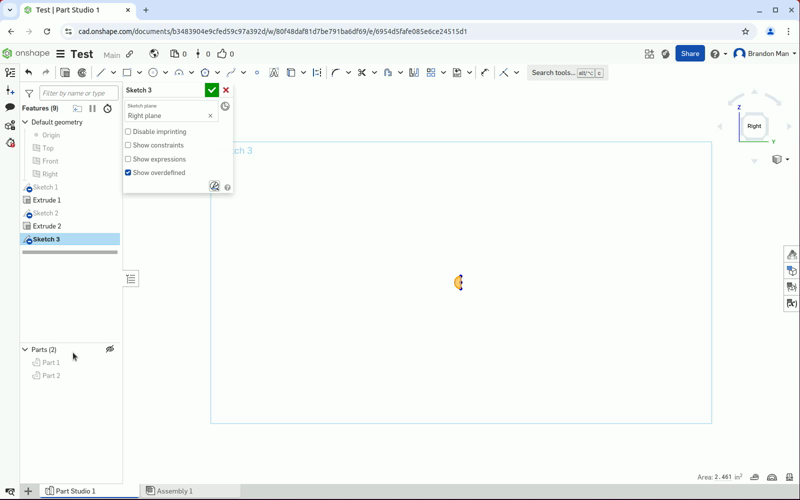
key(shift+e)
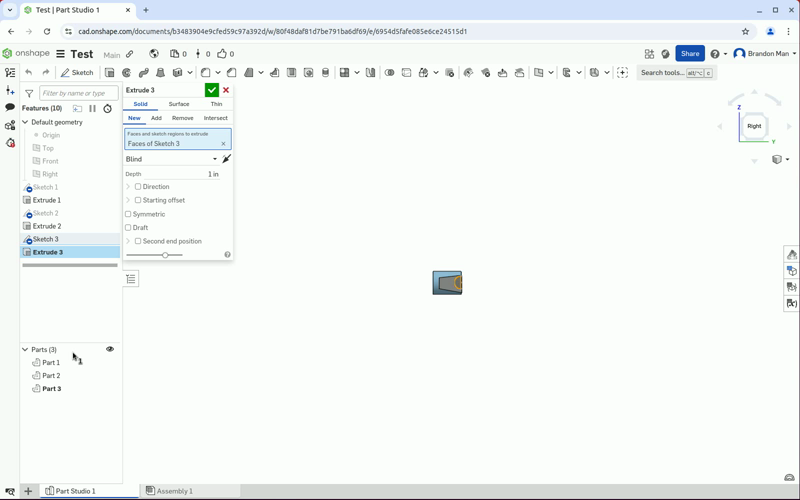
mouse_move(143, 106)
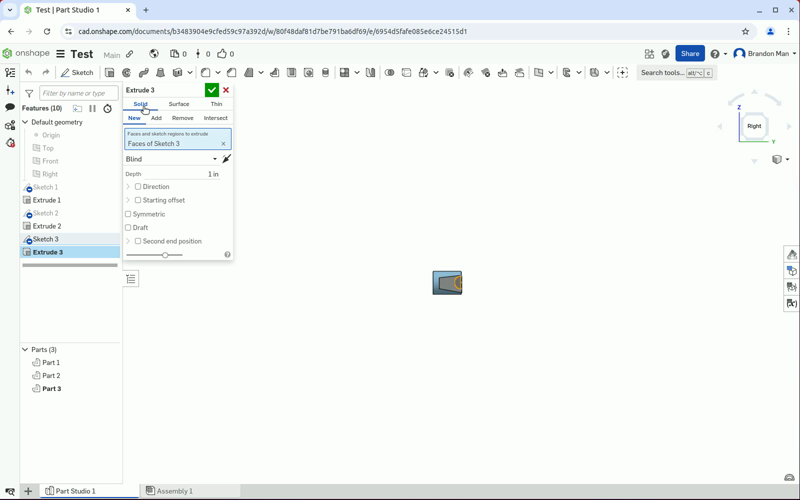
click(143, 106)
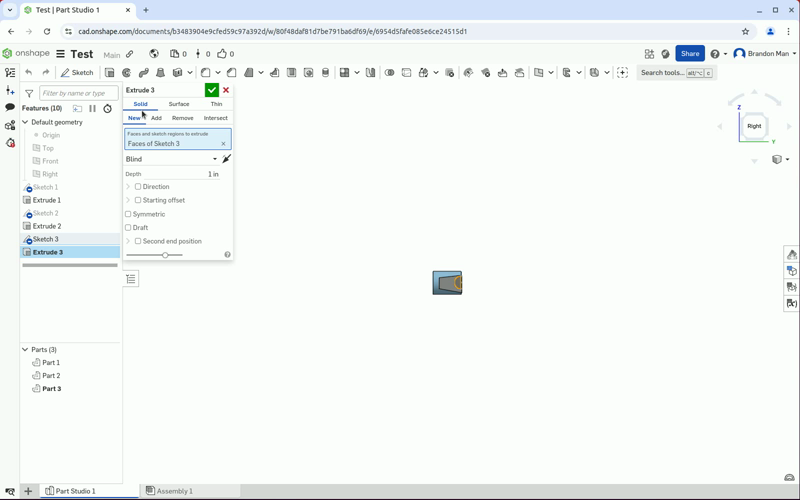
mouse_move(137, 120)
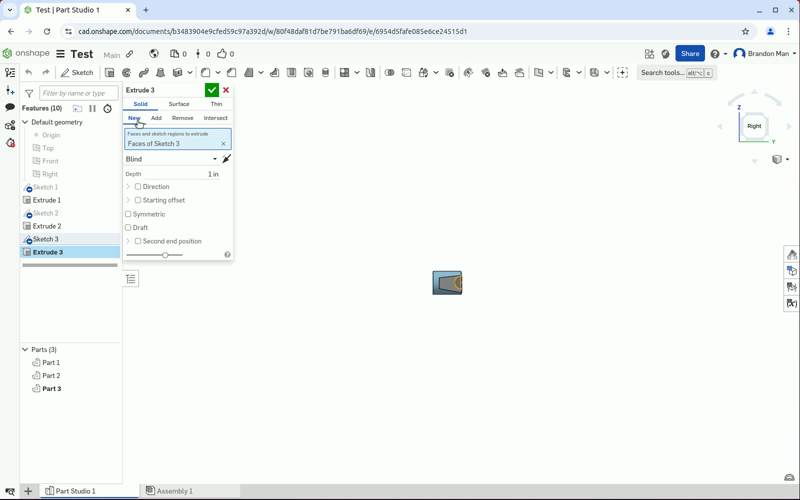
click(137, 120)
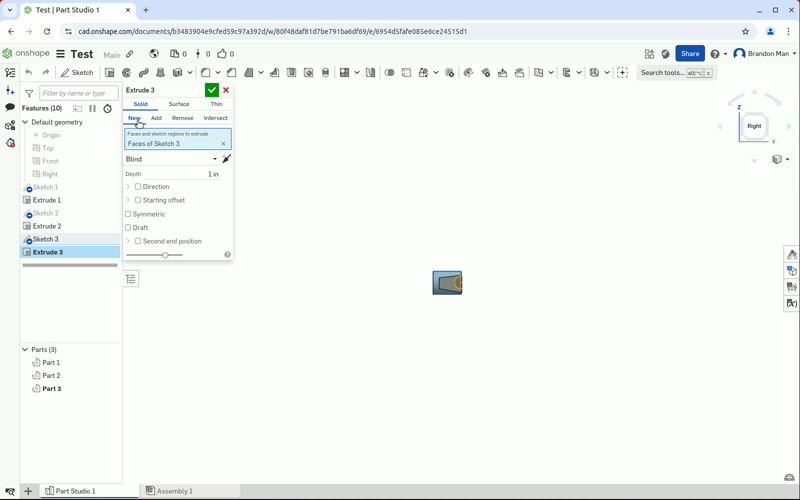
key(tab, 4)
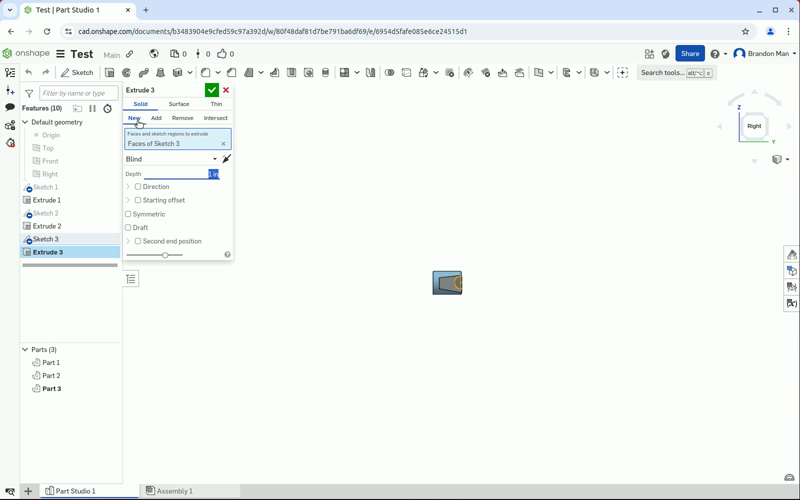
text(7.221)
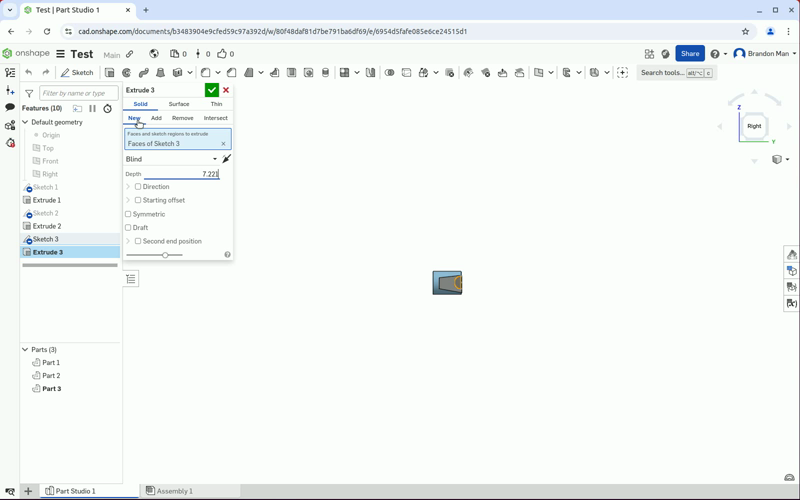
key(enter)
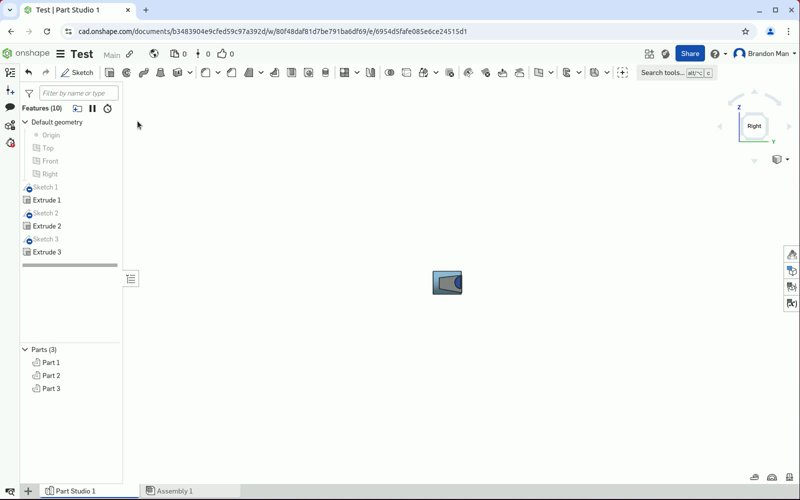
key(shift+h)
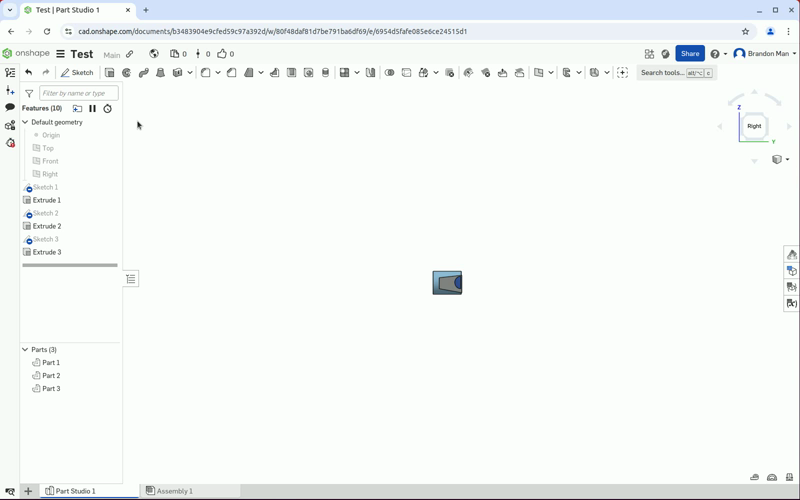
key(shift+h)
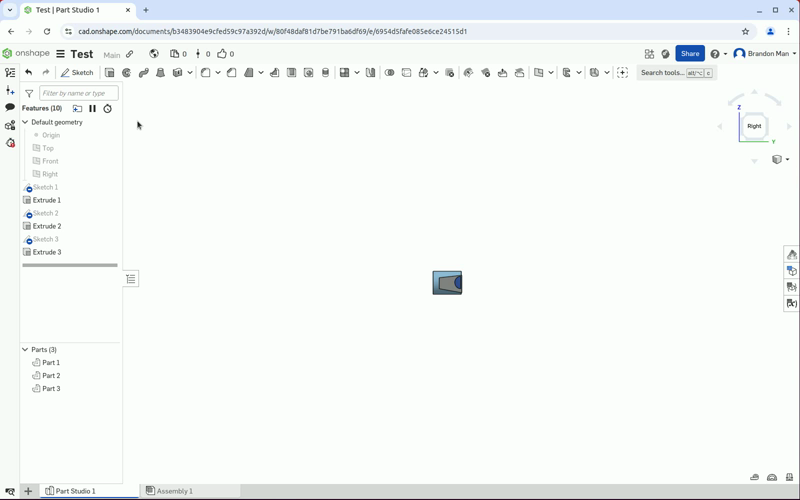
mouse_move(73, 189)
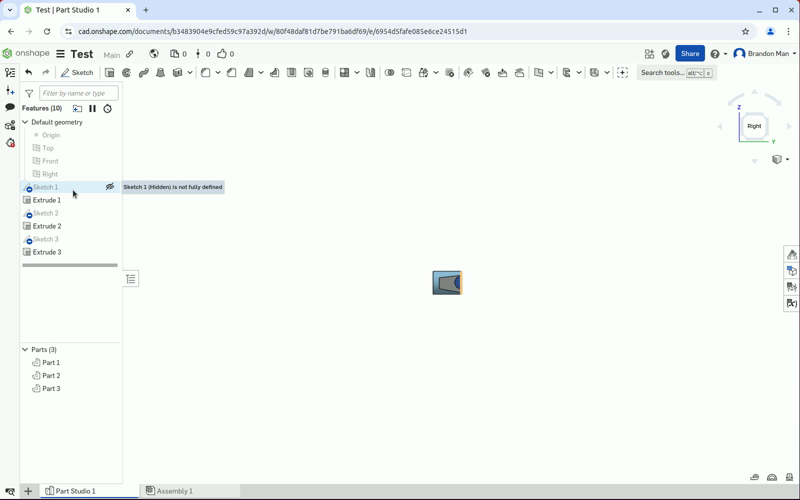
click(73, 189)
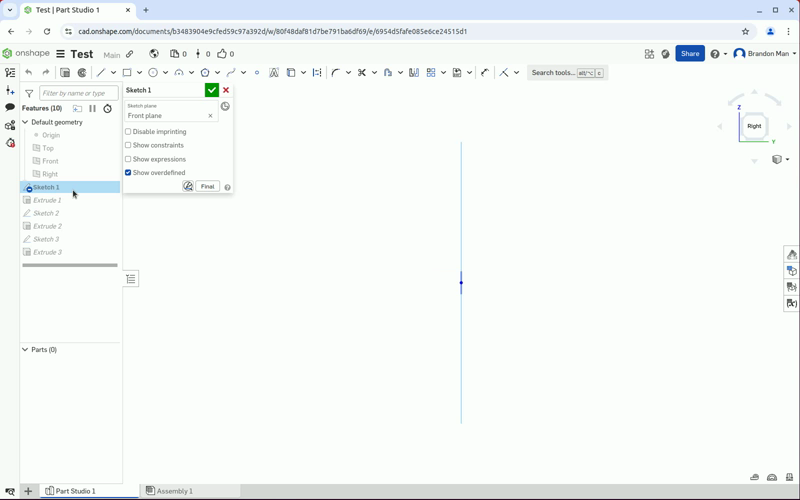
mouse_move(229, 92)
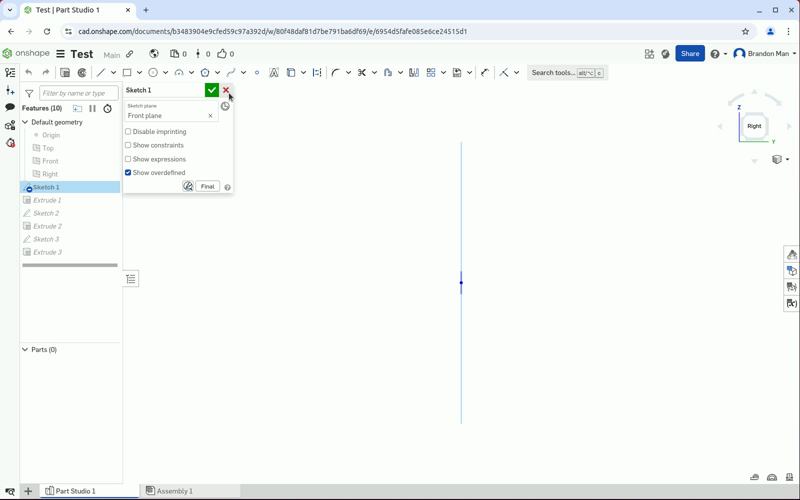
click(229, 92)
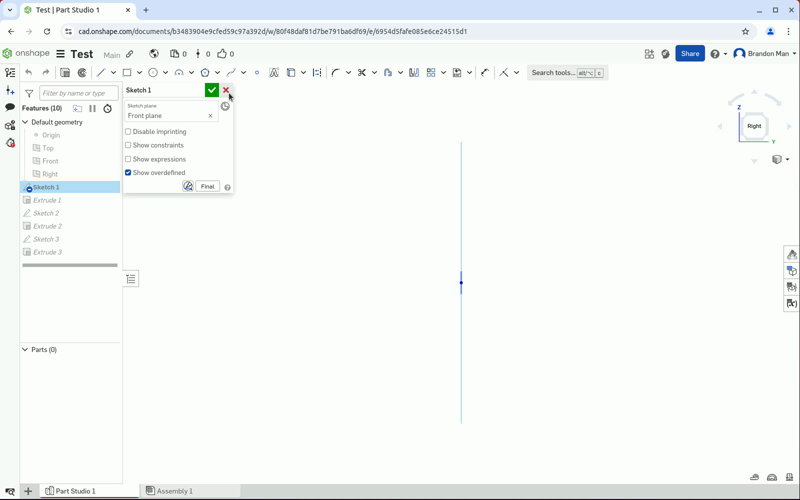
key(shift+s)
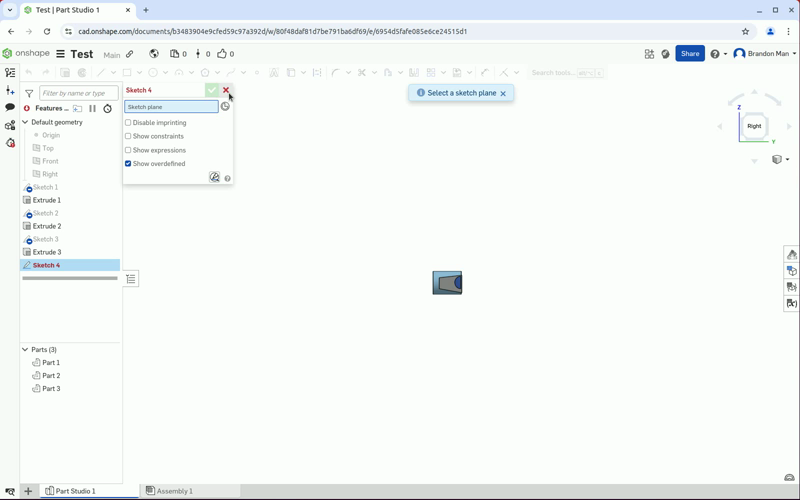
mouse_move(73, 176)
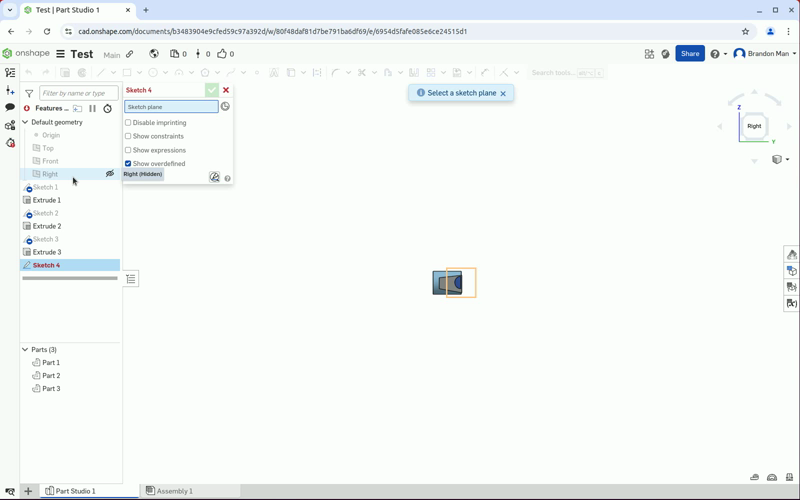
click(73, 176)
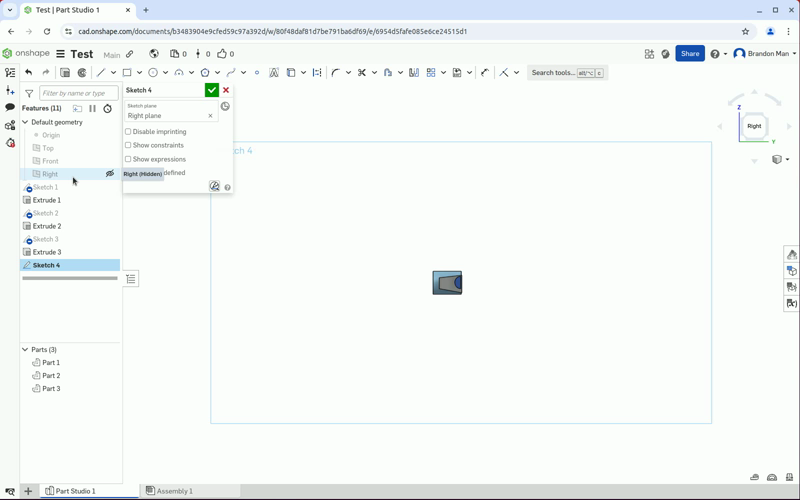
mouse_move(73, 352)
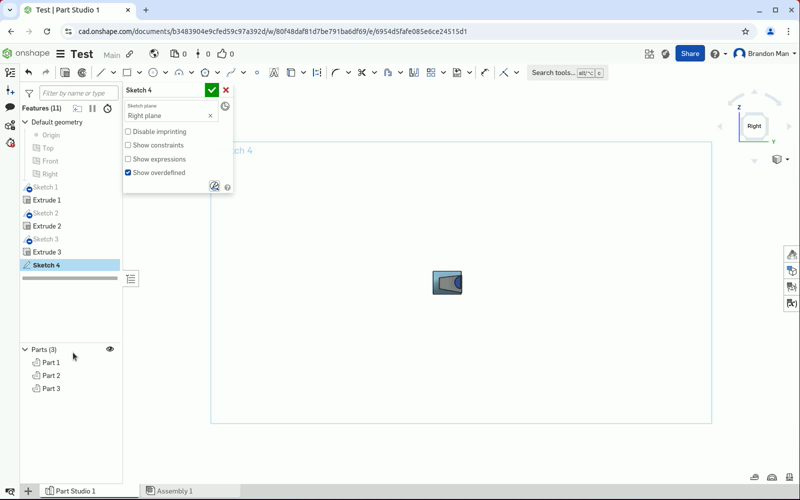
key(y)
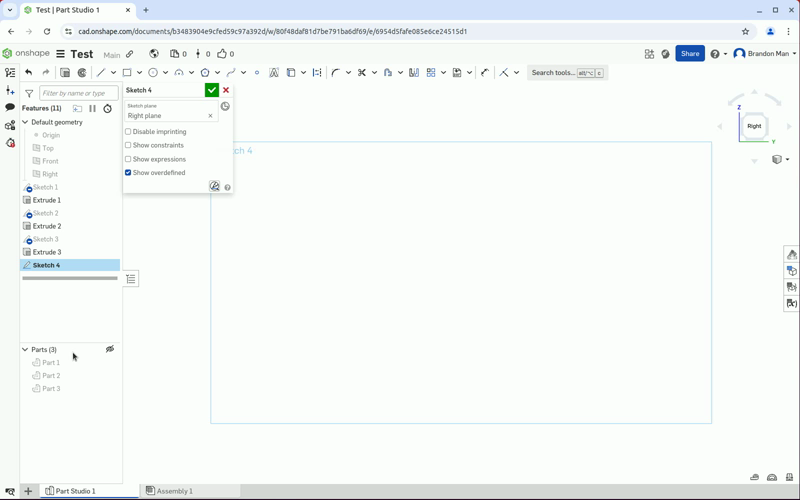
key(l)
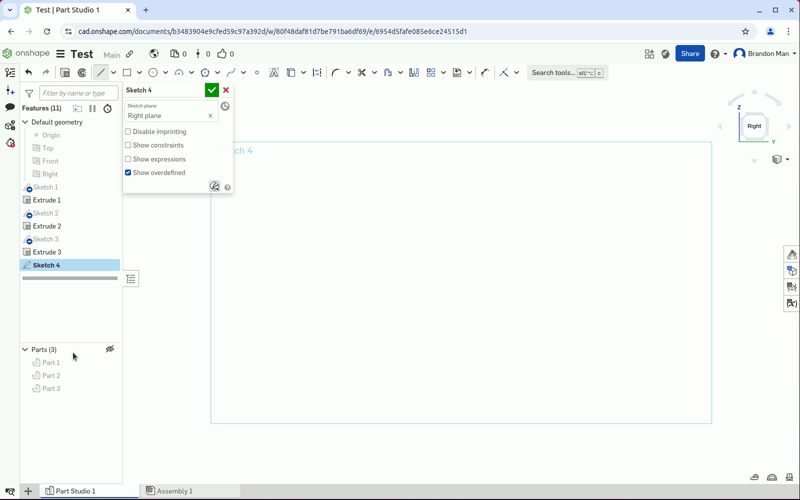
key_down(shift)
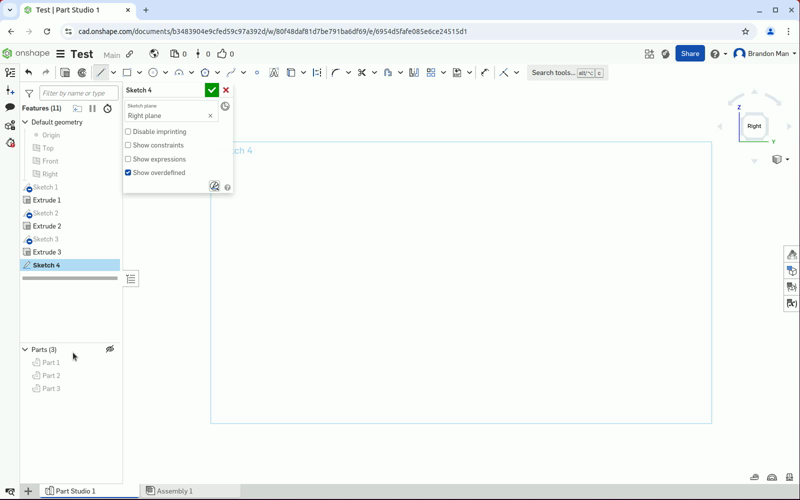
mouse_move(460, 286)
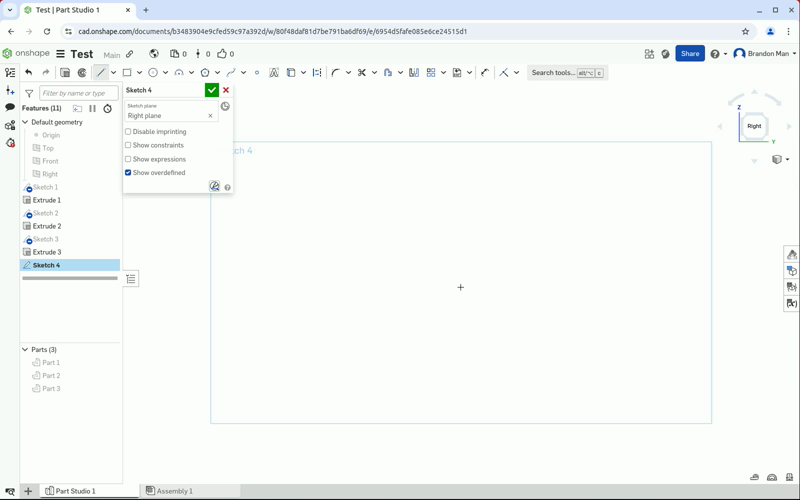
click(460, 286)
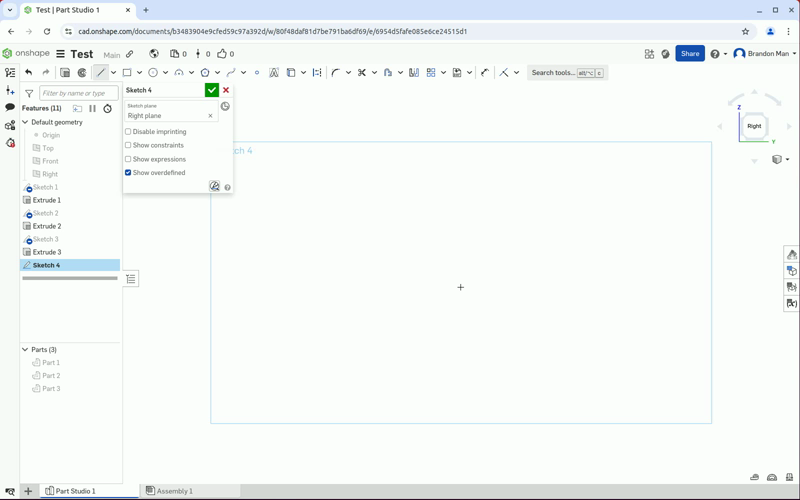
key_up(shift)
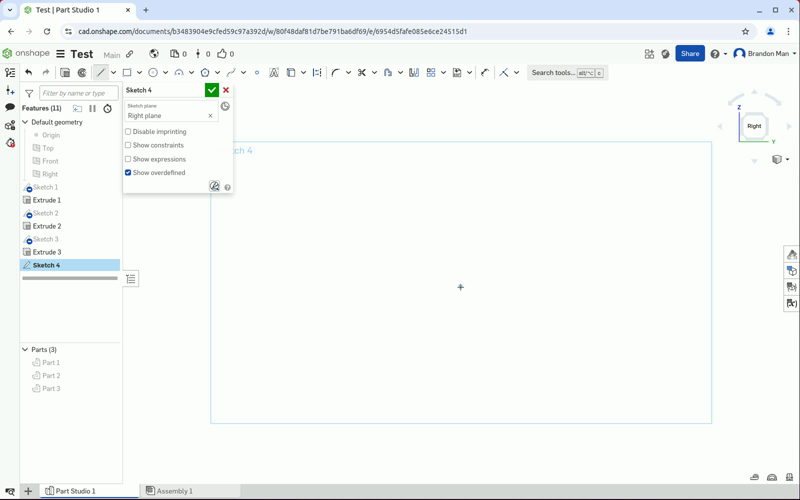
key_down(shift)
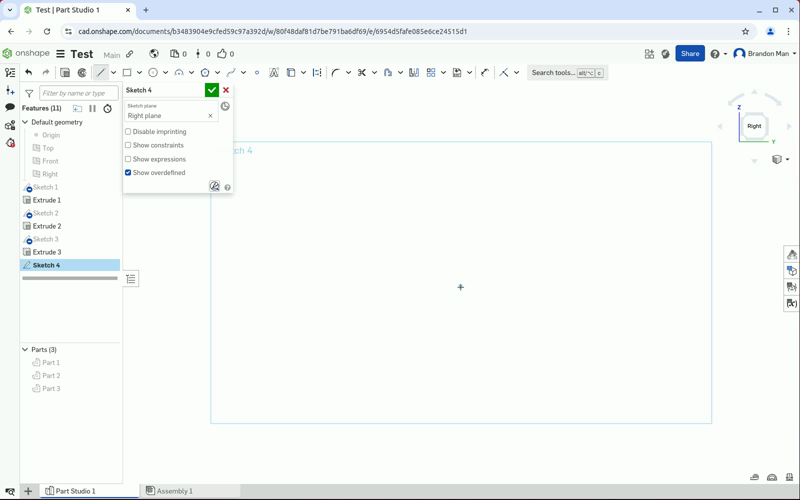
mouse_move(490, 286)
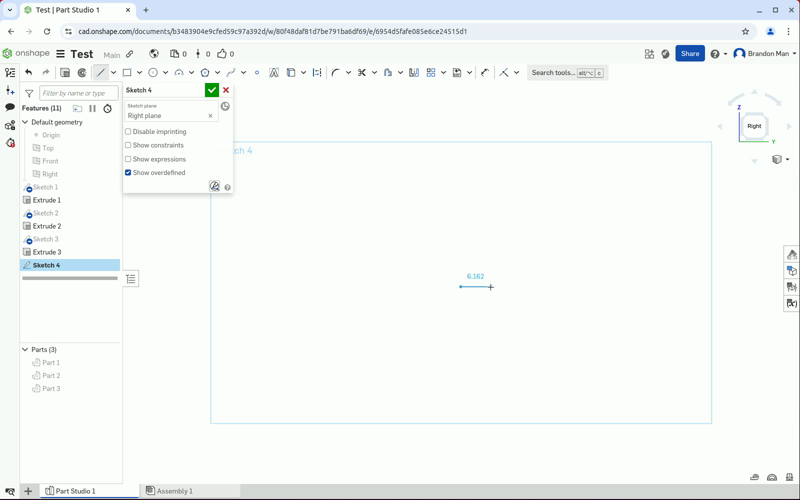
mouse_move(460, 278)
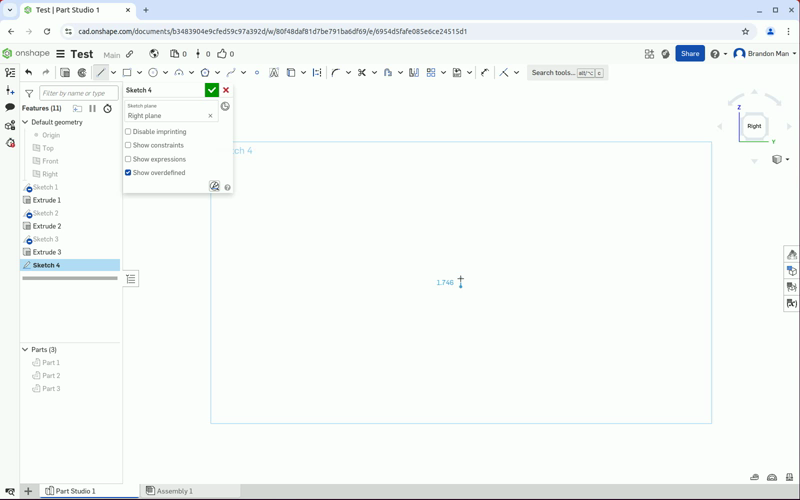
click(460, 278)
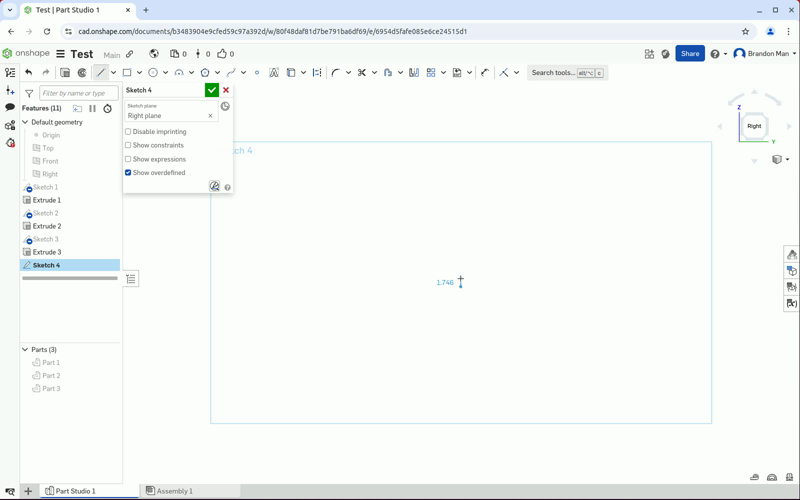
key_up(shift)
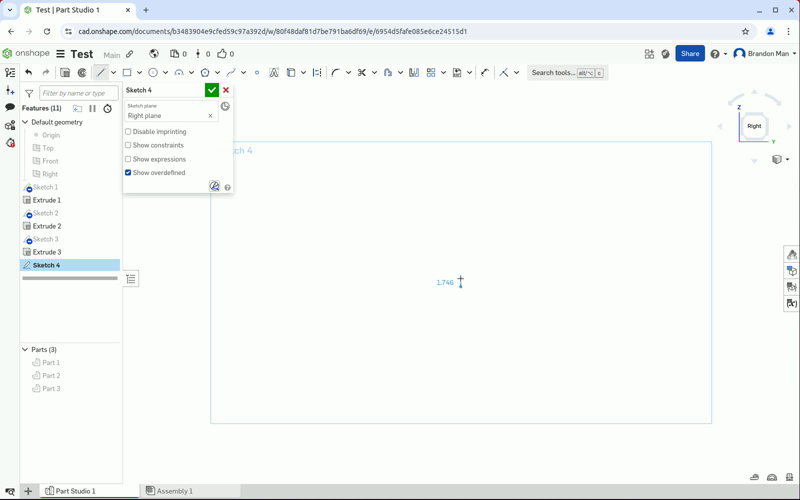
key(esc)
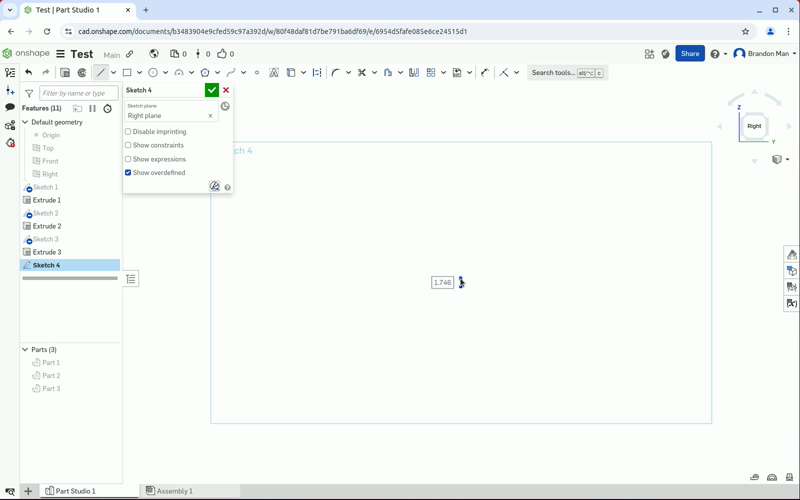
key(a)
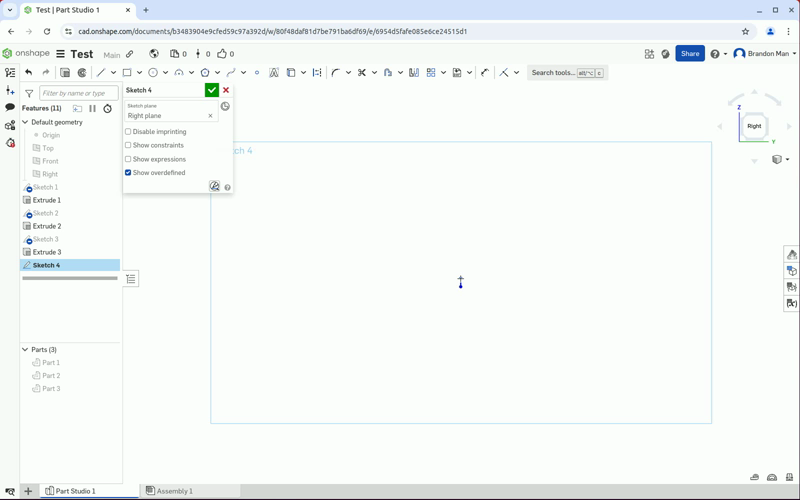
mouse_move(460, 278)
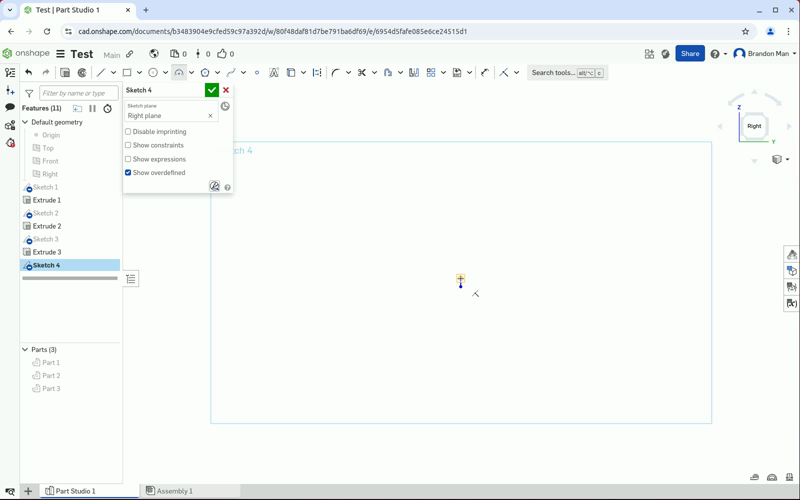
click(460, 278)
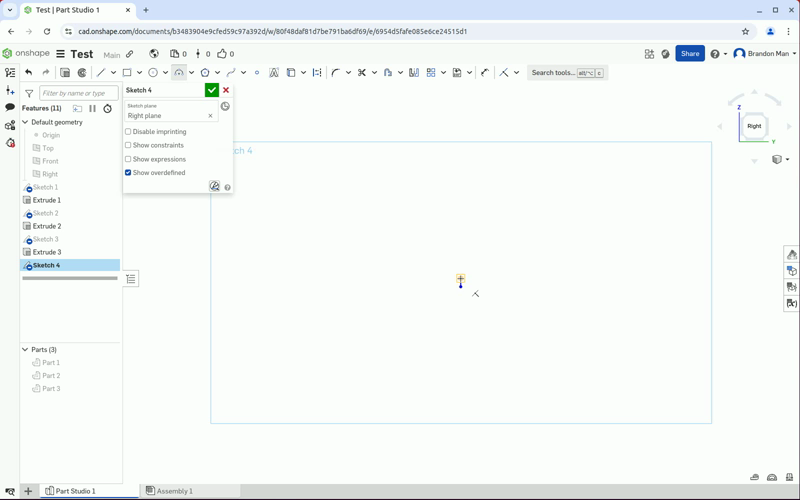
mouse_move(460, 286)
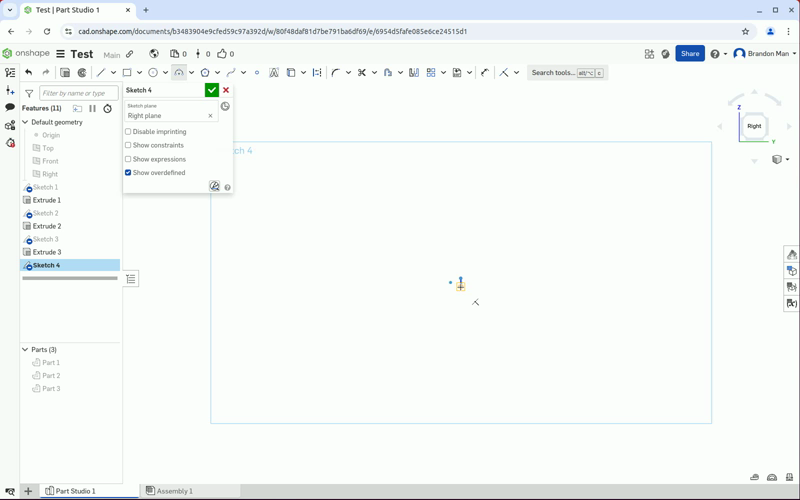
click(460, 286)
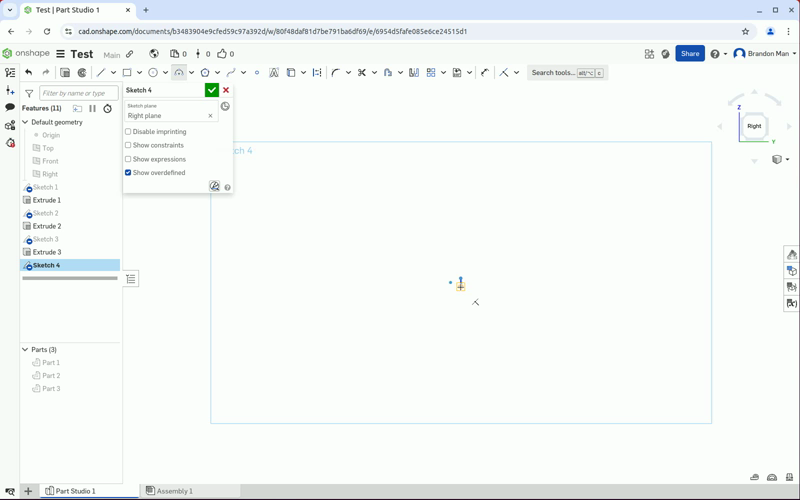
key_down(shift)
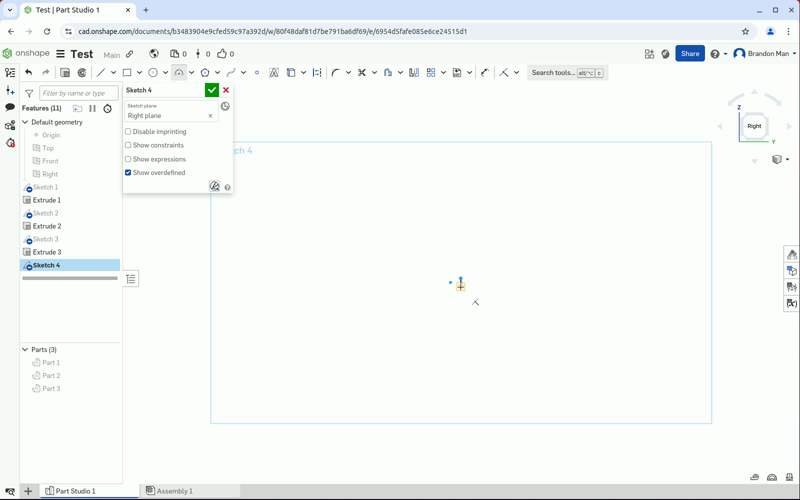
mouse_move(456, 282)
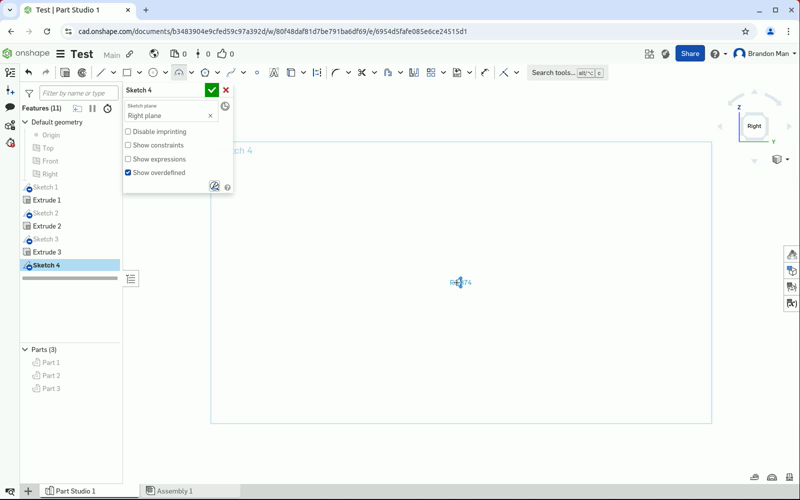
click(456, 282)
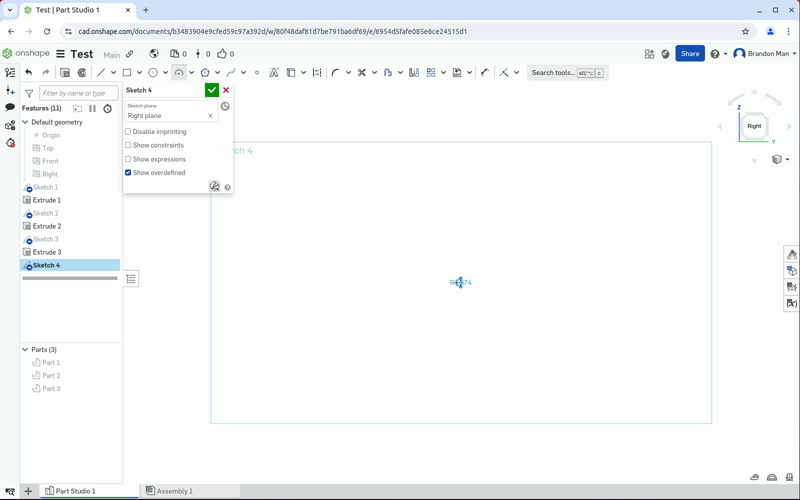
key_up(shift)
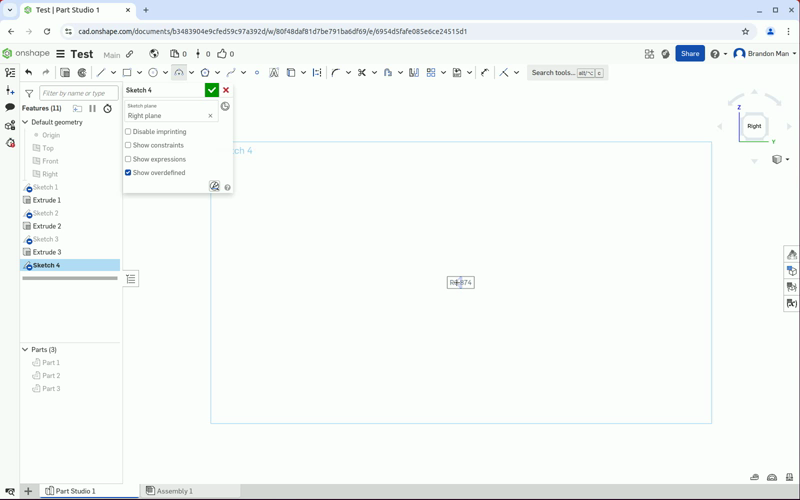
key(esc)
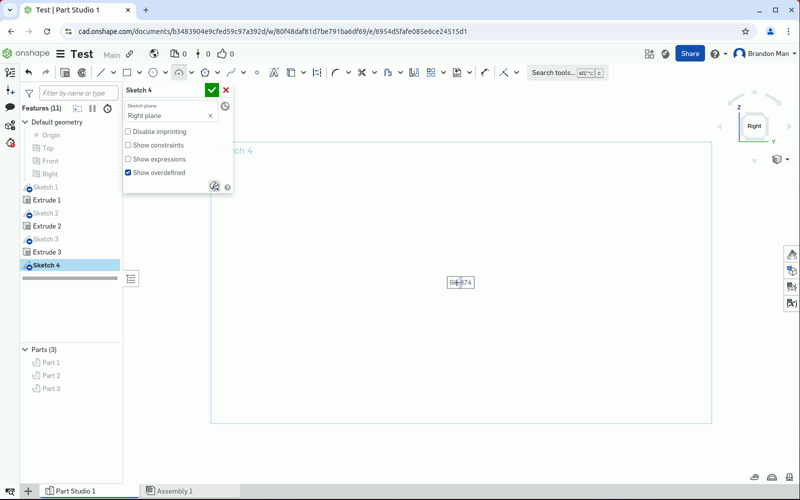
mouse_move(458, 283)
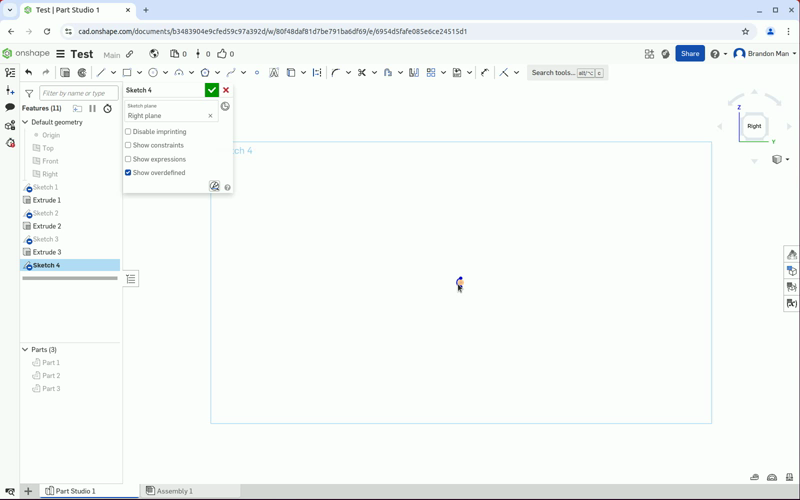
scroll(6)
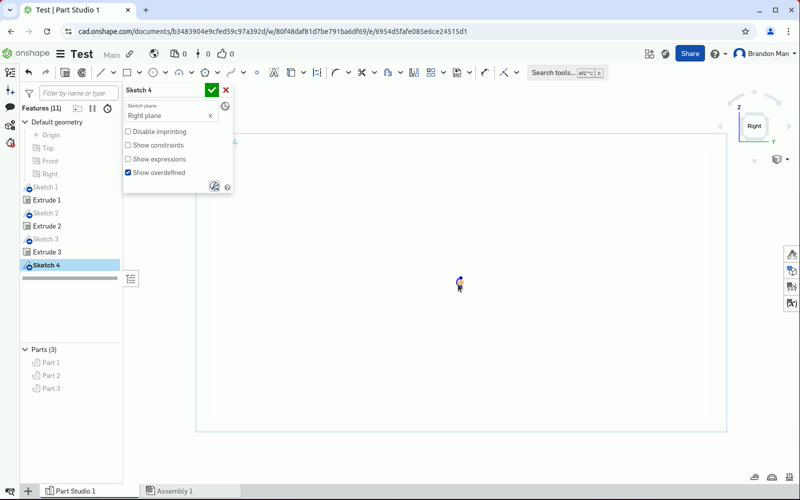
scroll(6)
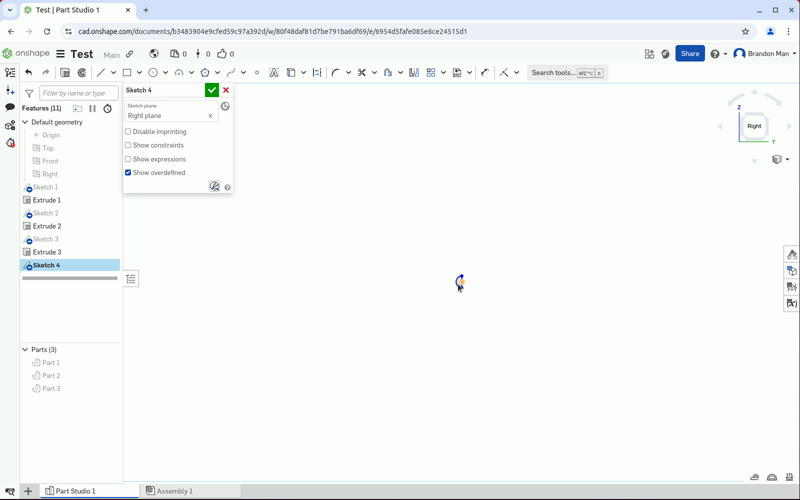
scroll(6)
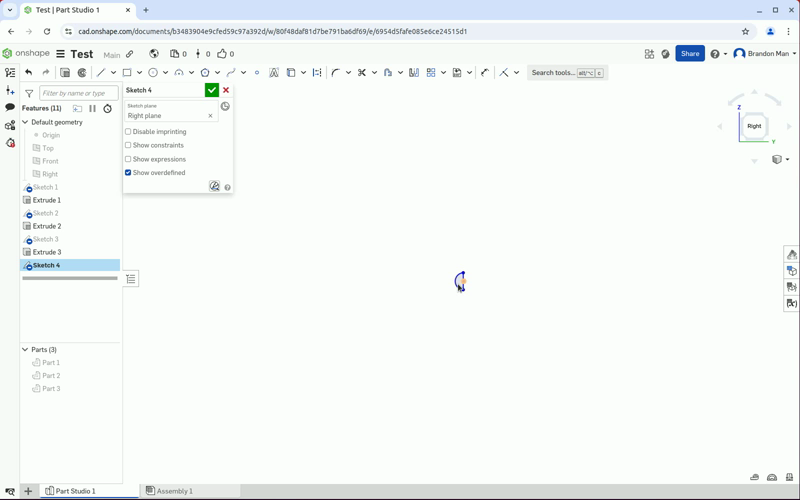
scroll(6)
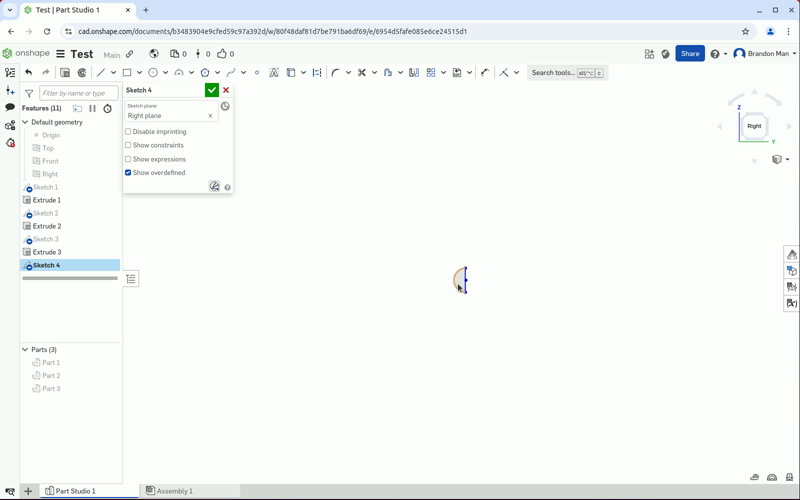
scroll(6)
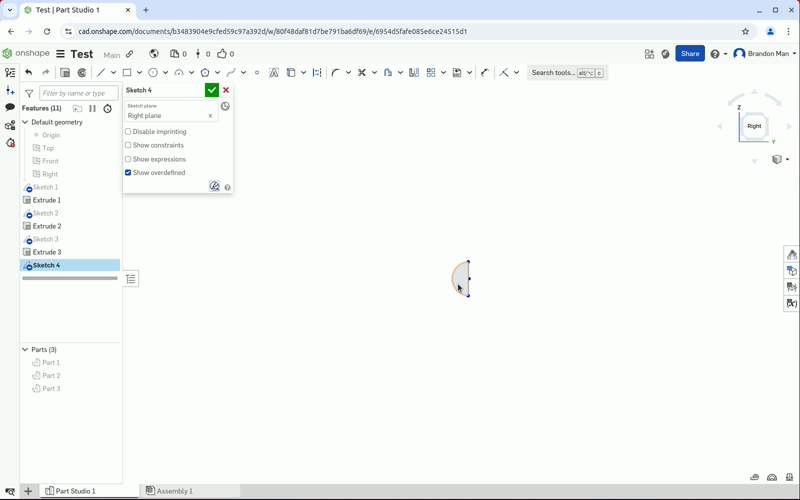
scroll(6)
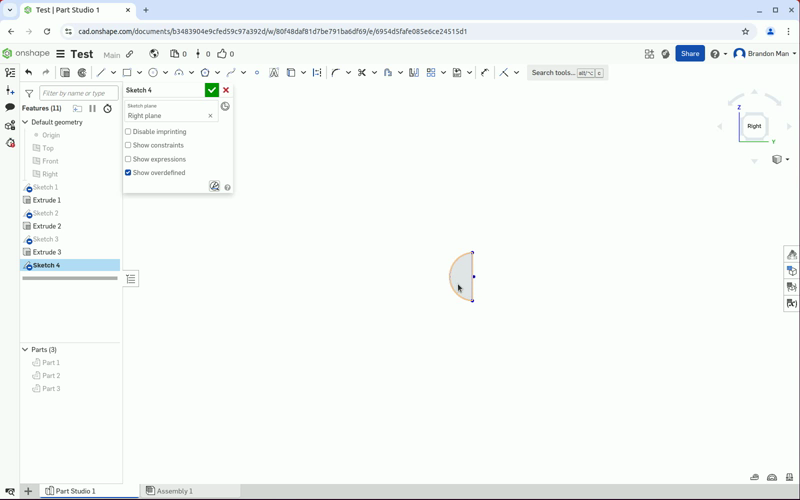
scroll(6)
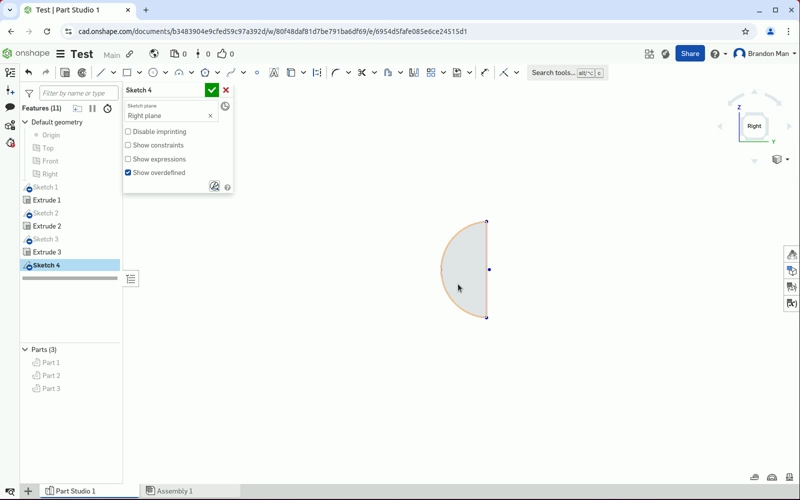
click(458, 283)
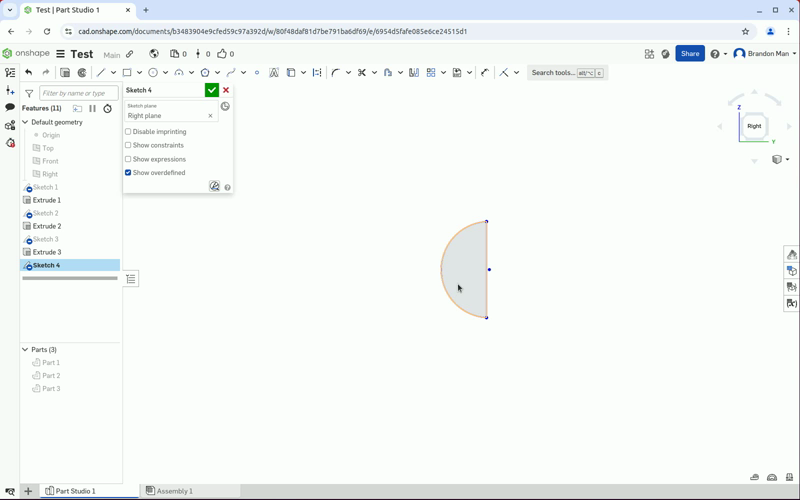
scroll(-6)
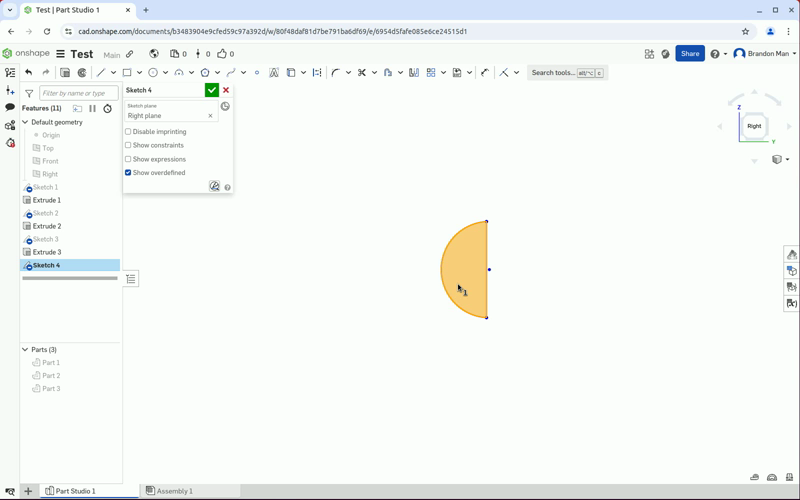
scroll(-6)
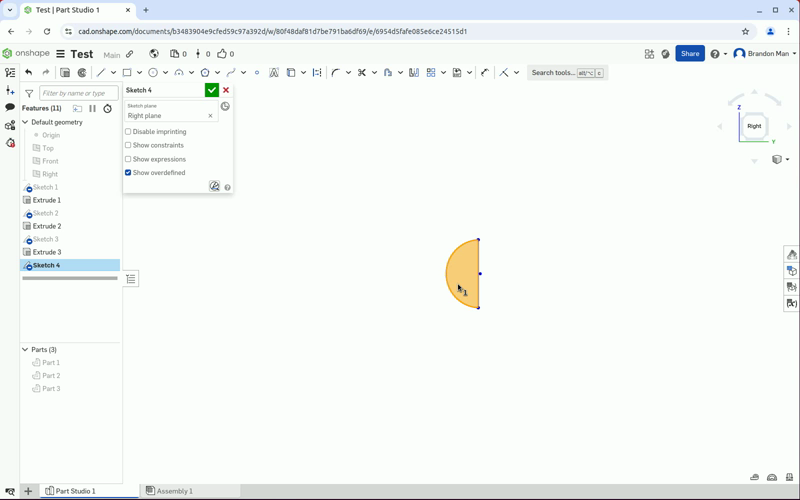
scroll(-6)
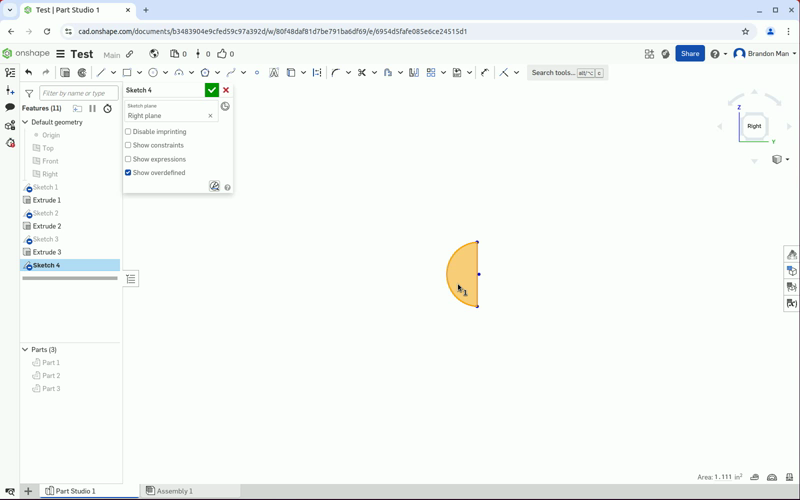
scroll(-6)
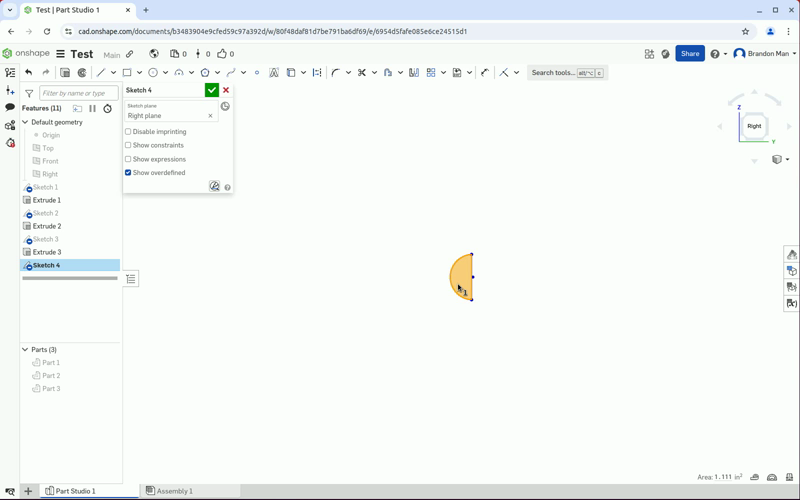
scroll(-6)
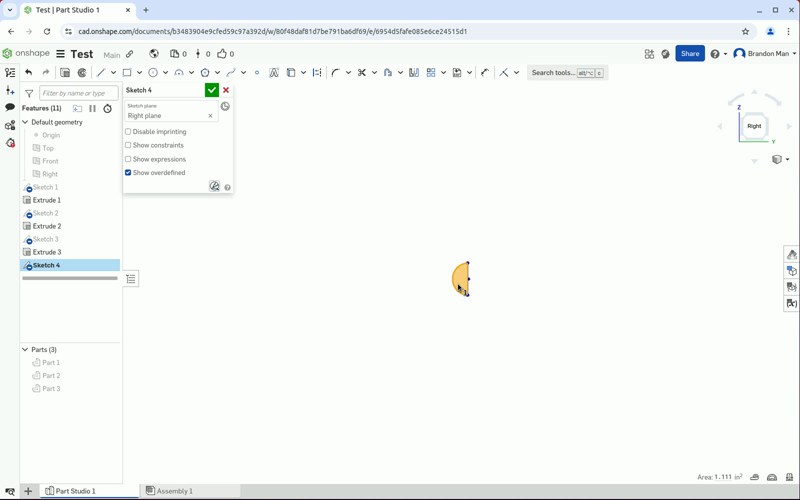
scroll(-6)
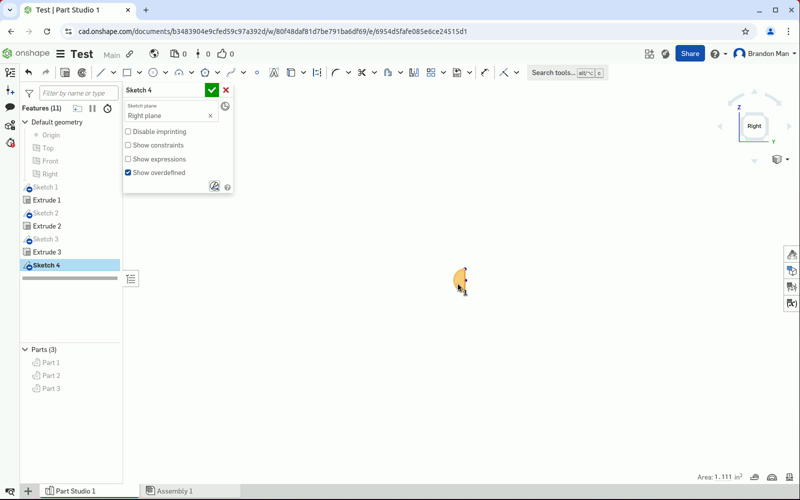
scroll(-6)
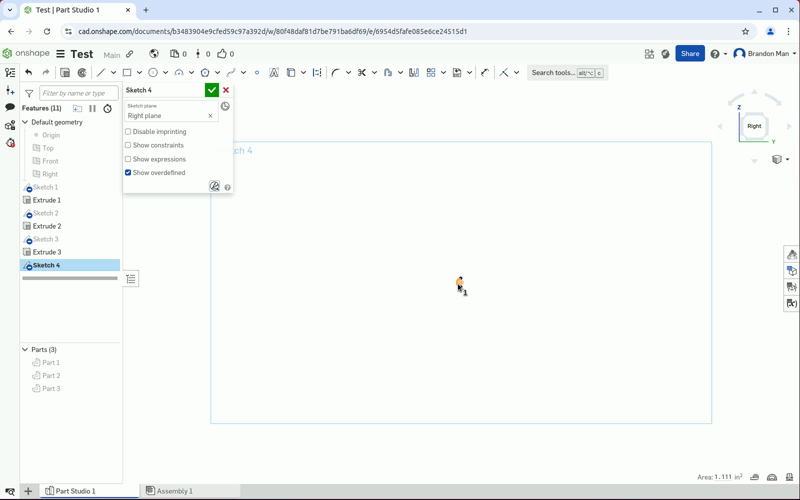
mouse_move(73, 352)
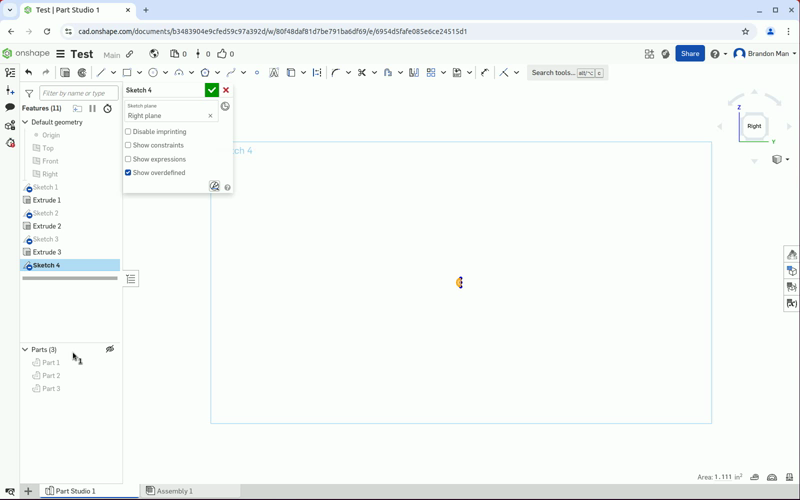
key(shift+y)
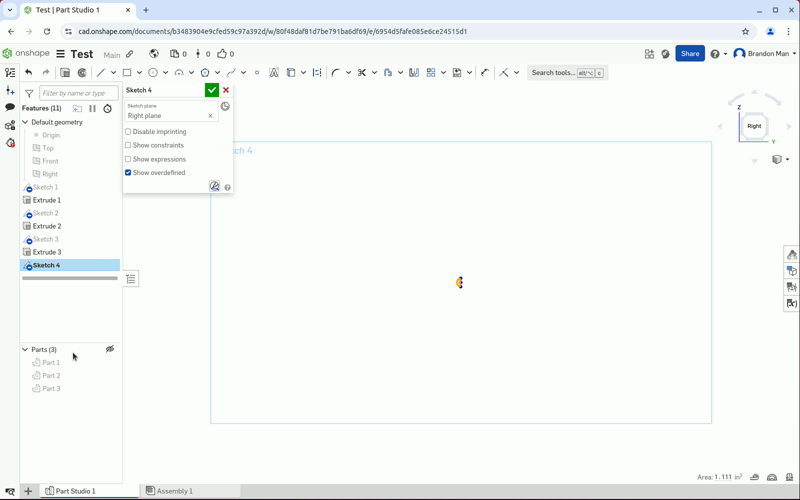
key(shift+e)
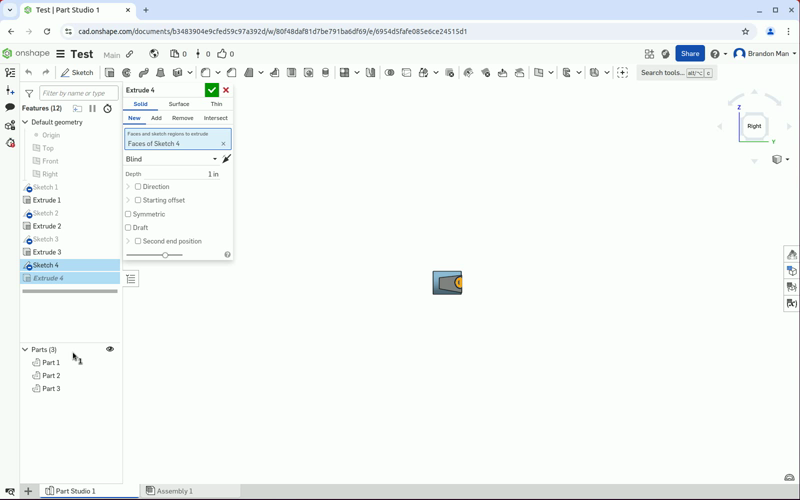
mouse_move(143, 106)
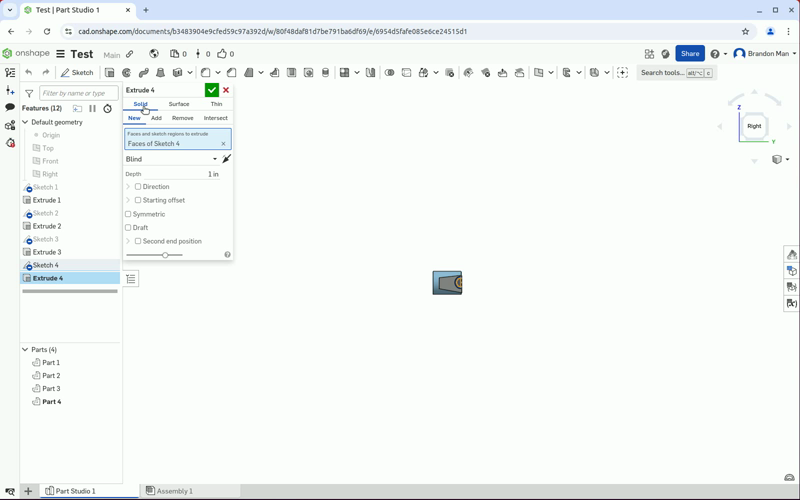
click(143, 106)
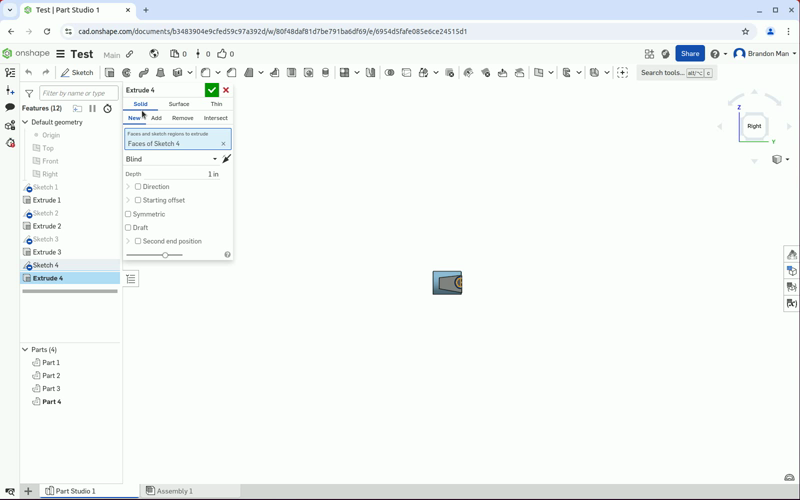
mouse_move(137, 120)
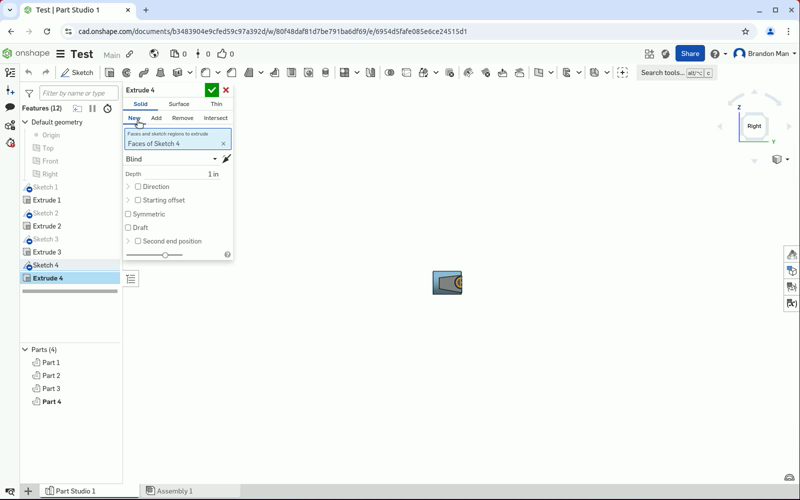
click(137, 120)
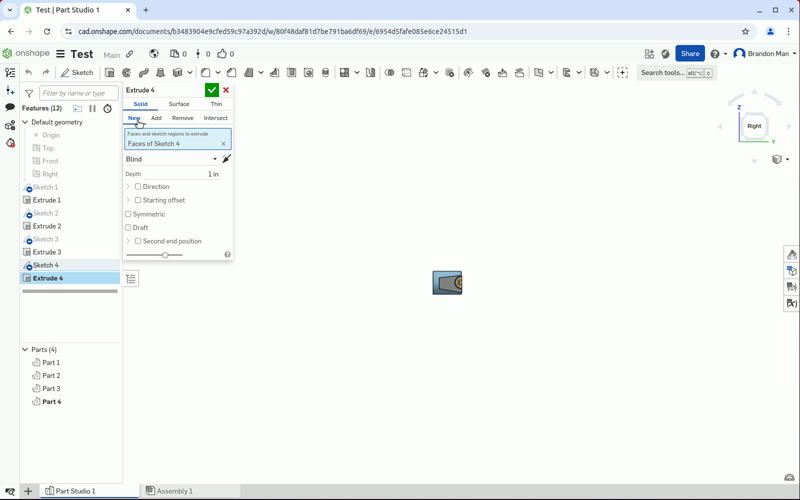
key(tab, 4)
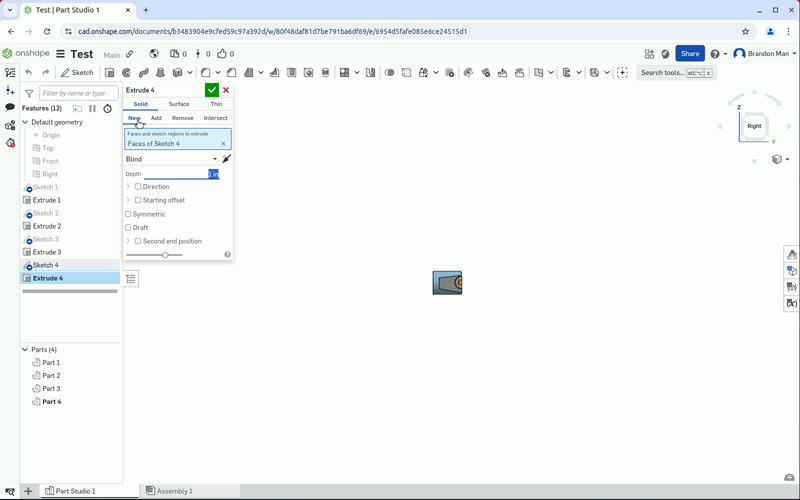
text(23.108)
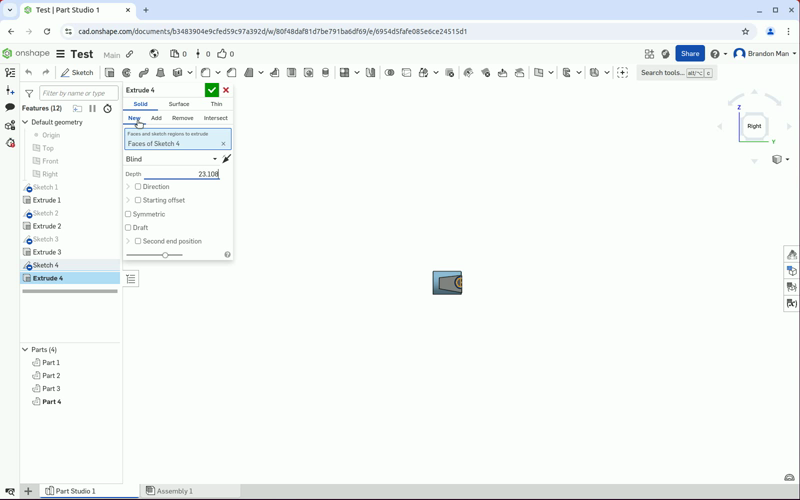
key(enter)
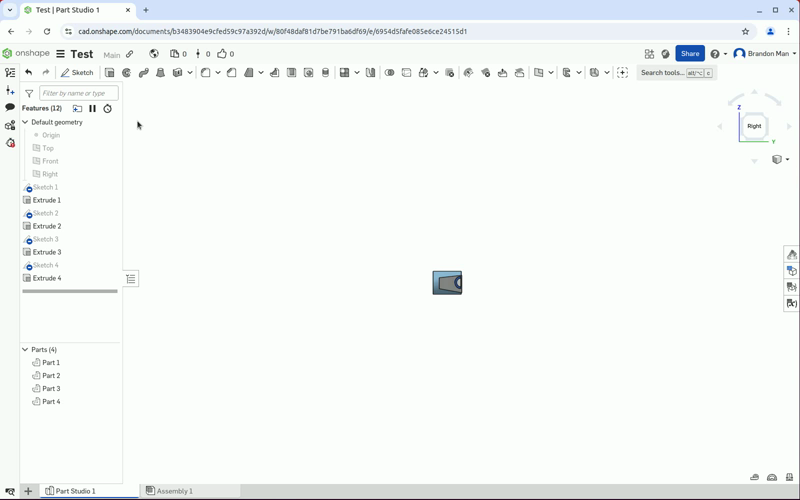
key(shift+h)
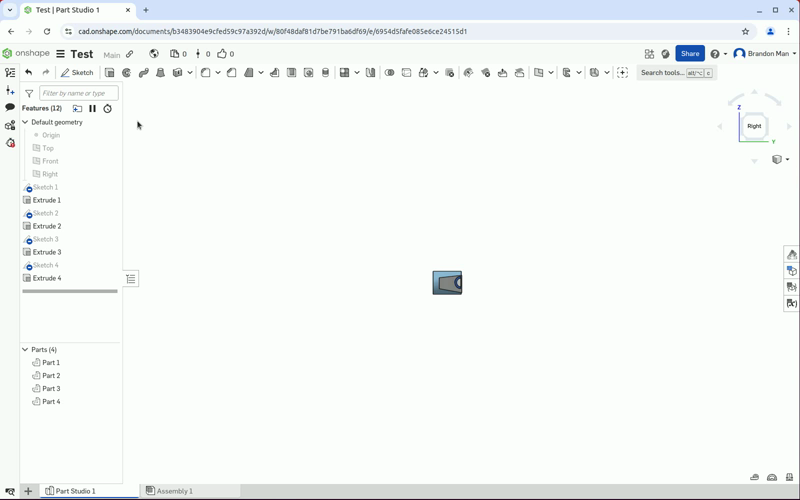
key(shift+h)
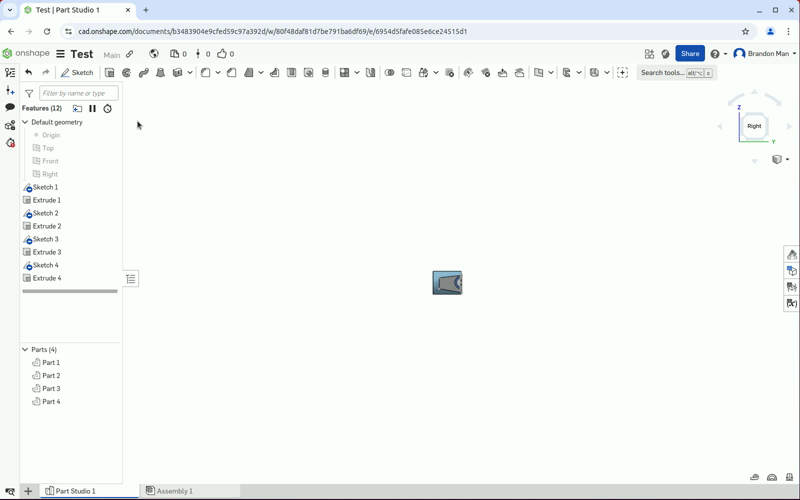
key(shift+7)
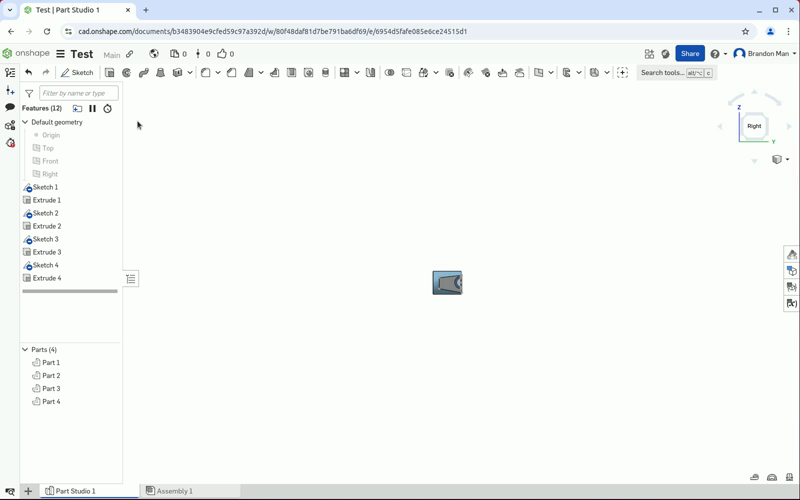
key(right, 2)
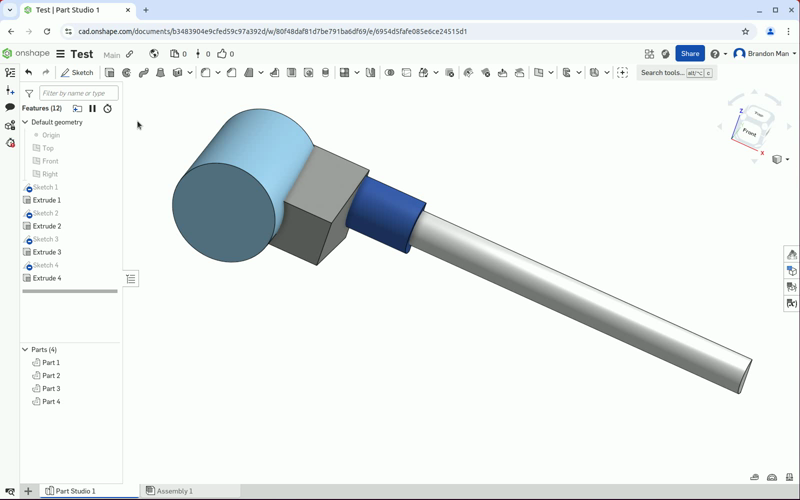
key(down, 2)
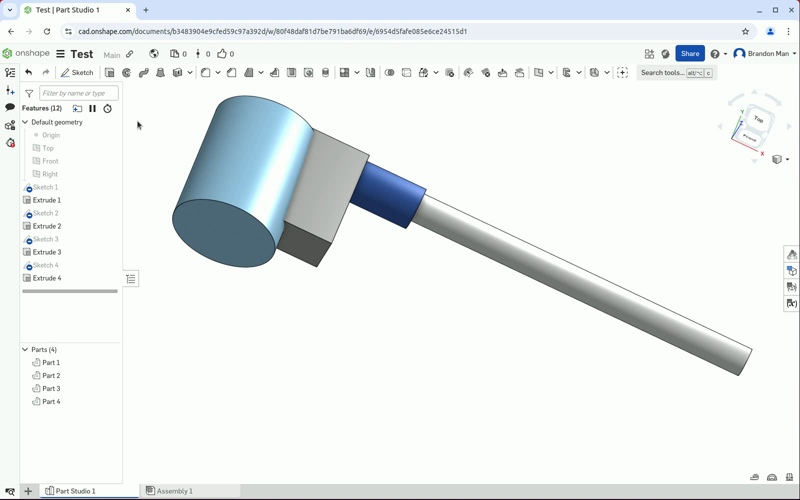
key(up, 2)
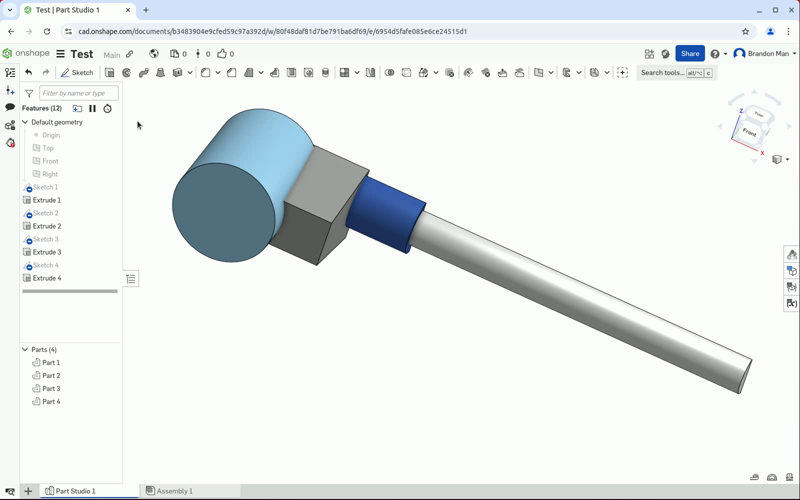
key(left, 2)
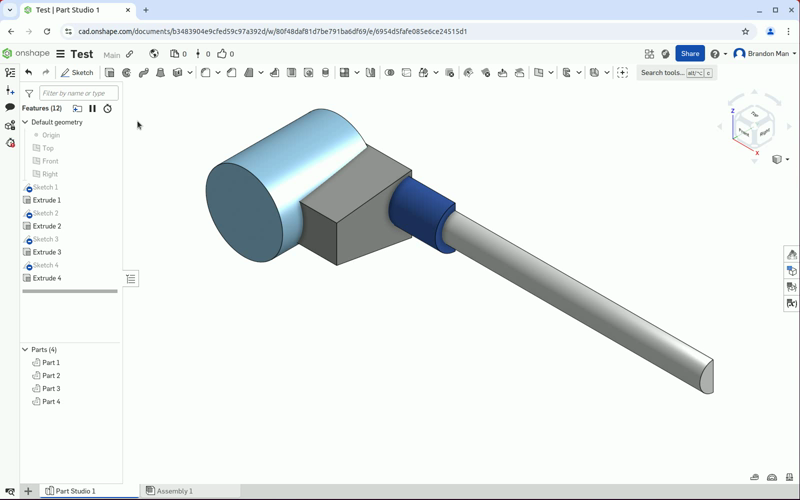
mouse_move(73, 189)
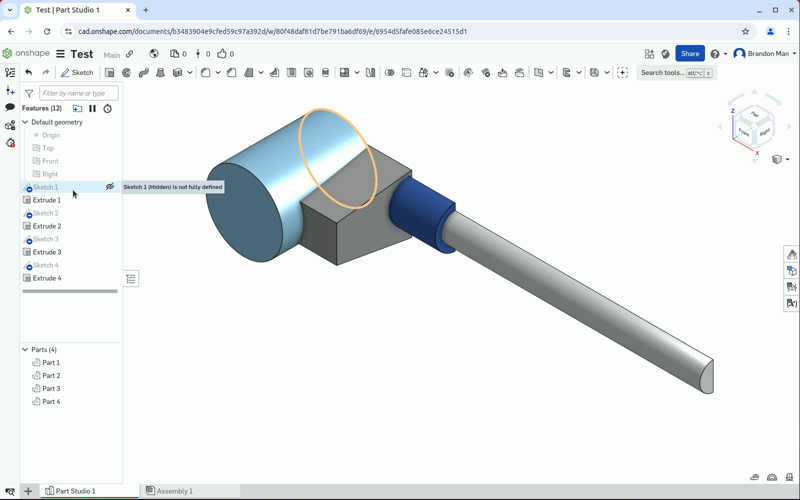
click(73, 189)